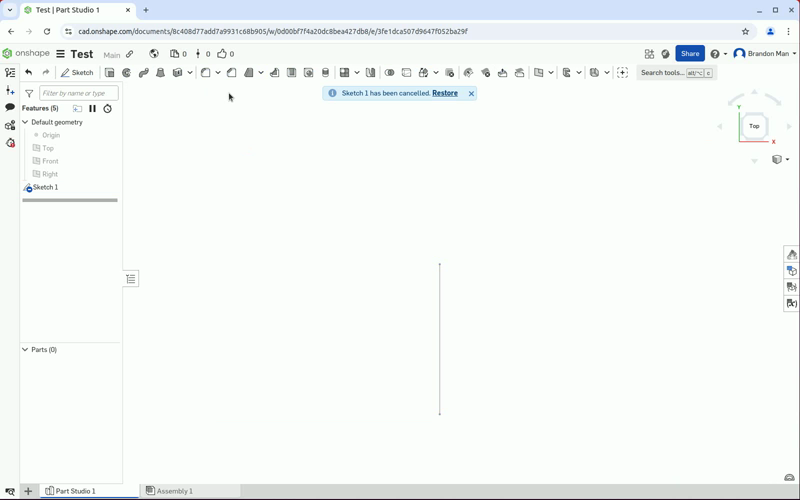
key(shift+h)
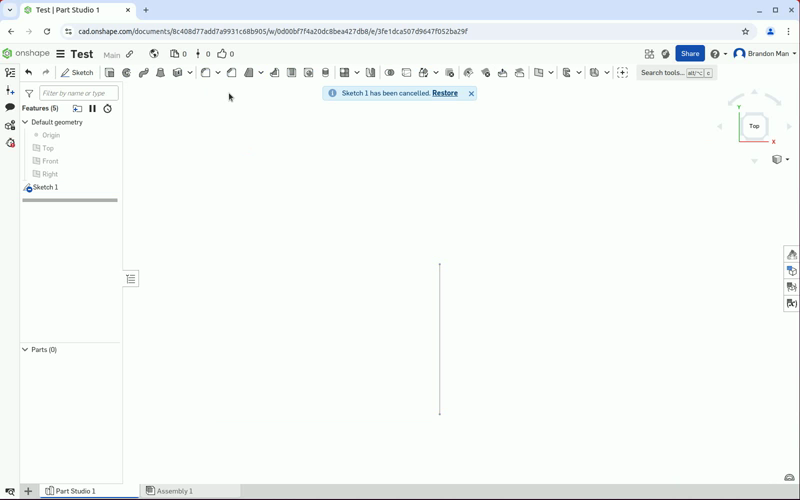
key(shift+s)
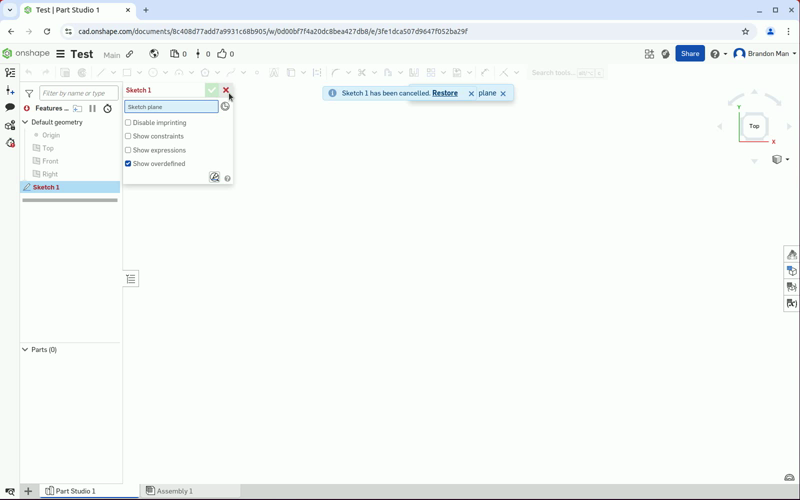
mouse_move(73, 150)
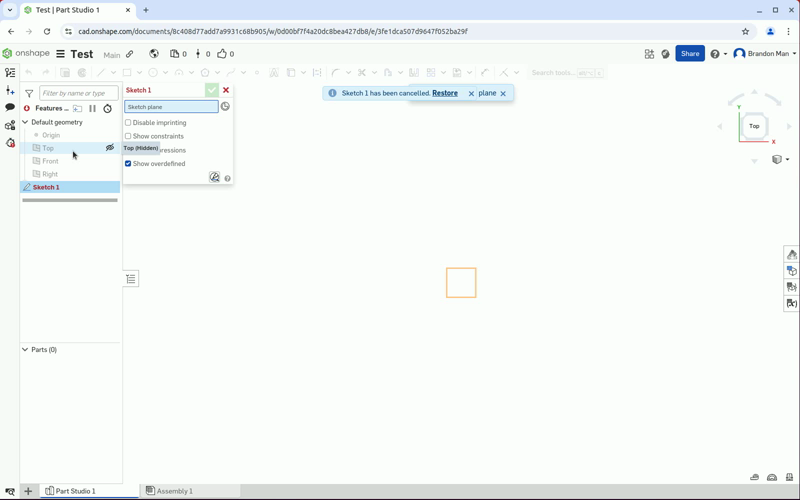
click(73, 150)
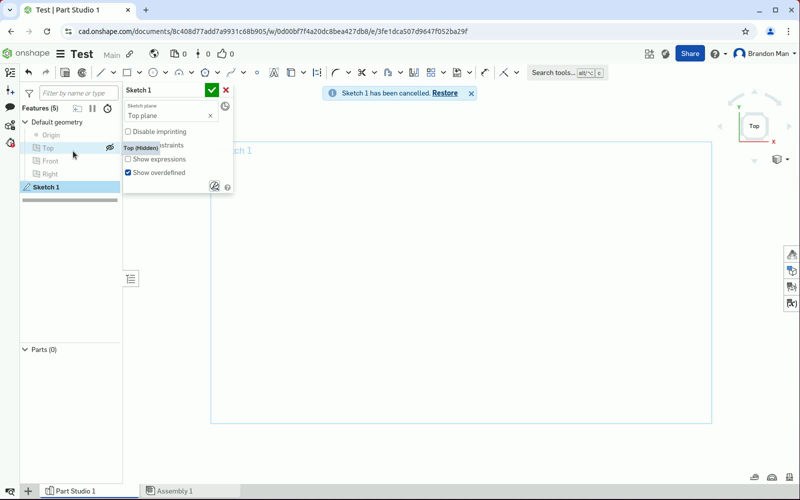
mouse_move(73, 352)
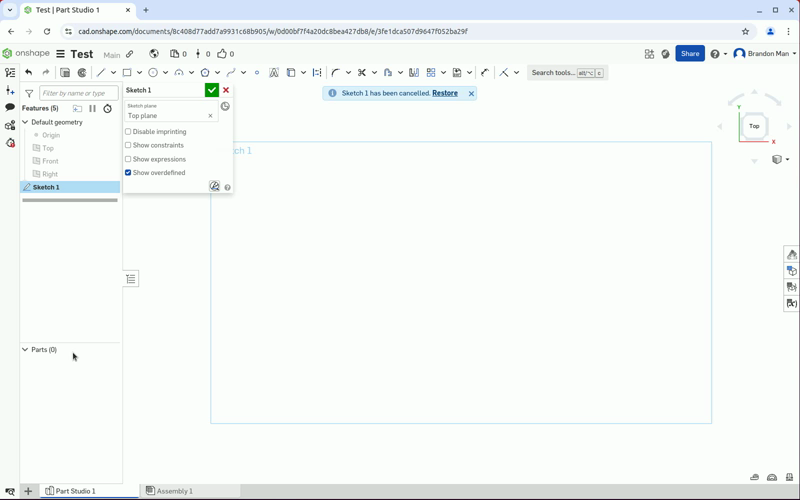
key(y)
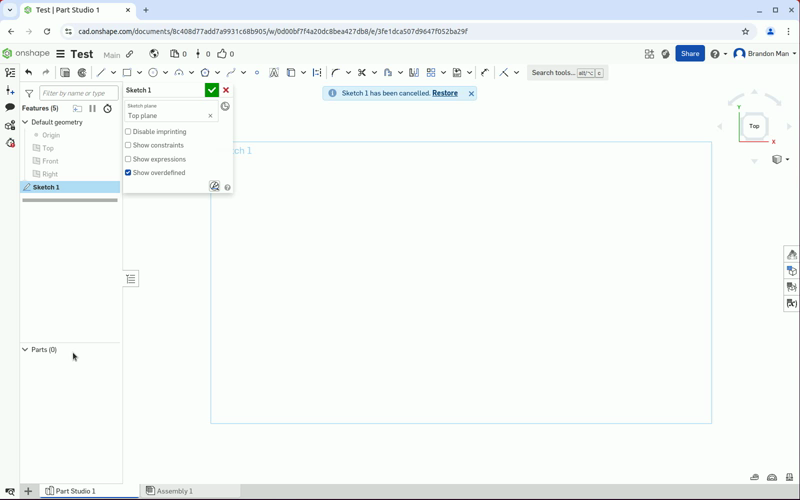
key(c)
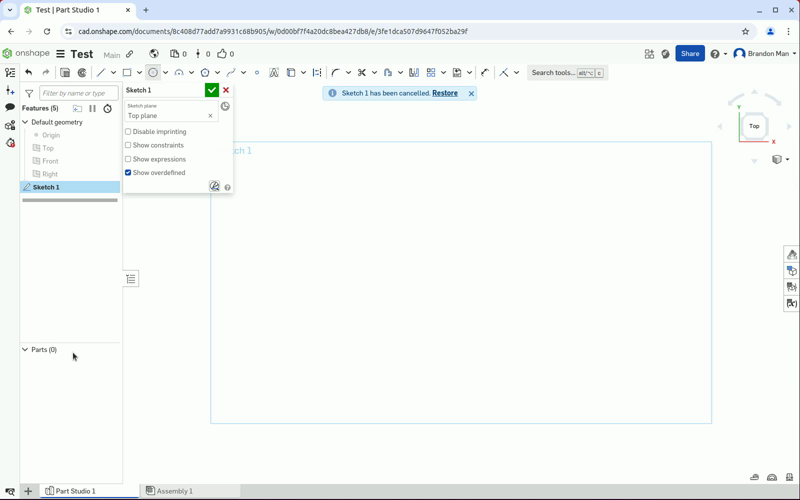
key_down(shift)
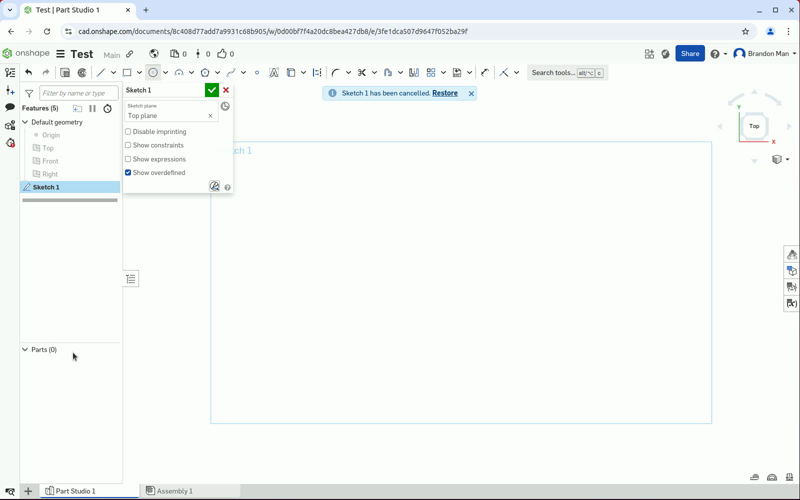
mouse_move(461, 282)
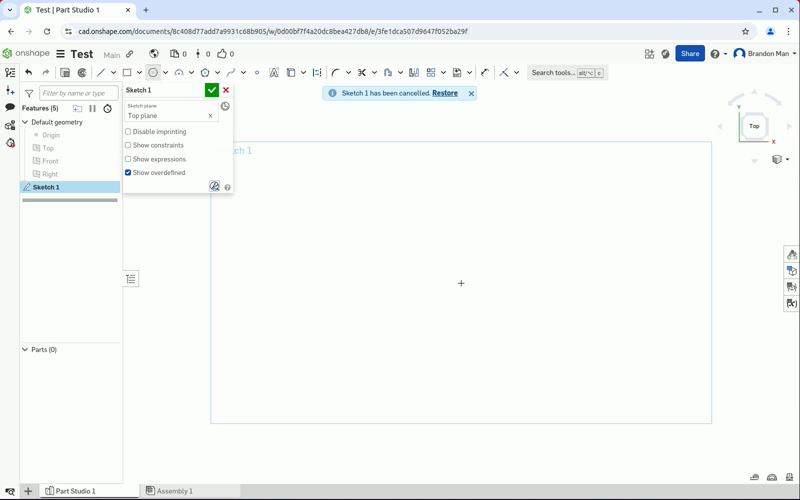
click(461, 282)
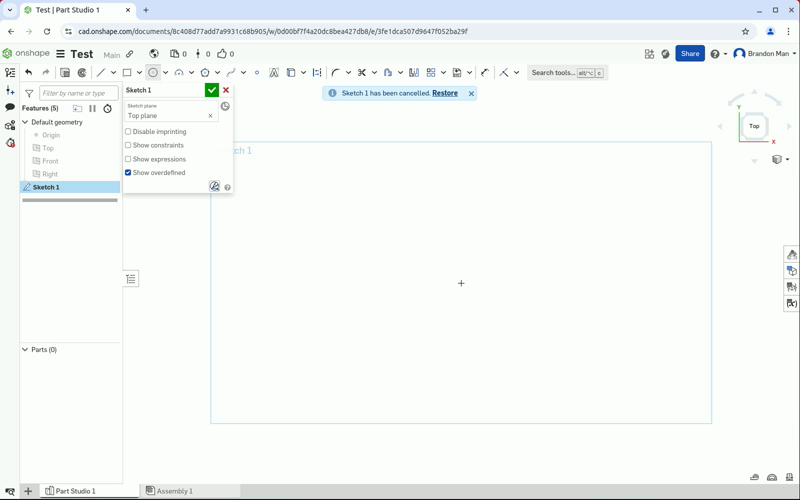
key_up(shift)
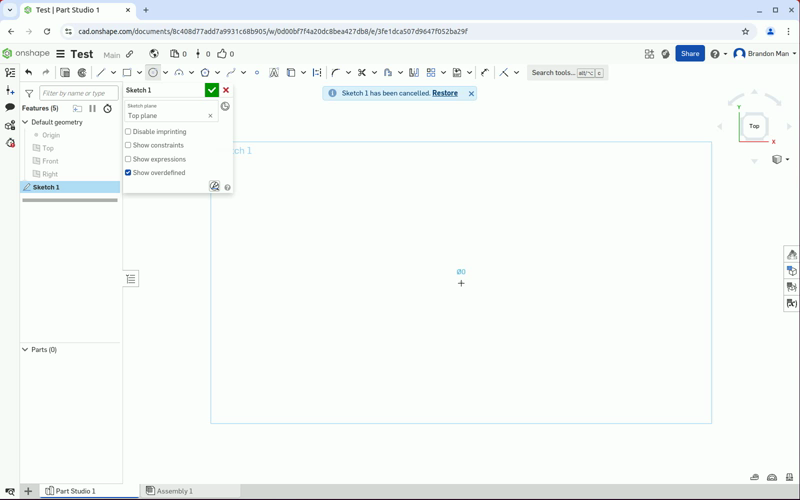
mouse_move(463, 282)
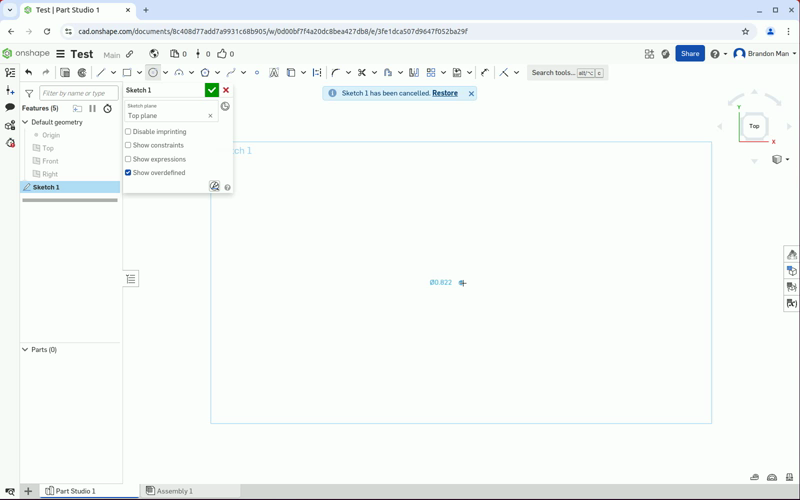
scroll(6)
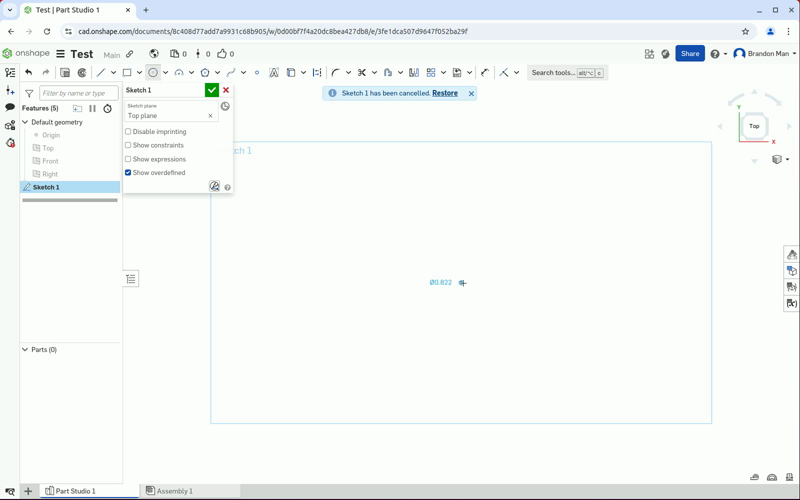
scroll(6)
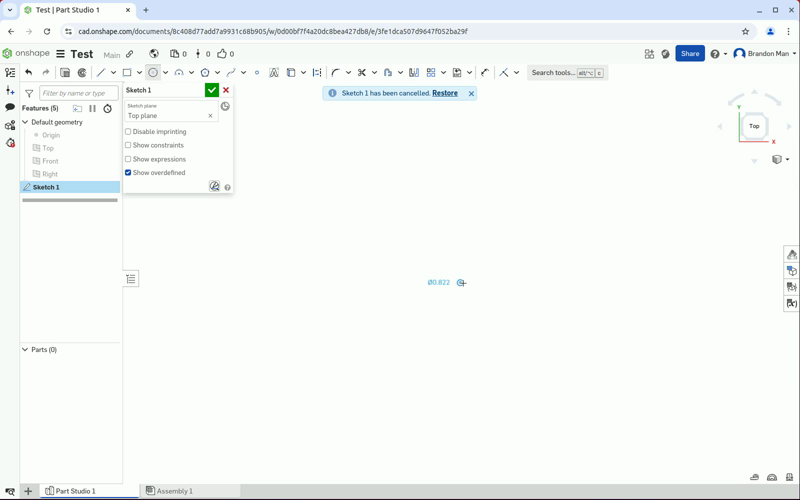
scroll(6)
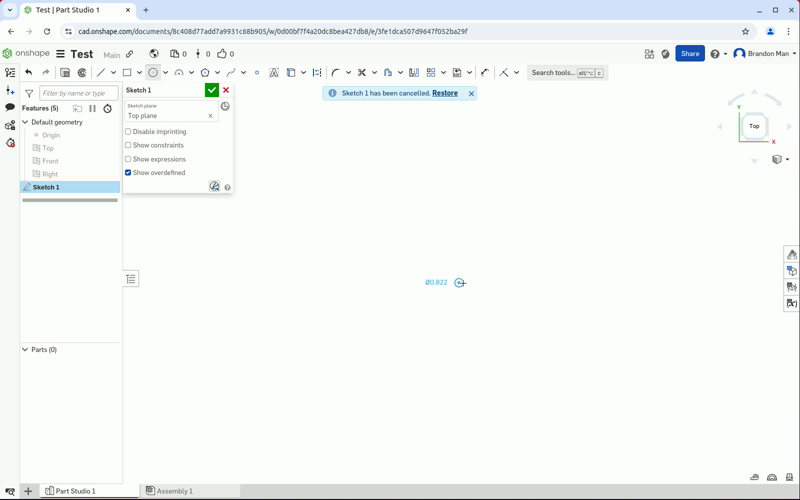
scroll(6)
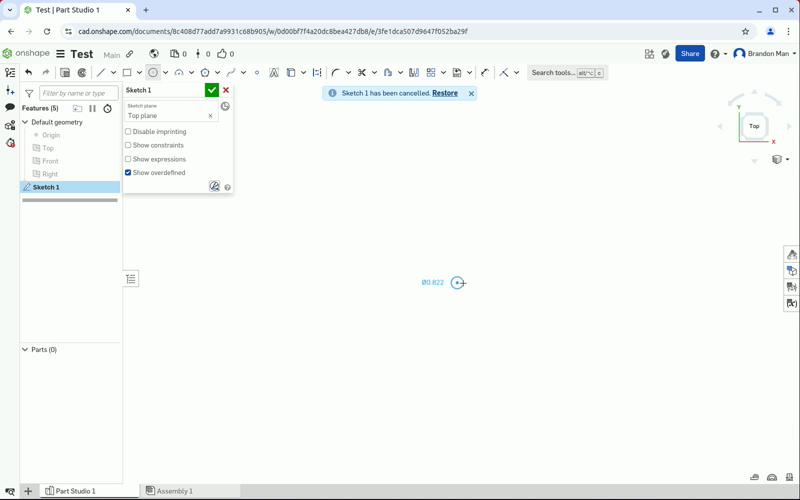
scroll(6)
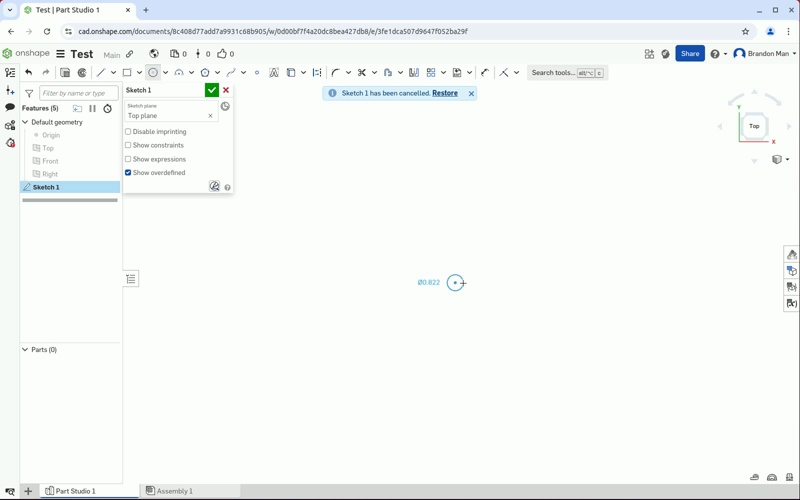
scroll(6)
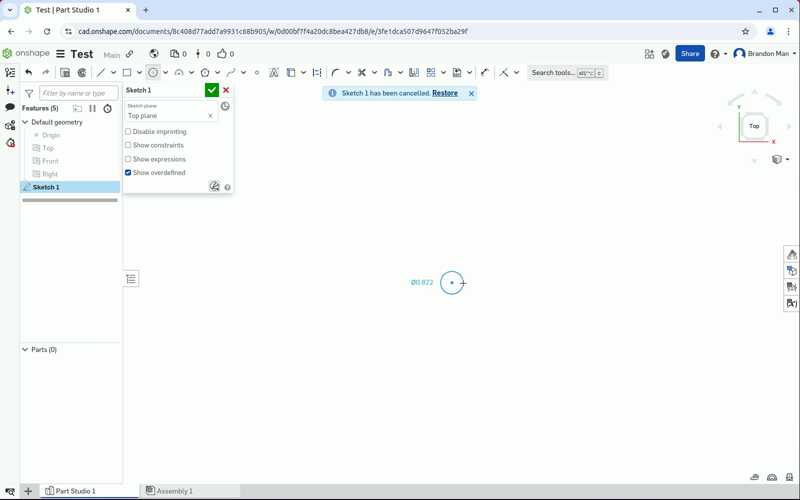
scroll(6)
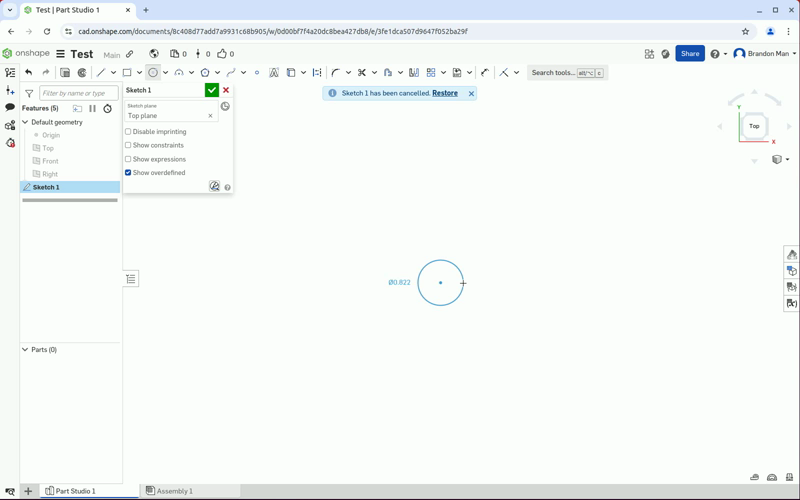
click(463, 282)
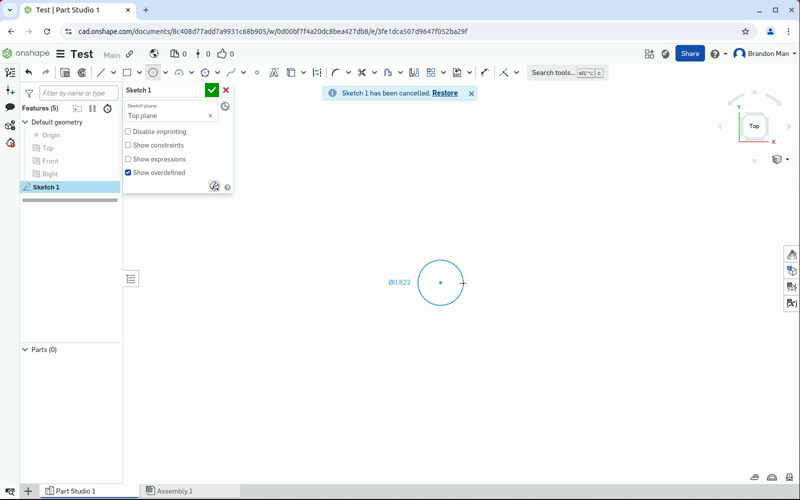
scroll(-6)
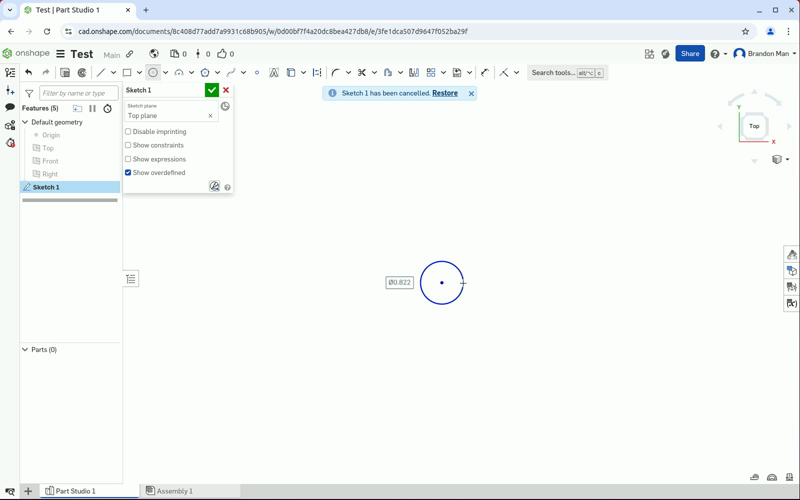
scroll(-6)
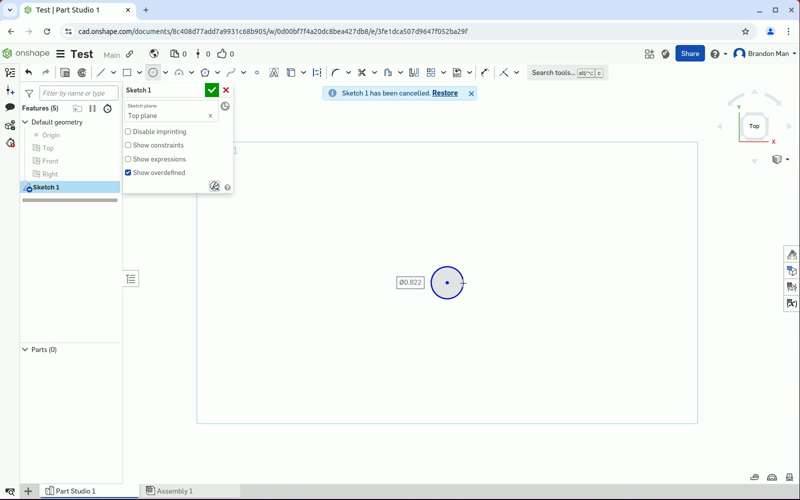
scroll(-6)
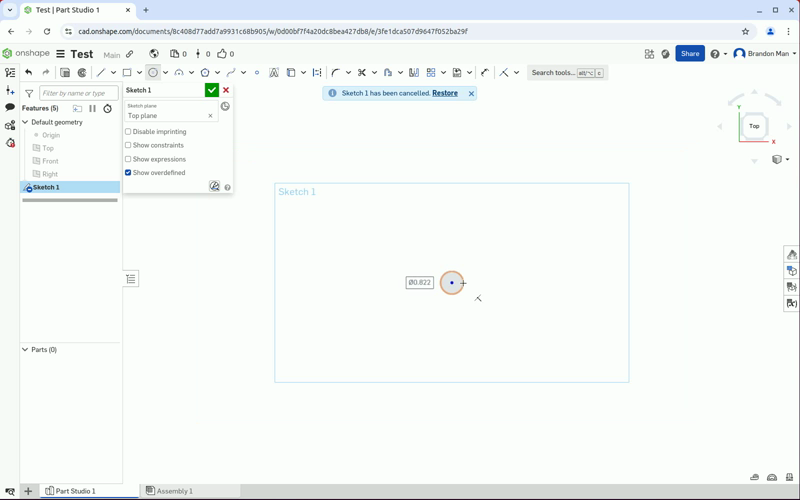
scroll(-6)
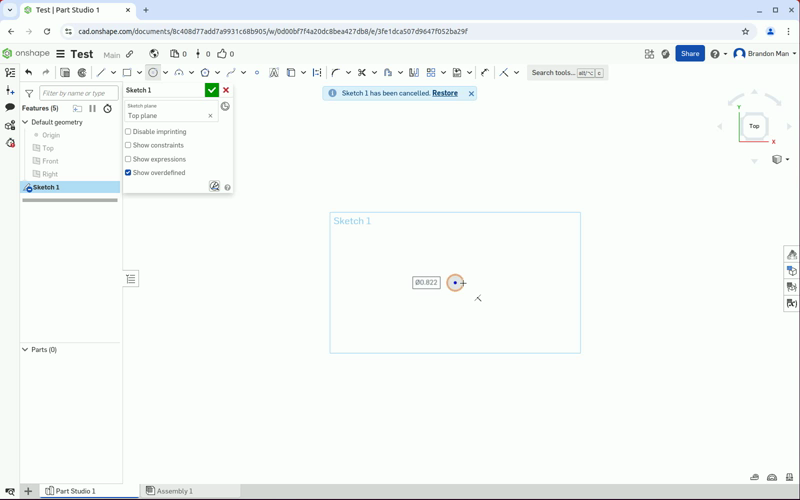
scroll(-6)
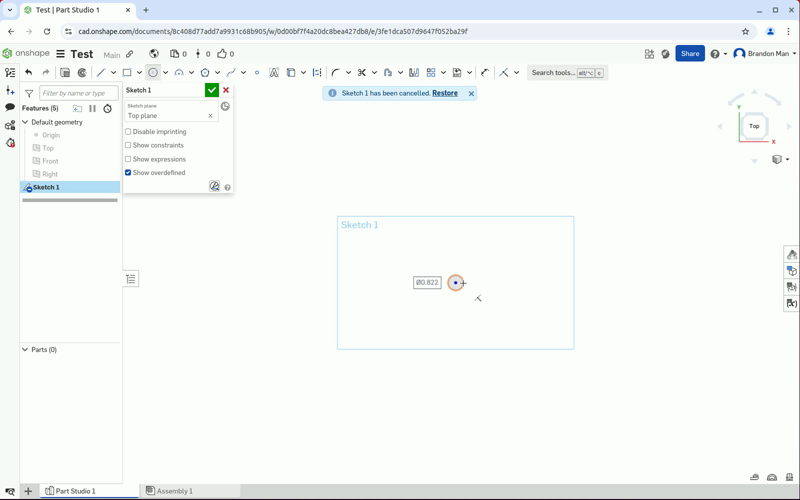
scroll(-6)
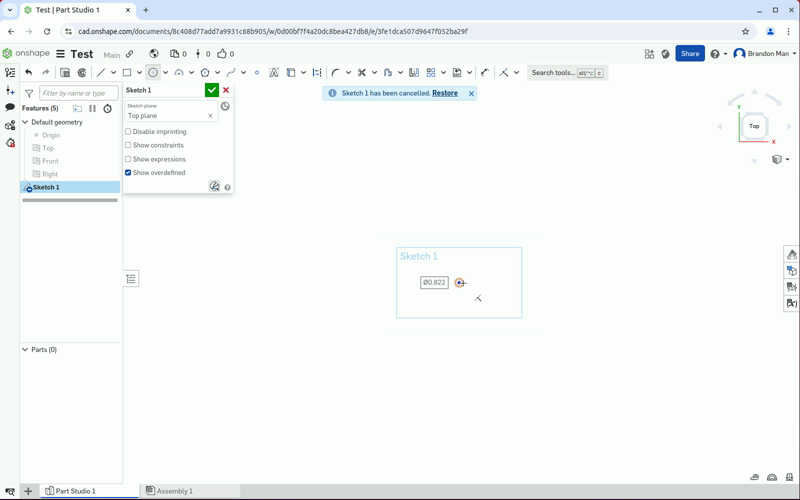
scroll(-6)
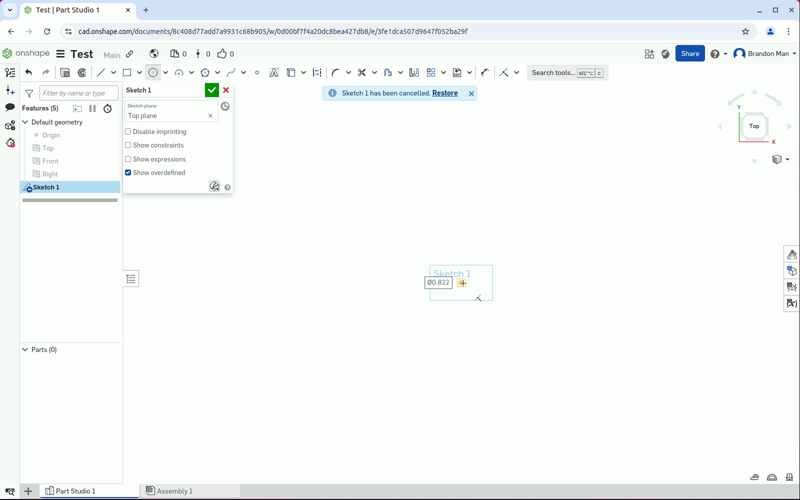
key(esc)
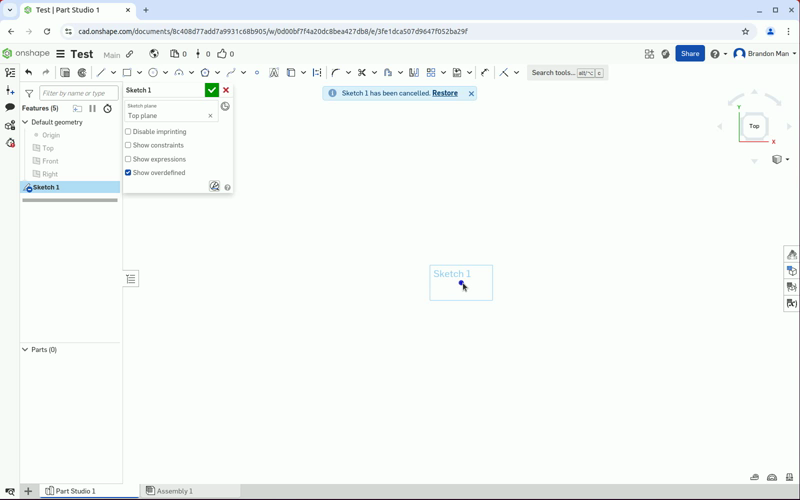
key(c)
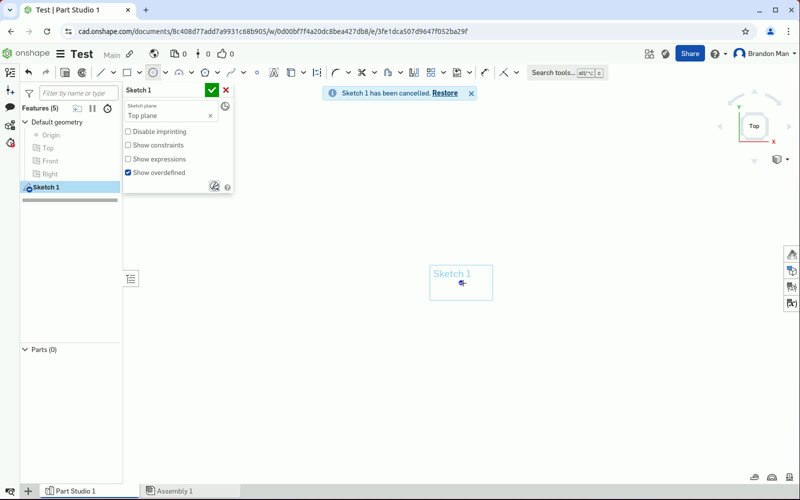
key_down(shift)
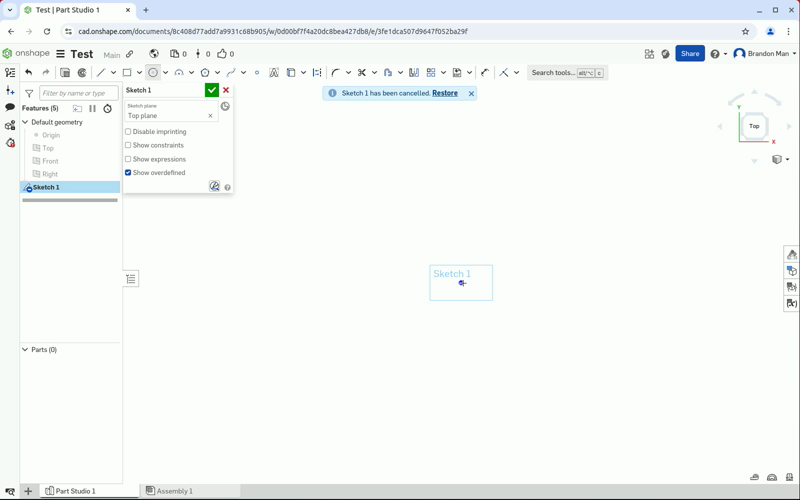
mouse_move(461, 282)
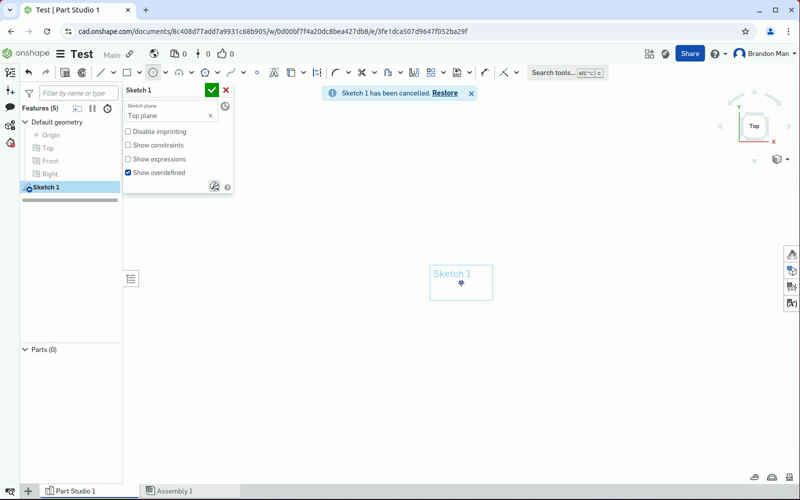
scroll(6)
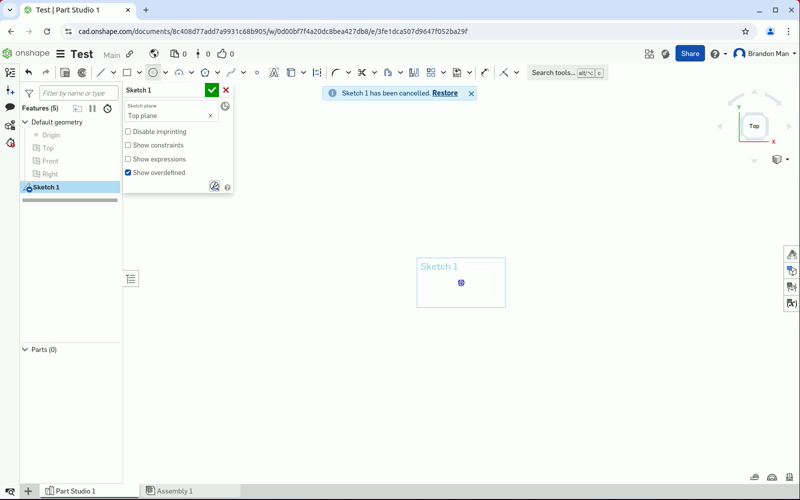
scroll(6)
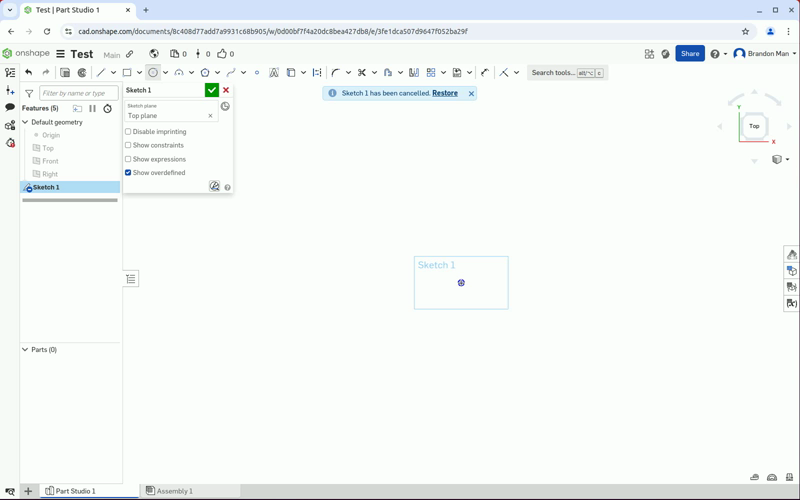
scroll(6)
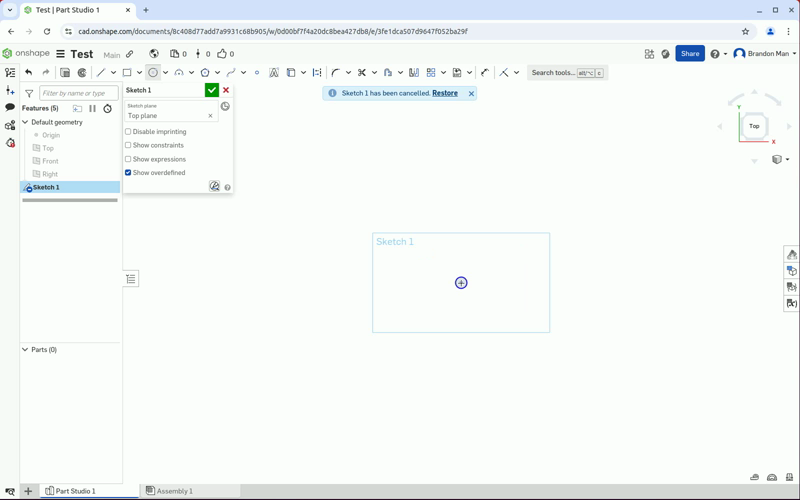
scroll(6)
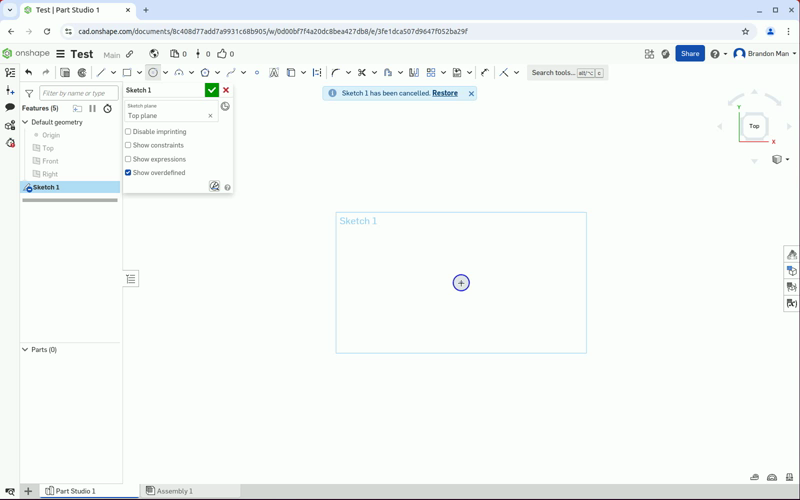
scroll(6)
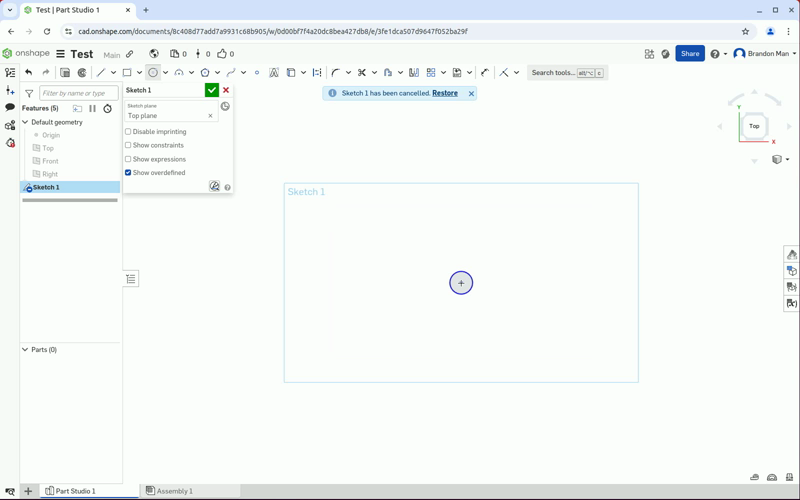
scroll(6)
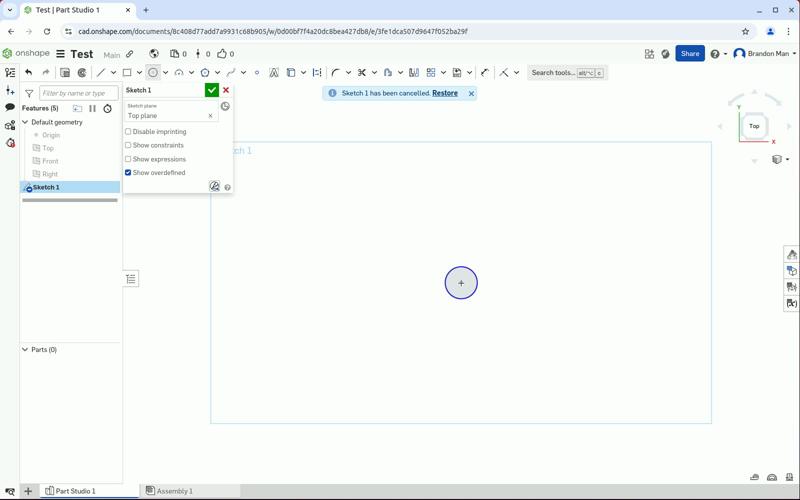
scroll(6)
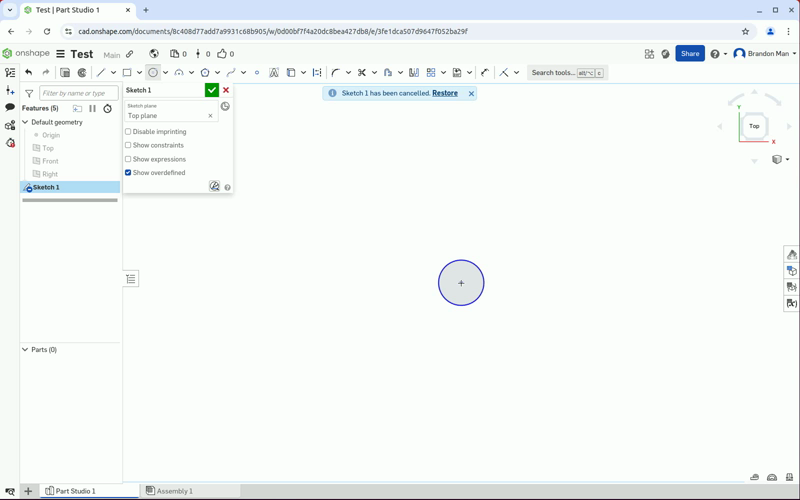
click(461, 282)
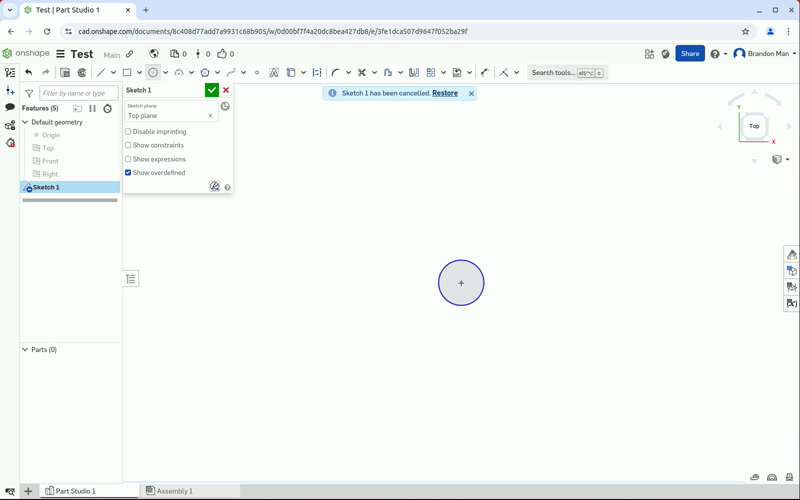
scroll(-6)
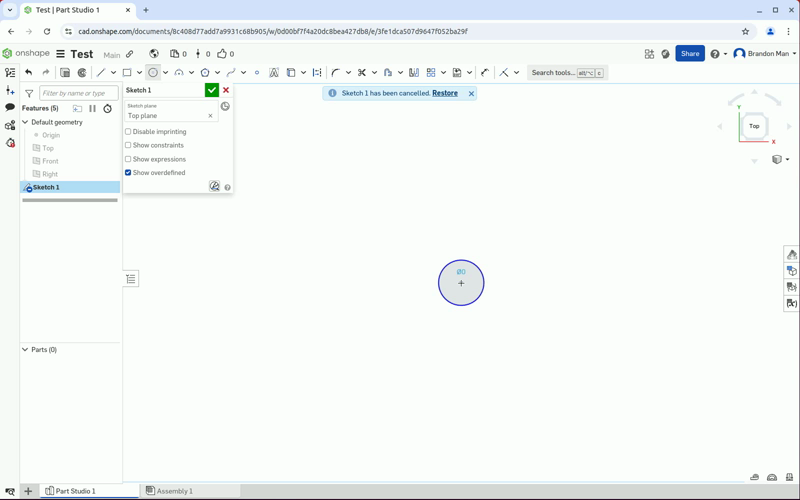
scroll(-6)
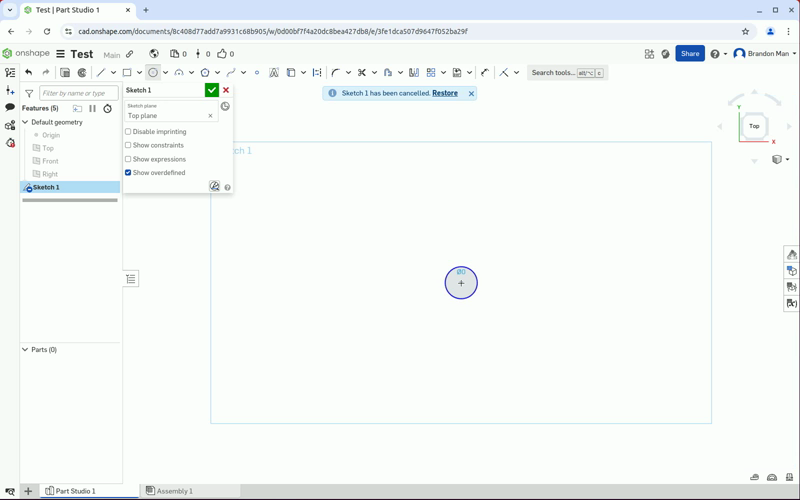
scroll(-6)
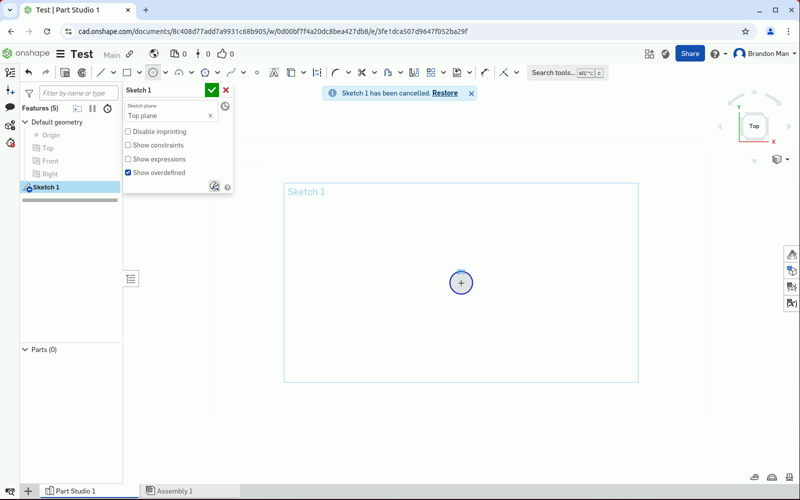
scroll(-6)
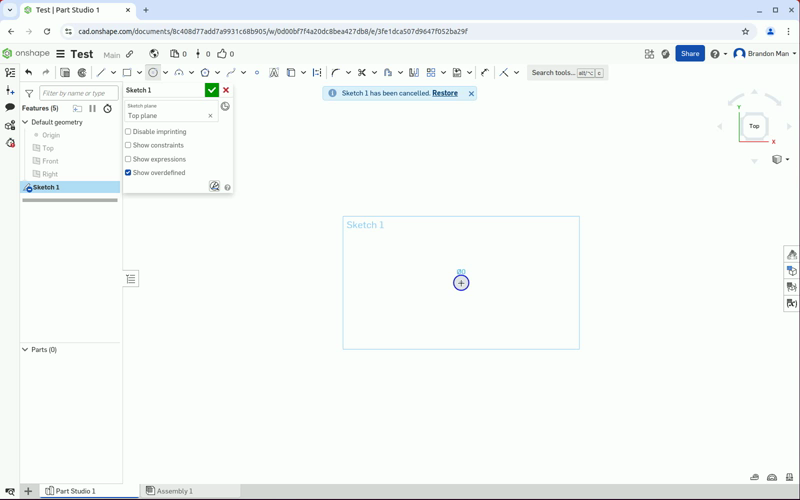
scroll(-6)
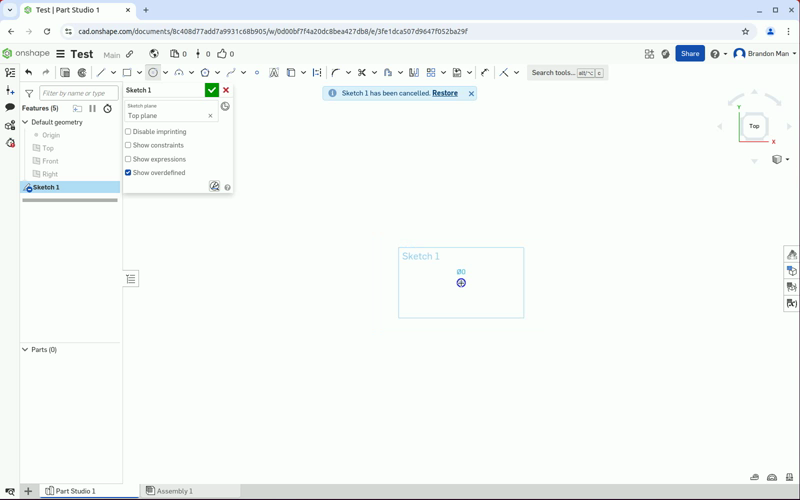
scroll(-6)
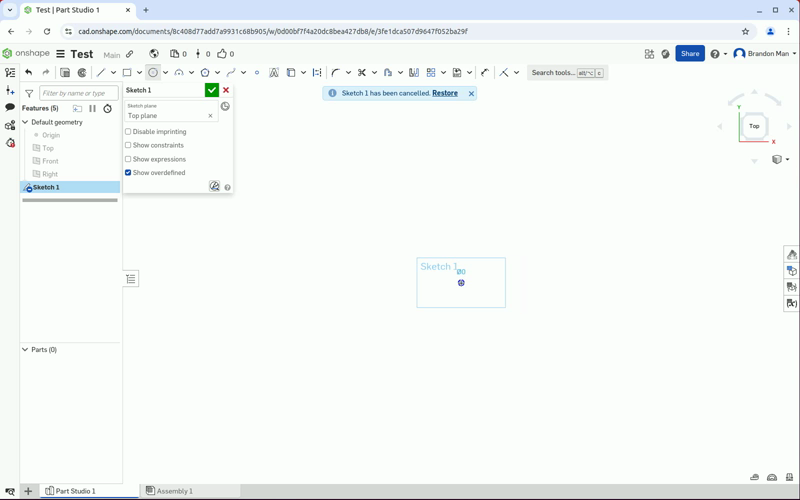
scroll(-6)
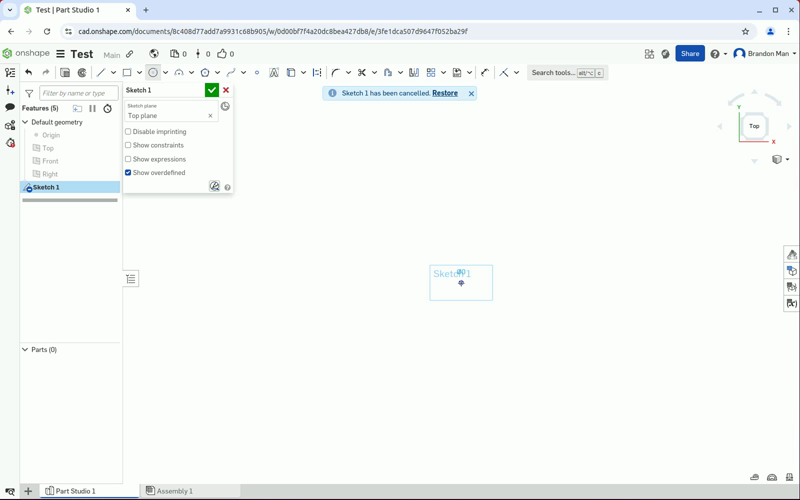
key_up(shift)
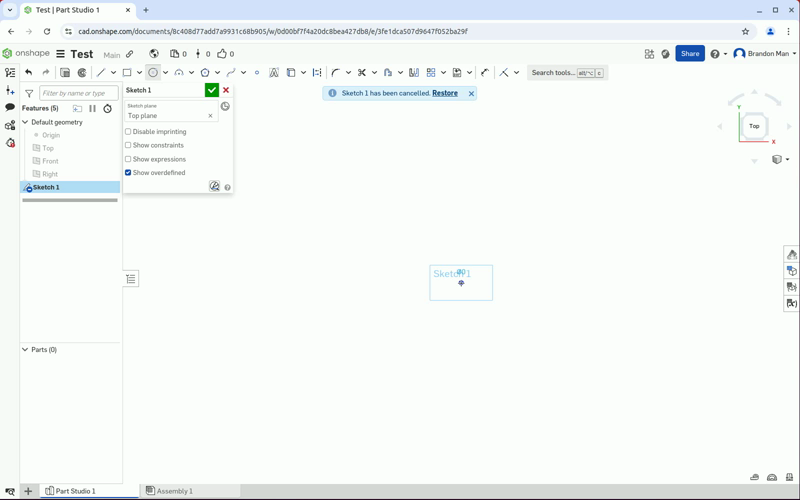
mouse_move(462, 282)
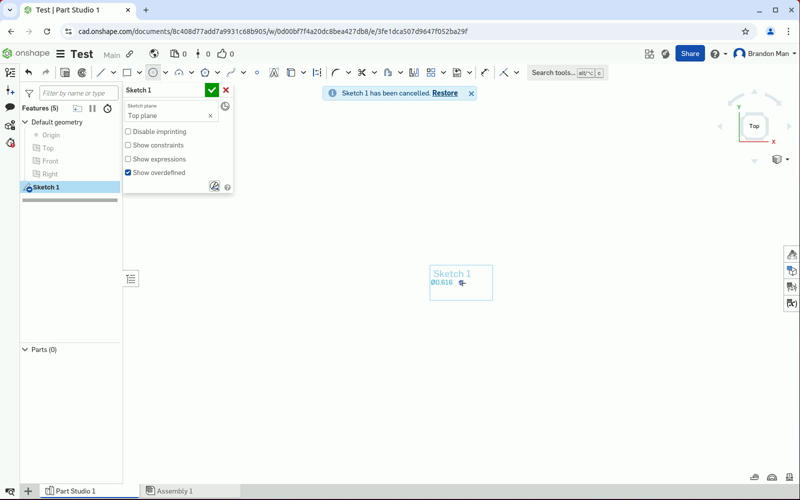
scroll(6)
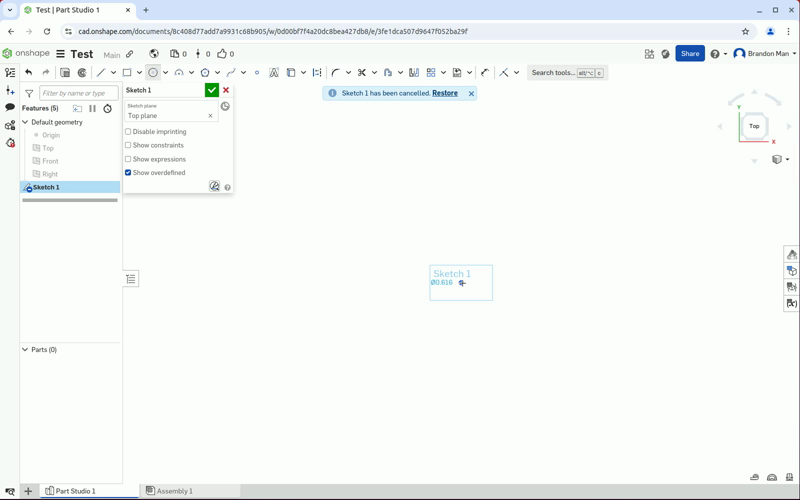
scroll(6)
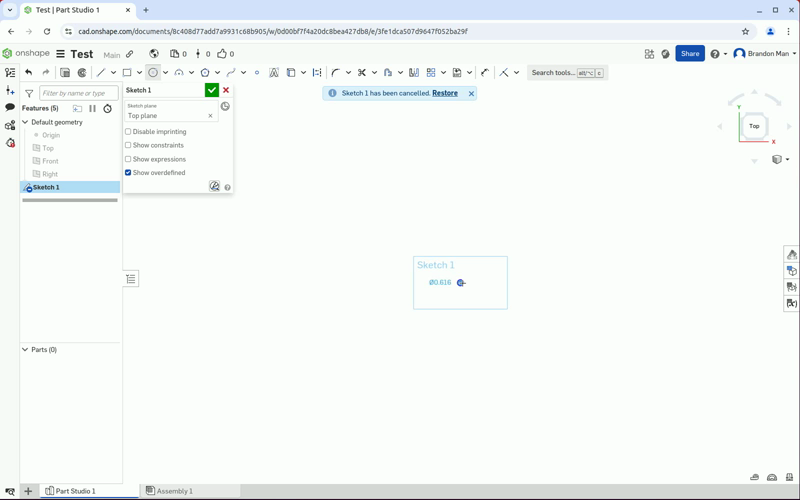
scroll(6)
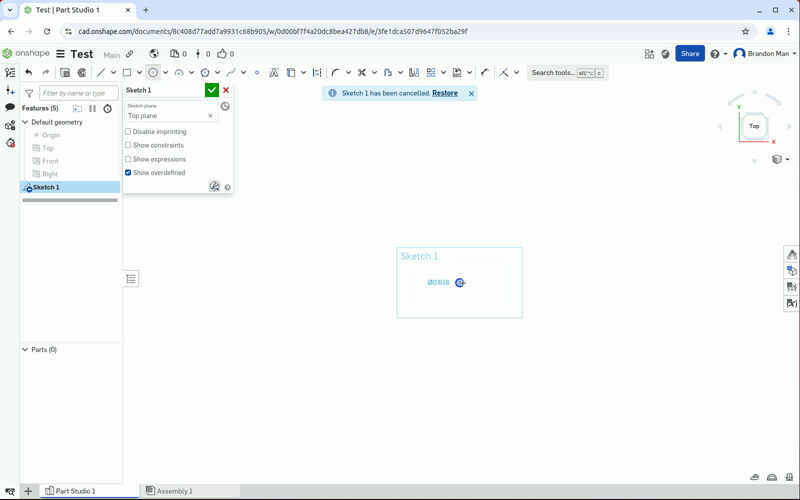
scroll(6)
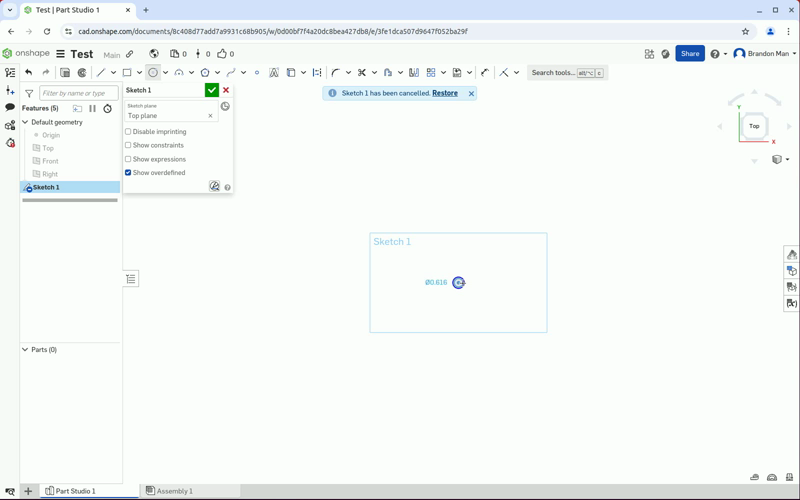
scroll(6)
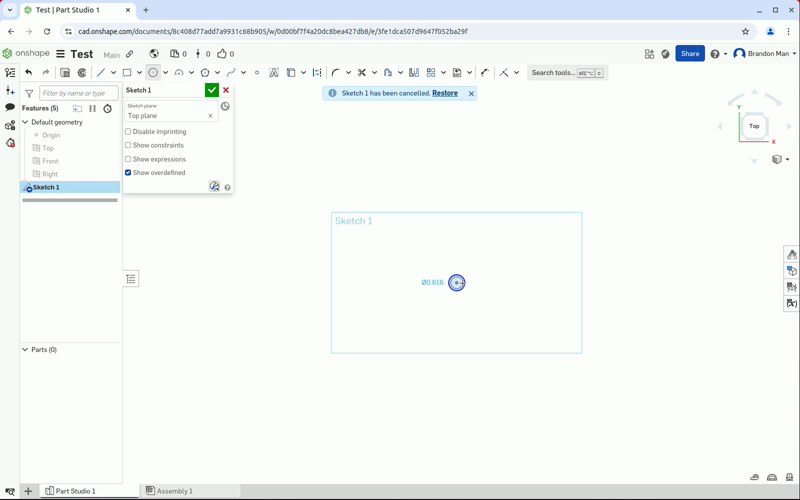
scroll(6)
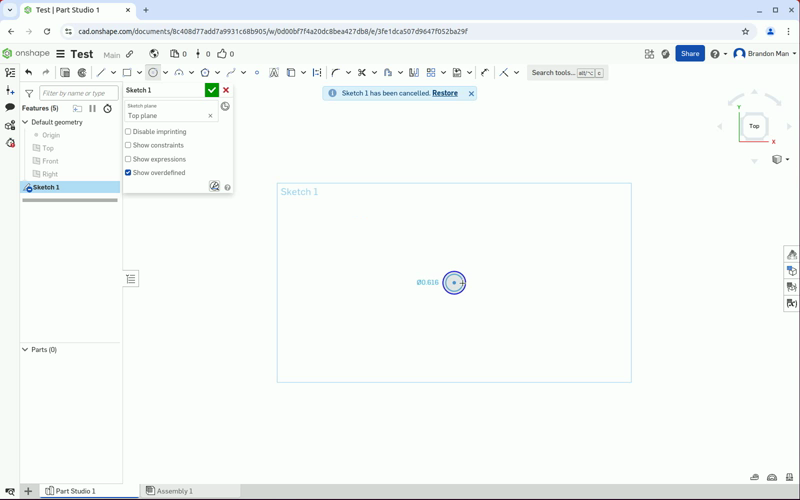
scroll(6)
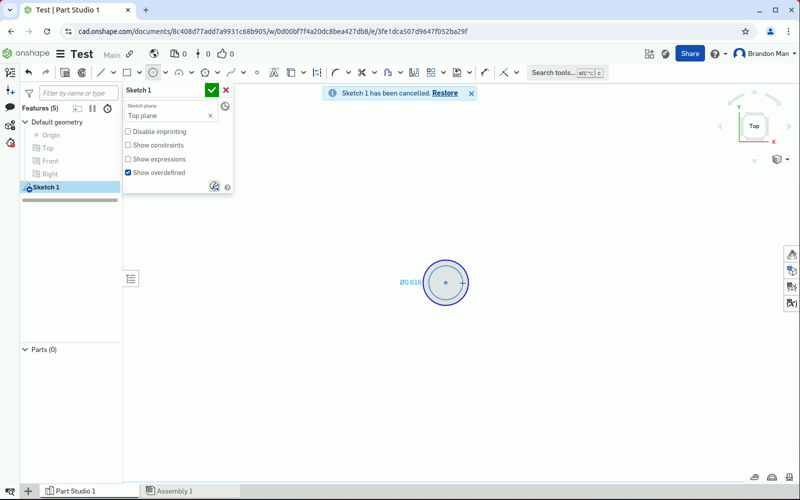
click(462, 282)
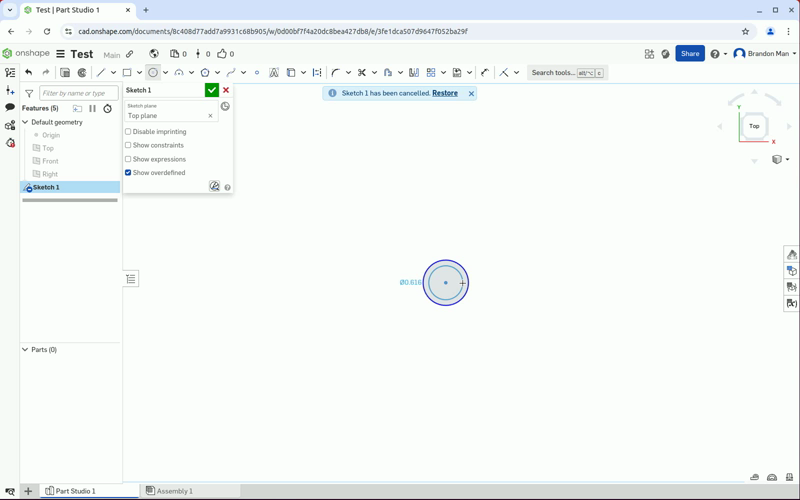
scroll(-6)
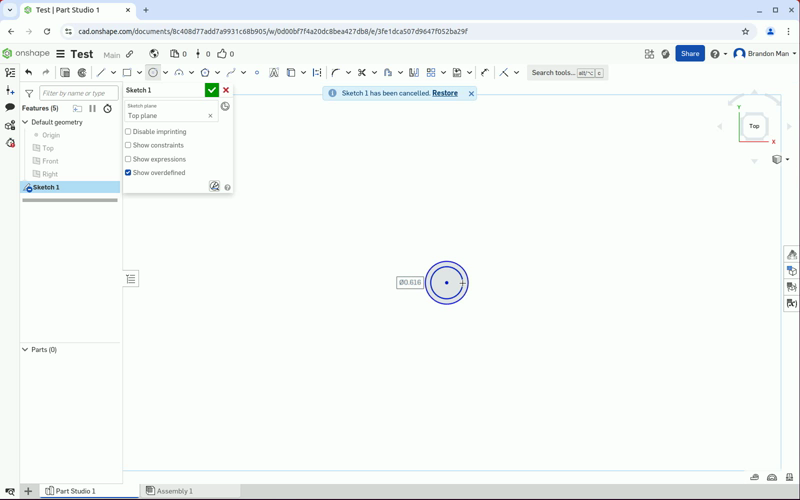
scroll(-6)
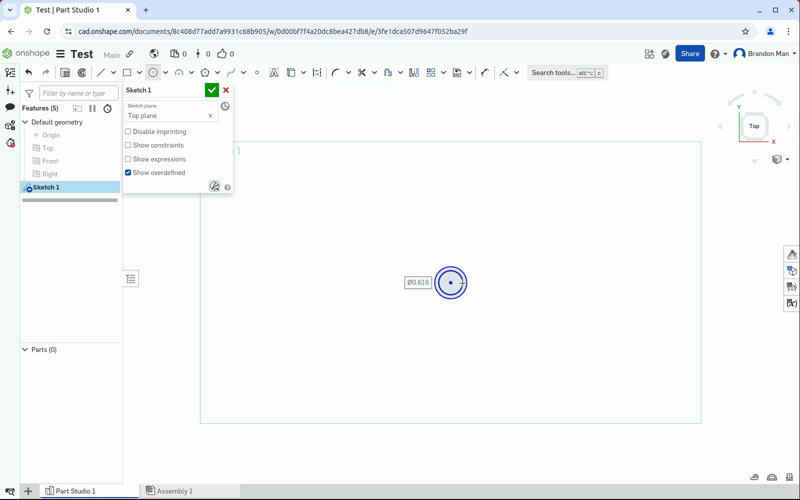
scroll(-6)
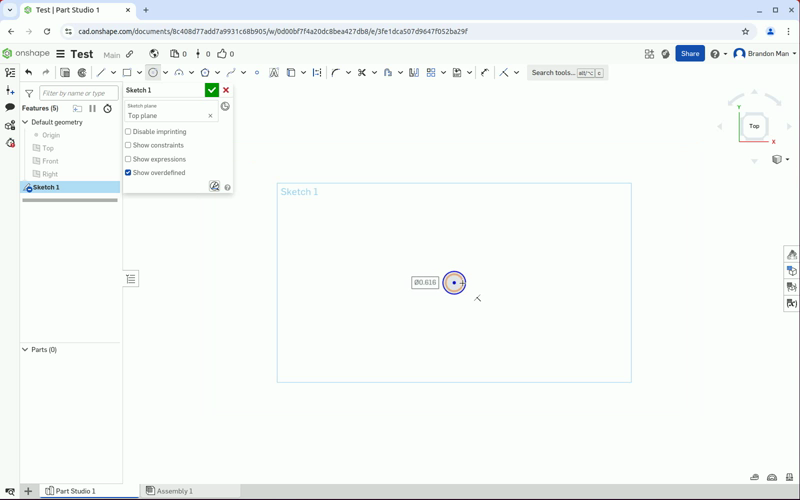
scroll(-6)
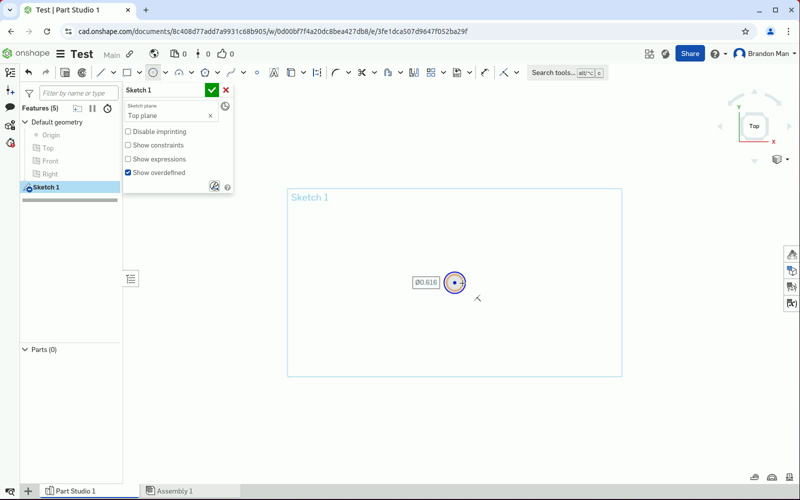
scroll(-6)
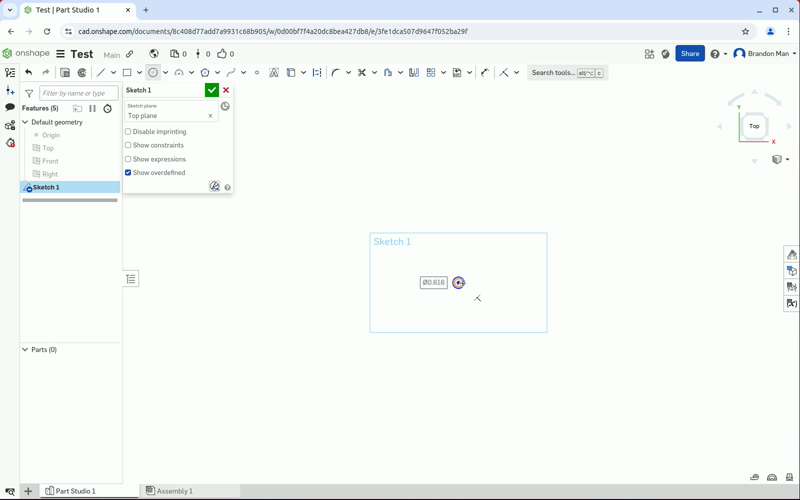
scroll(-6)
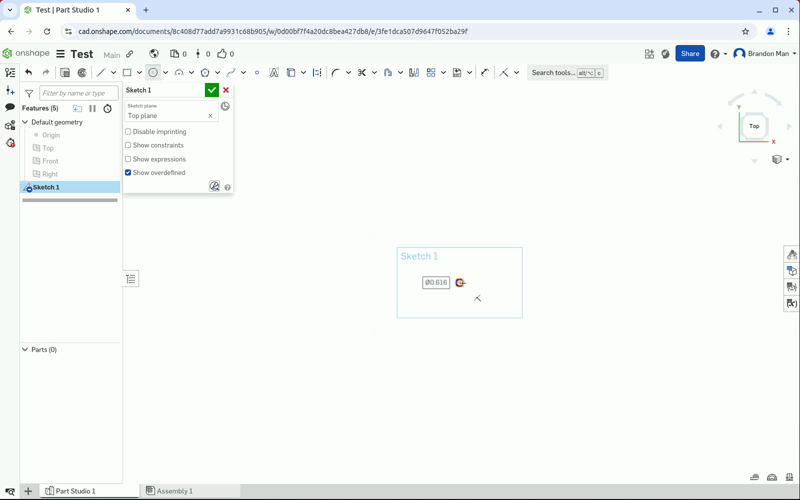
scroll(-6)
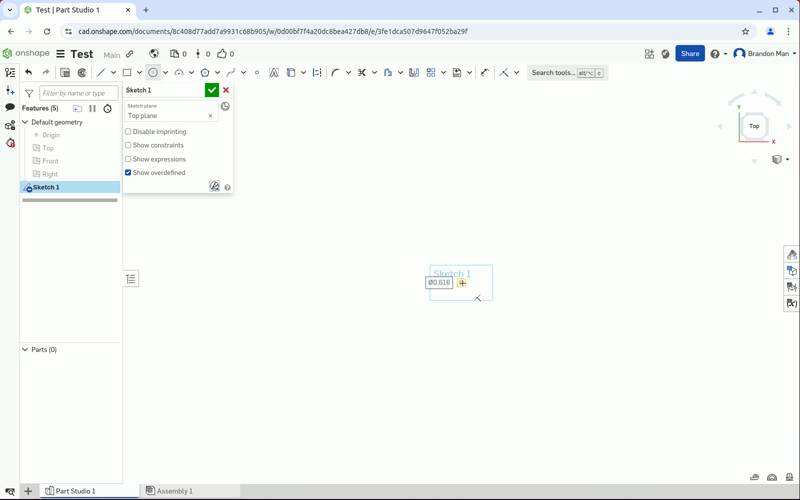
key(esc)
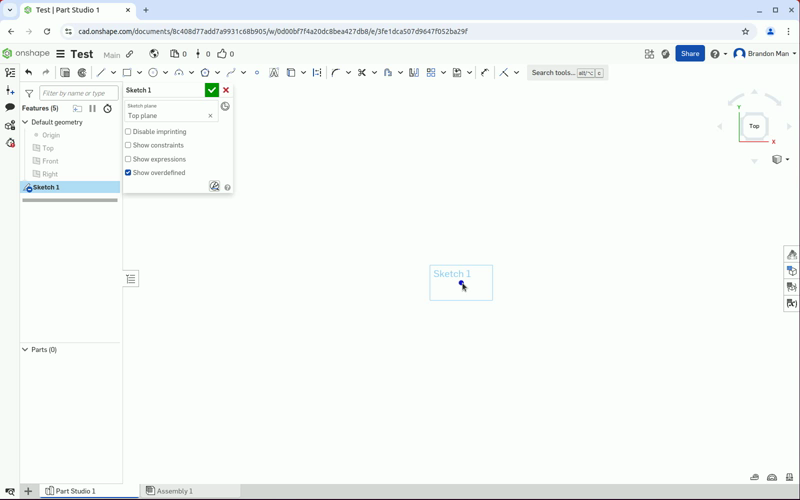
mouse_move(459, 283)
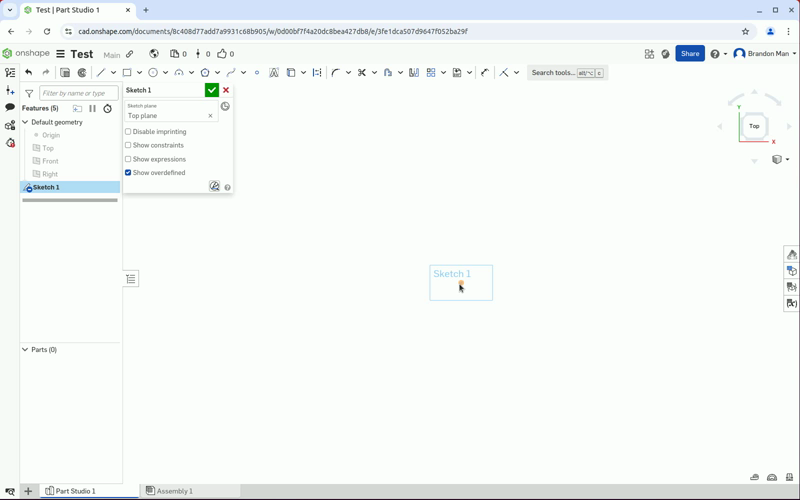
scroll(6)
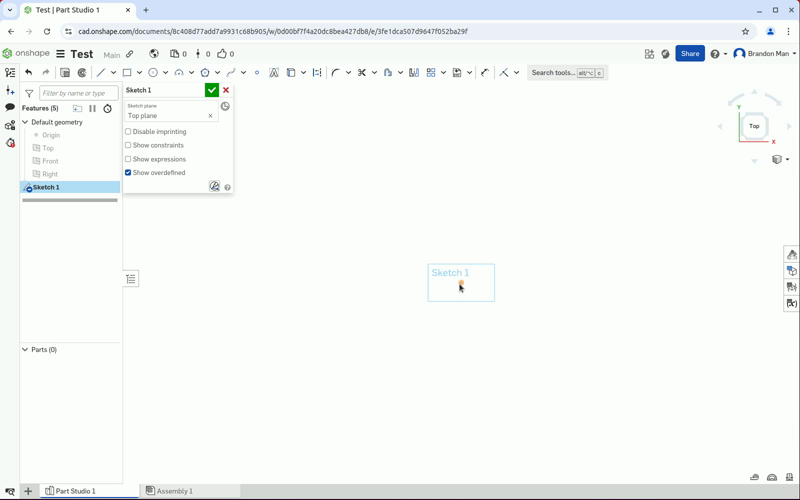
scroll(6)
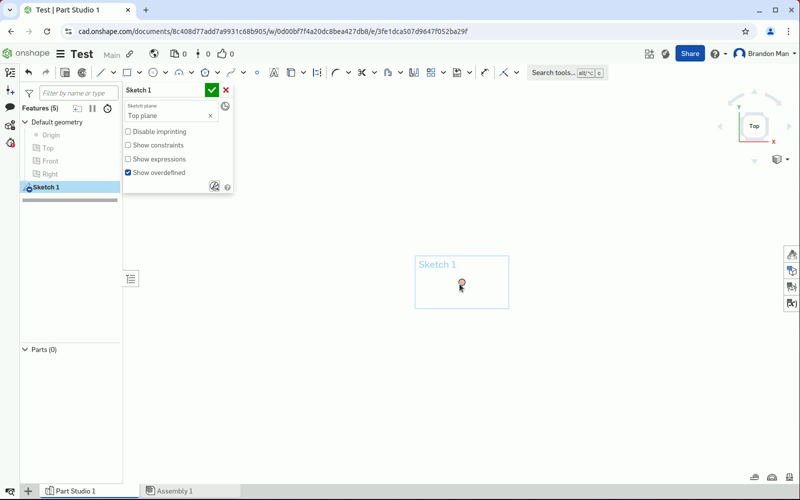
scroll(6)
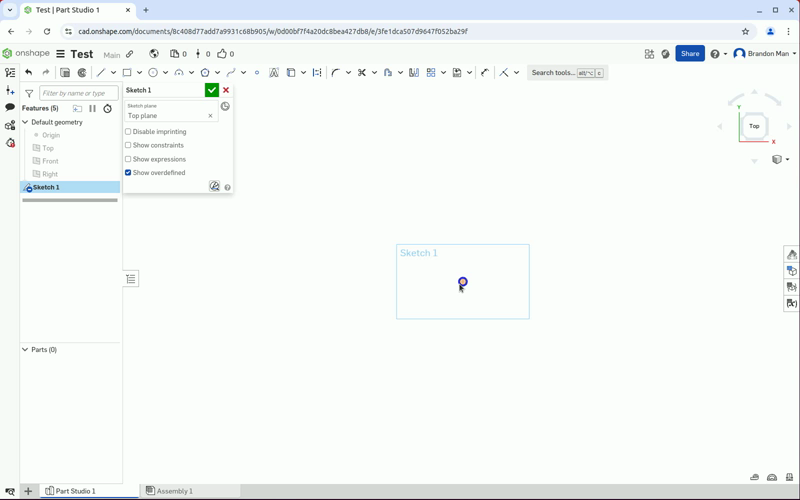
scroll(6)
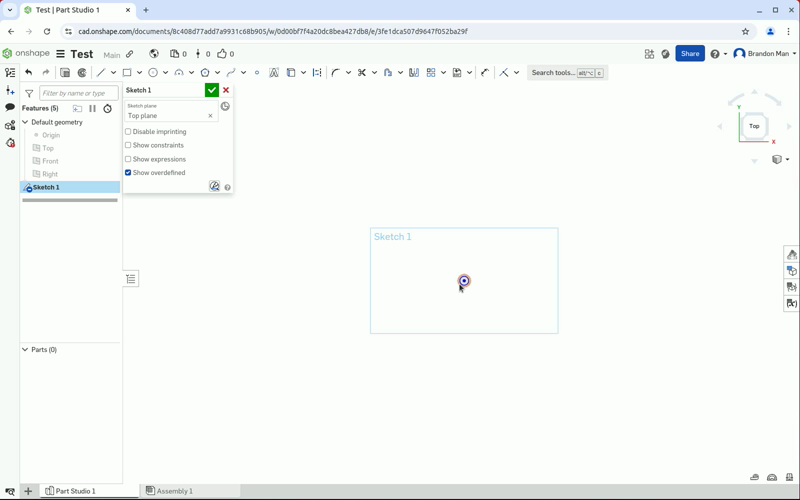
scroll(6)
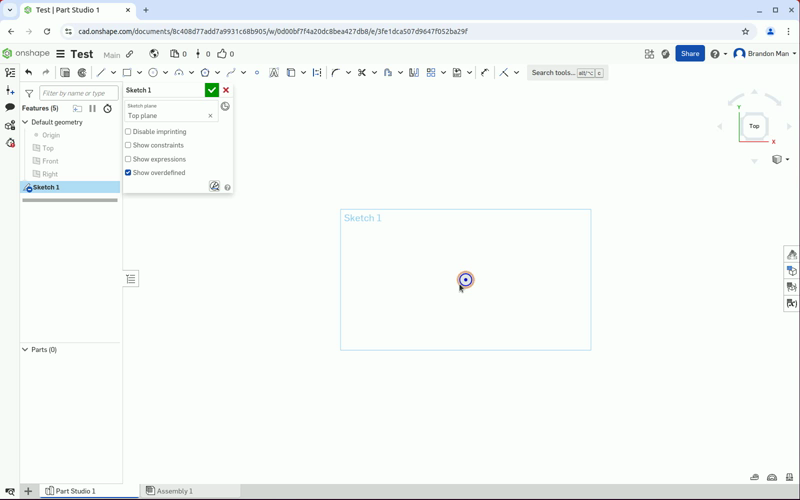
scroll(6)
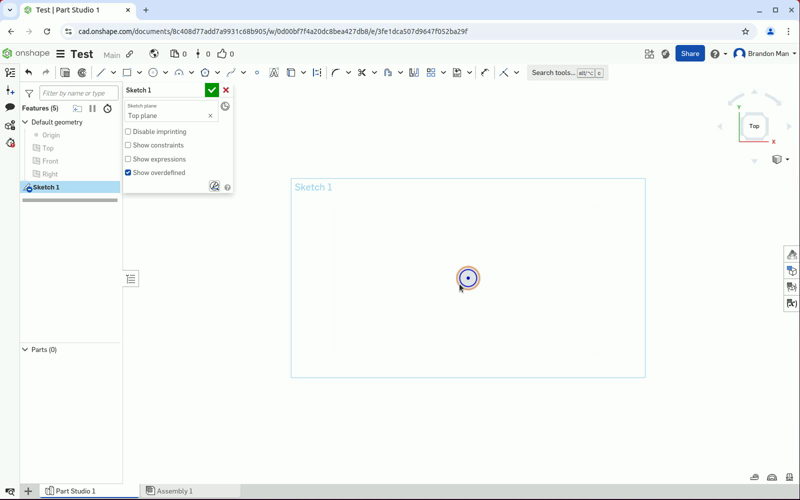
scroll(6)
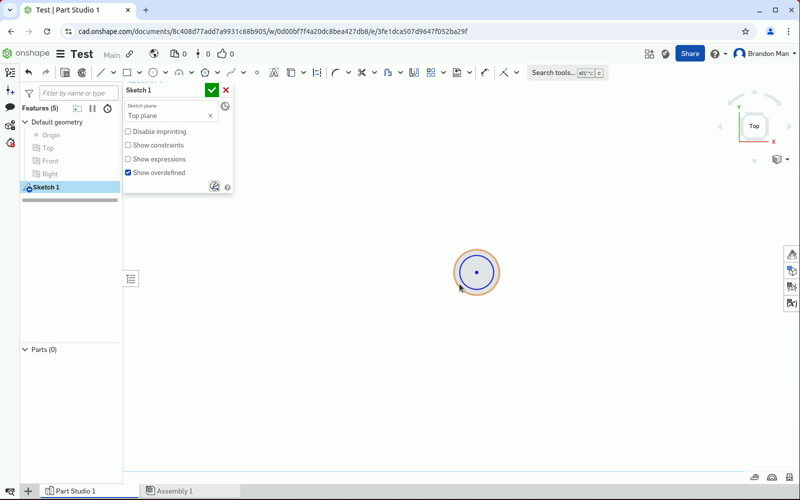
click(459, 283)
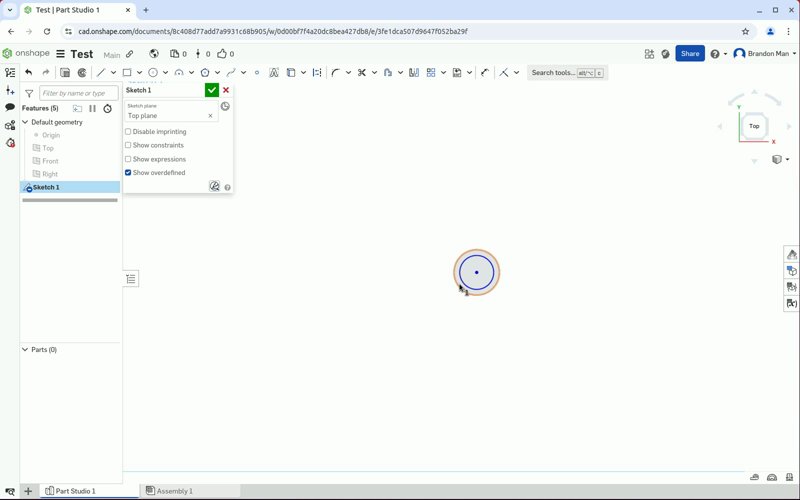
scroll(-6)
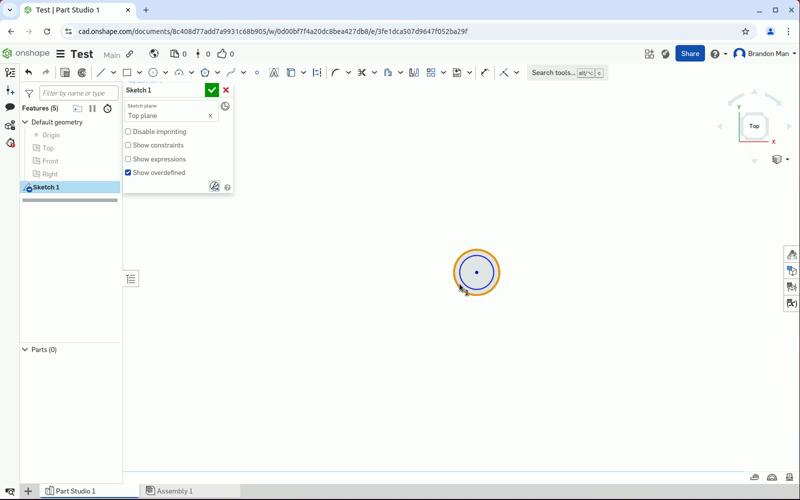
scroll(-6)
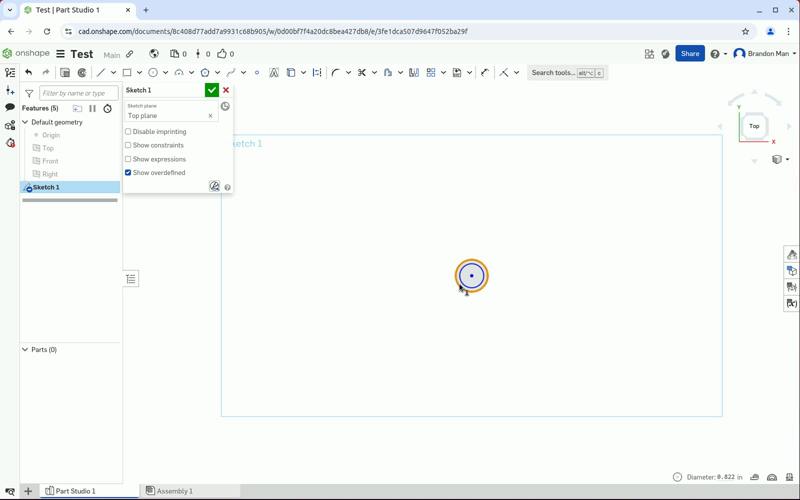
scroll(-6)
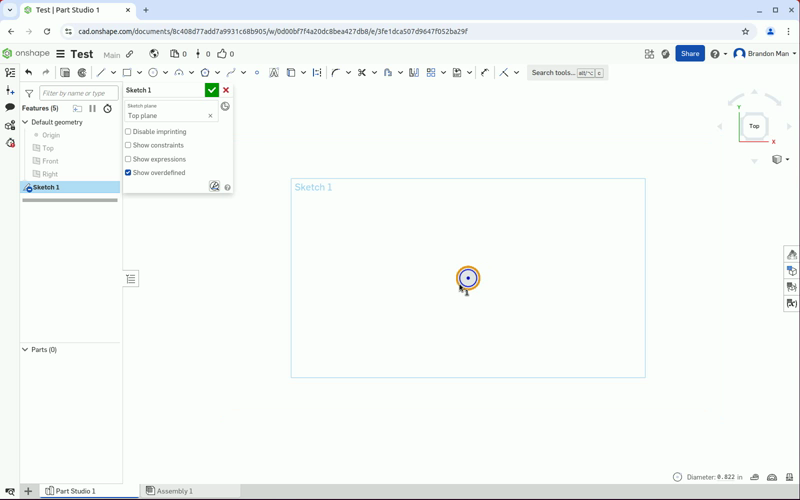
scroll(-6)
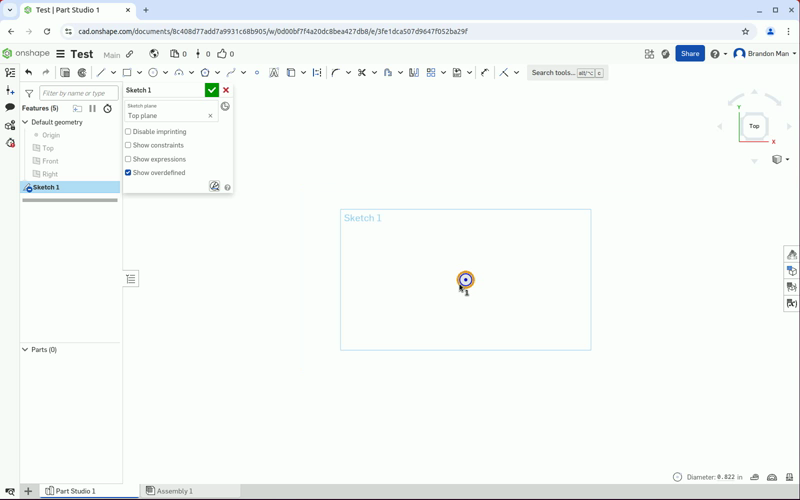
scroll(-6)
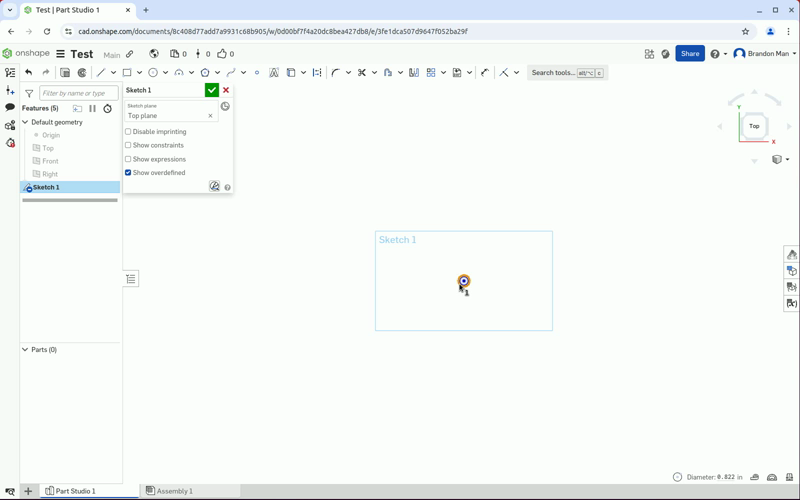
scroll(-6)
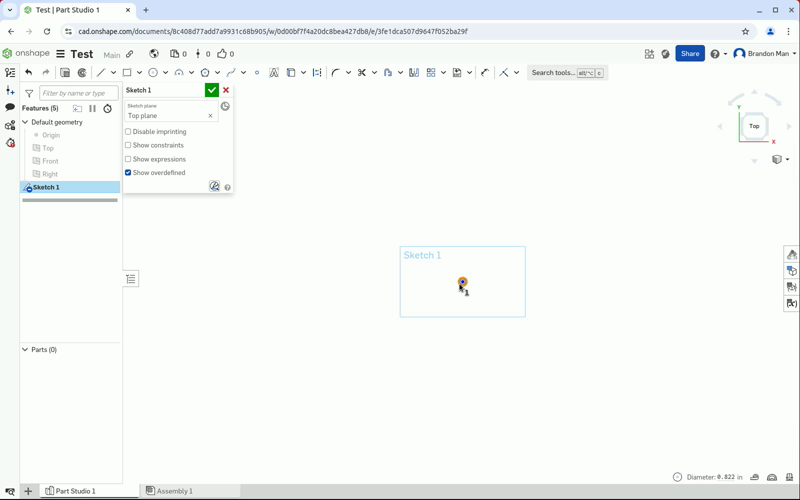
scroll(-6)
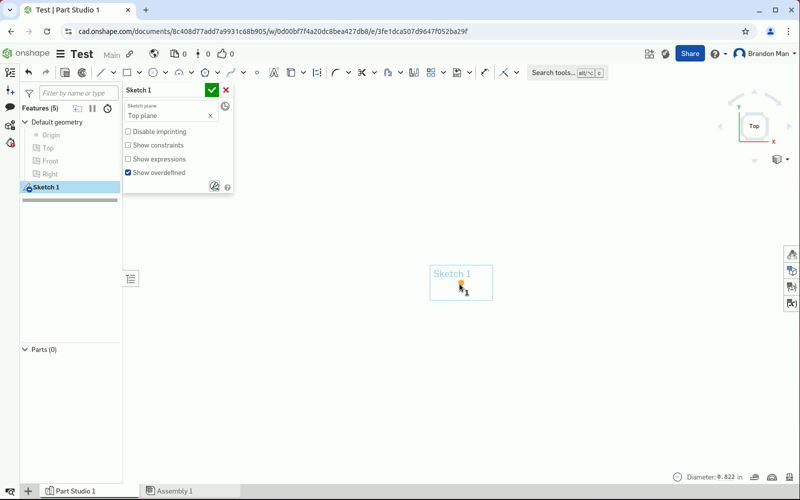
mouse_move(73, 352)
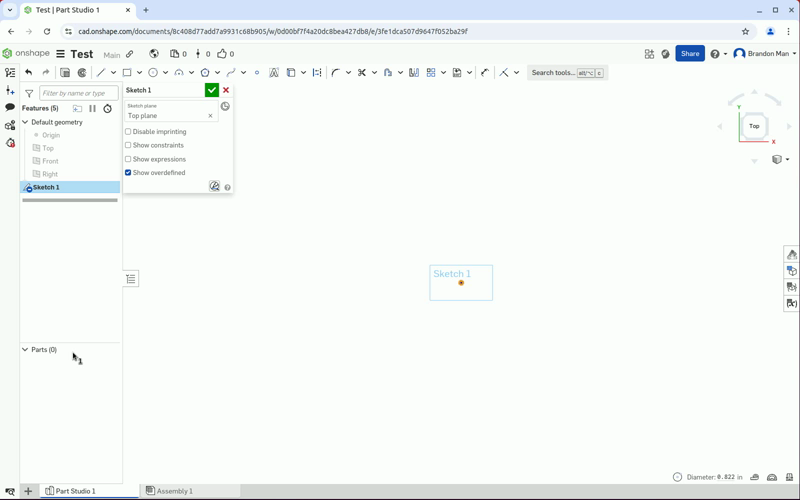
key(shift+y)
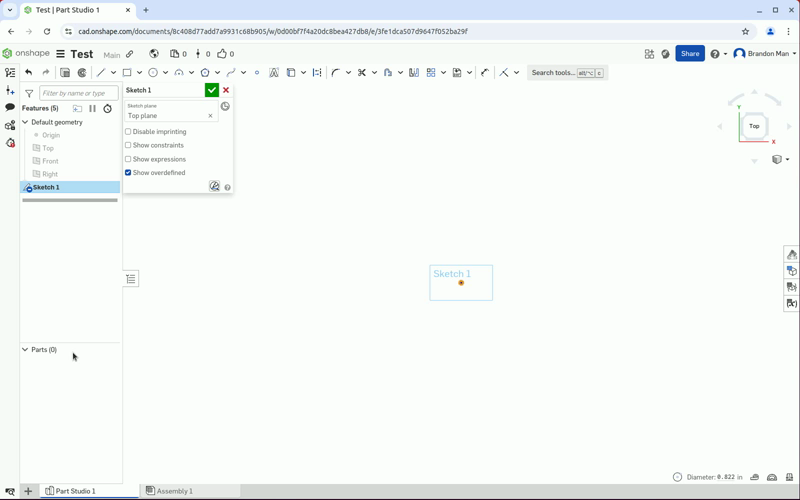
key(shift+e)
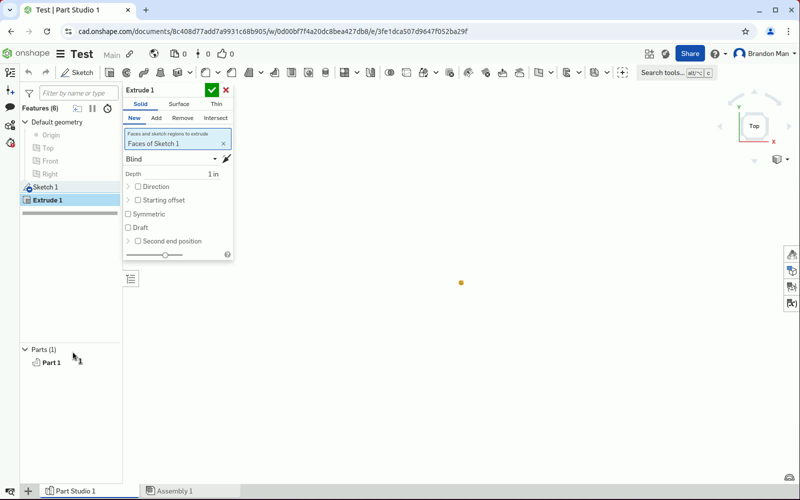
mouse_move(143, 106)
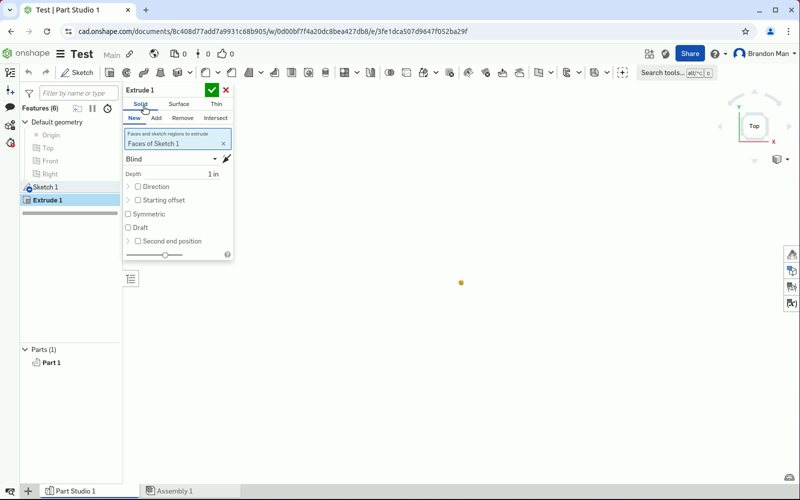
click(143, 106)
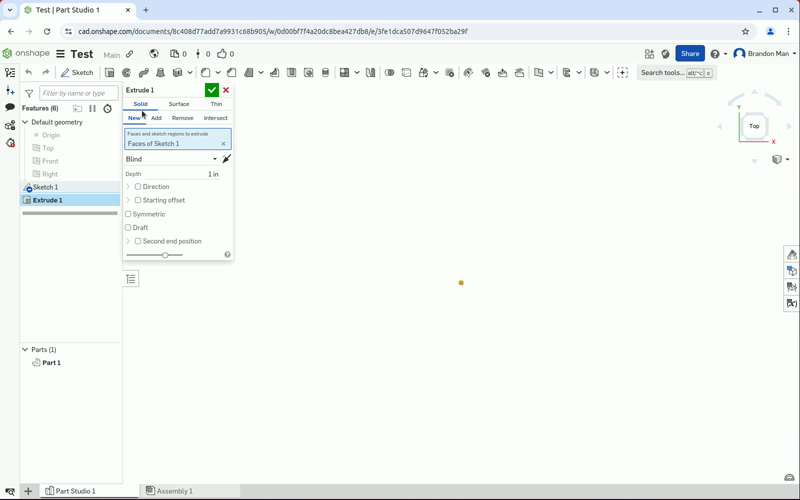
mouse_move(137, 120)
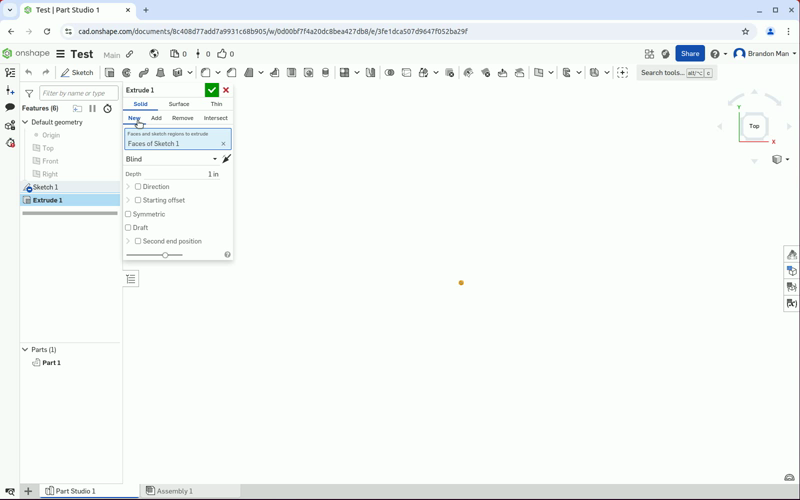
click(137, 120)
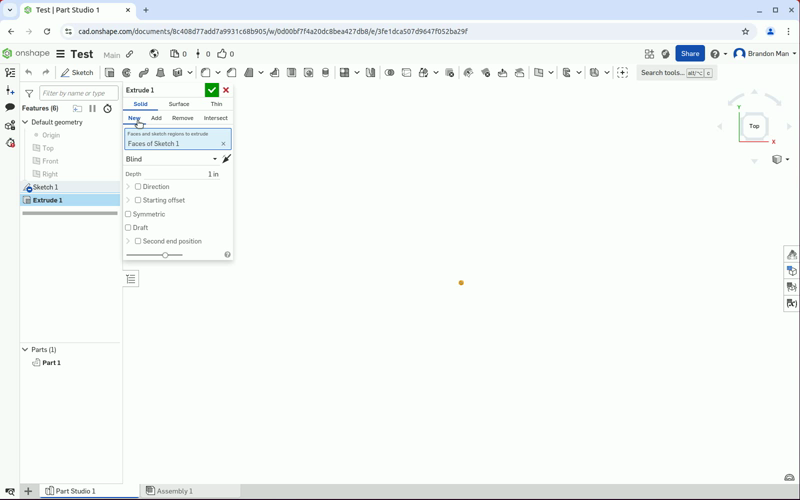
key(tab, 4)
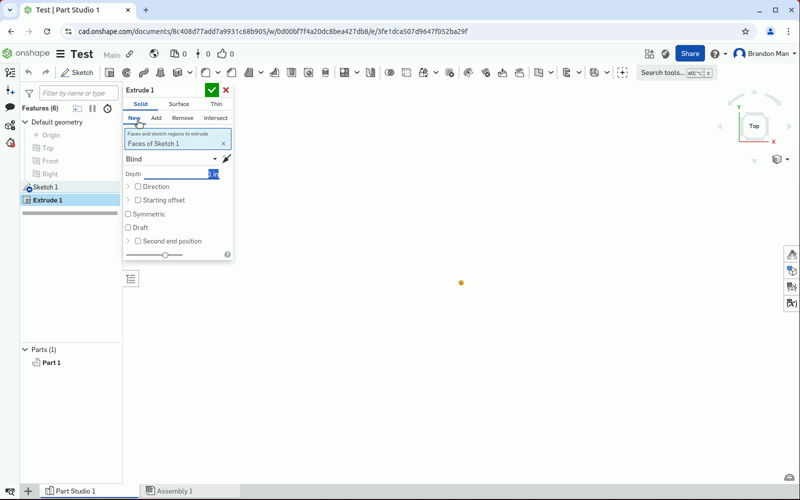
text(23.108)
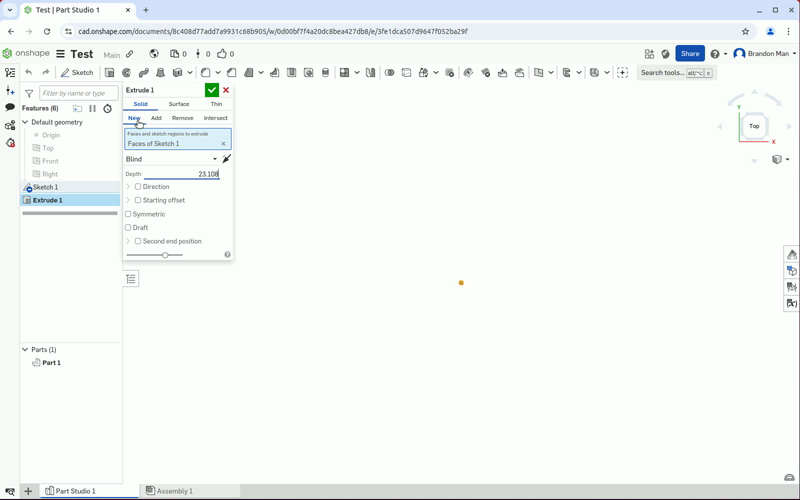
key(enter)
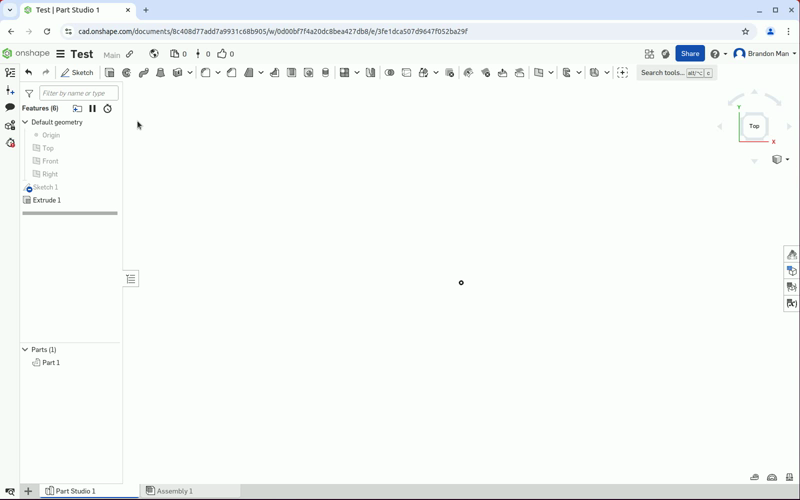
key(shift+h)
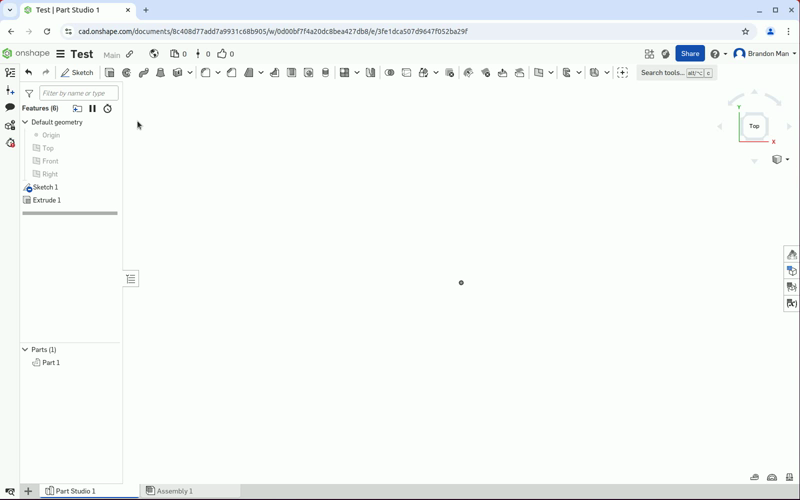
key(shift+h)
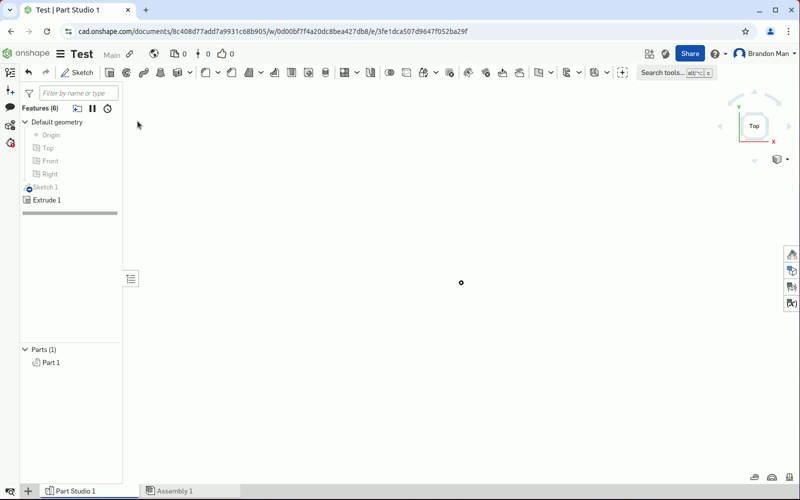
mouse_move(73, 189)
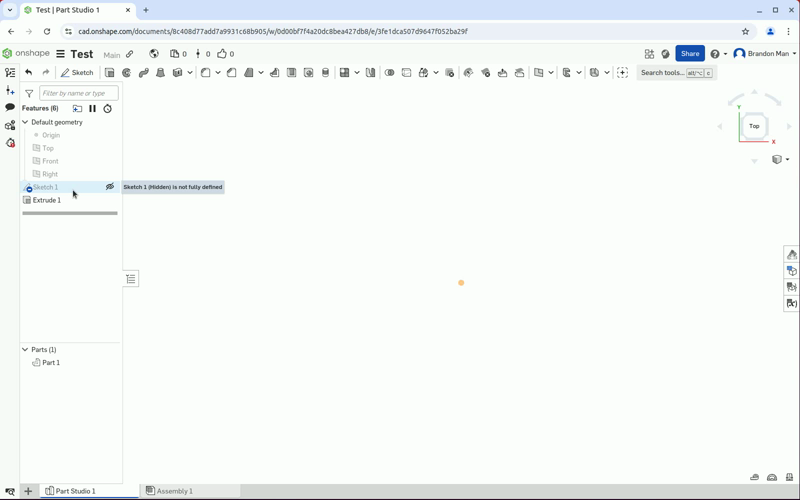
click(73, 189)
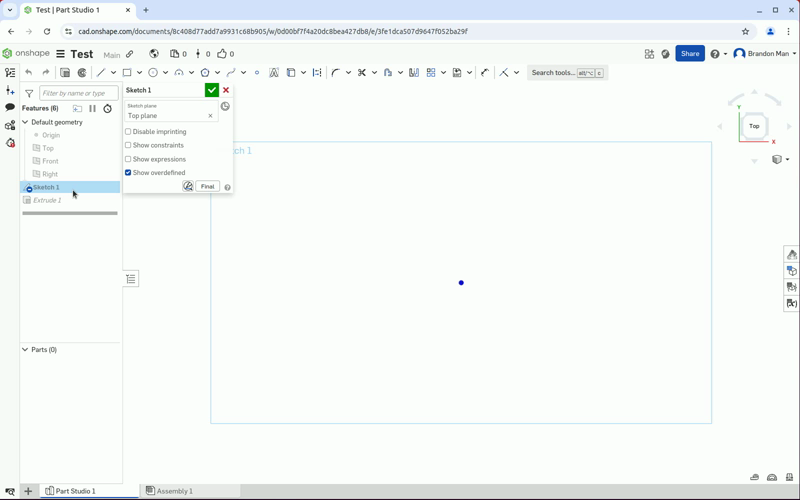
mouse_move(229, 92)
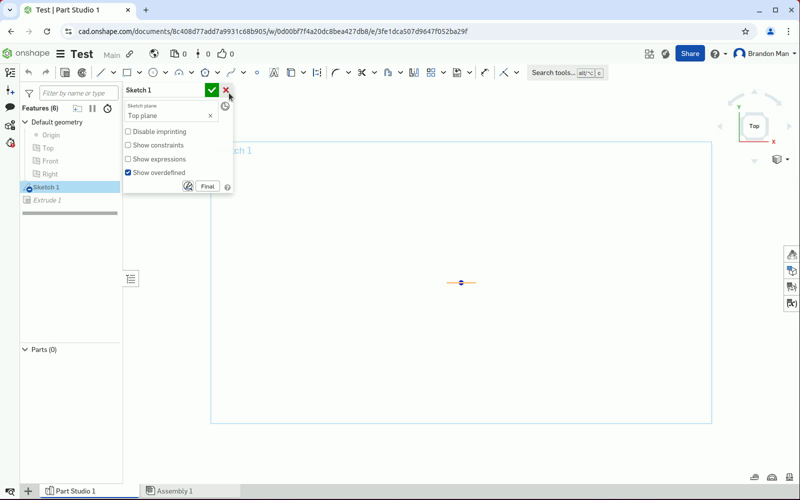
click(229, 92)
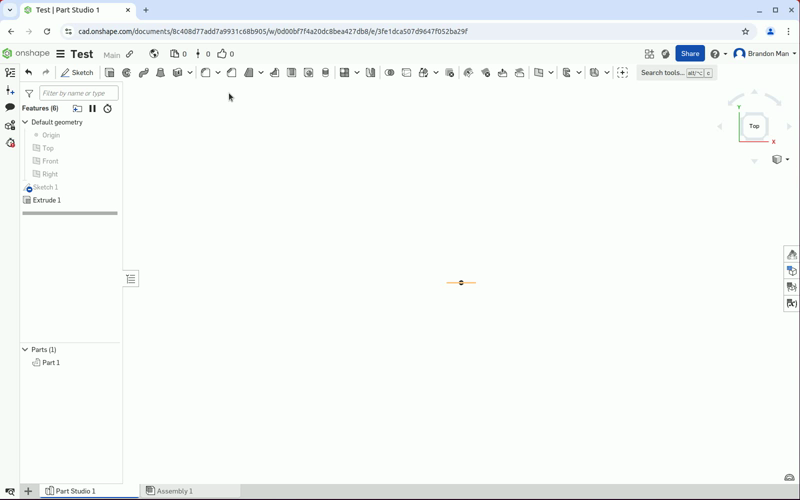
mouse_move(73, 352)
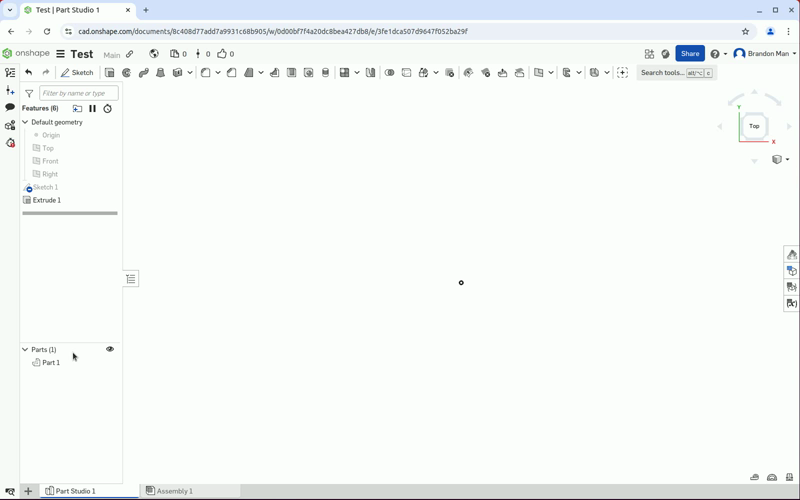
key(y)
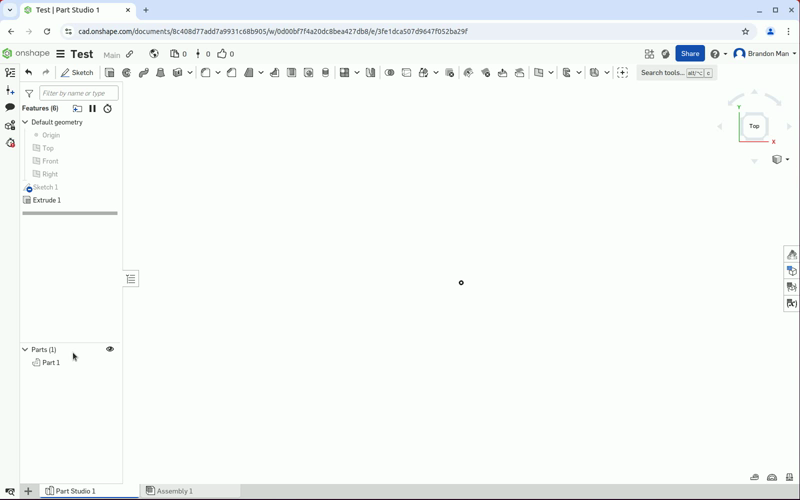
key(shift+p)
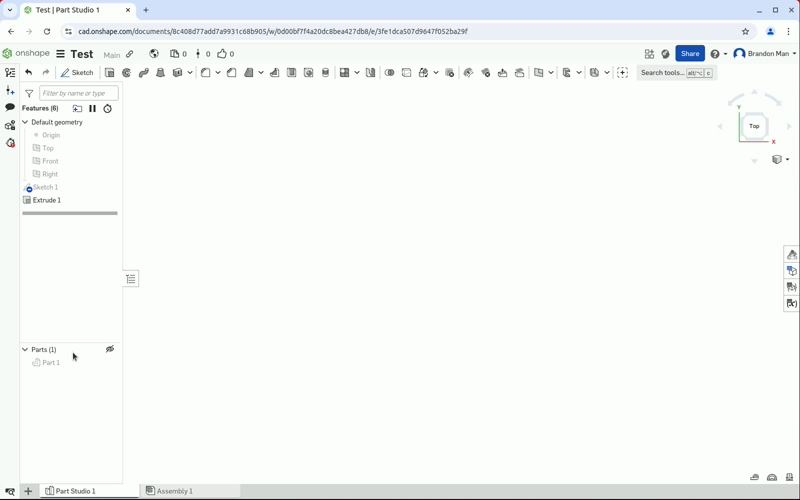
key(space)
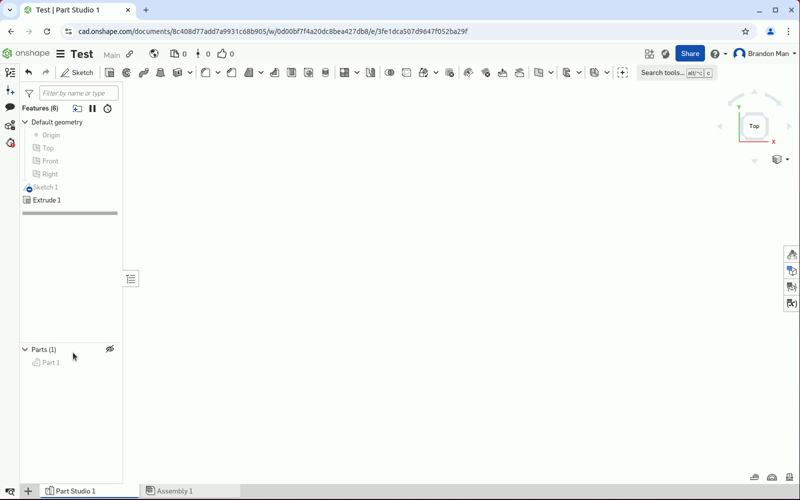
key_down(shift)
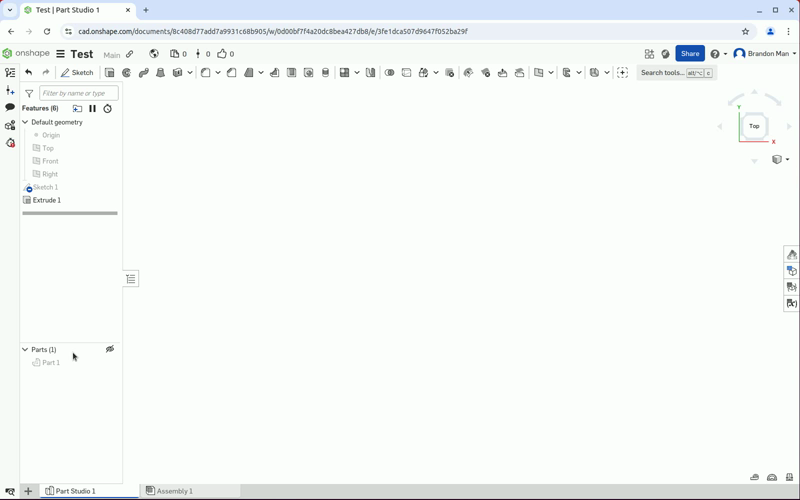
key(up)
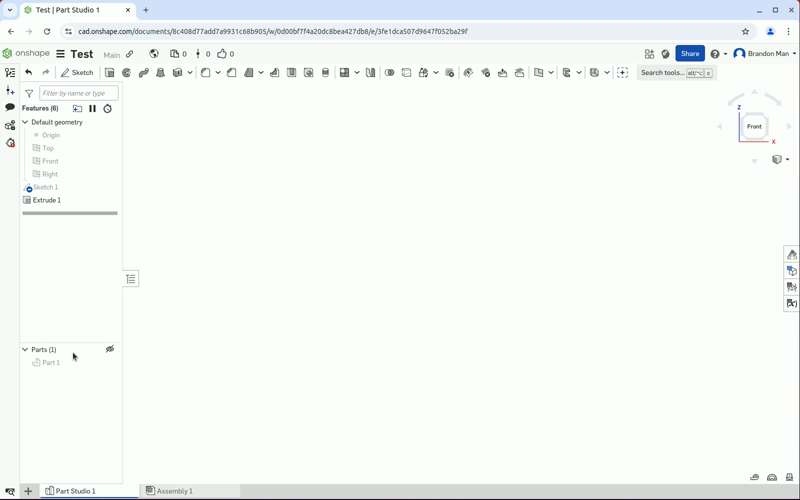
key_up(shift)
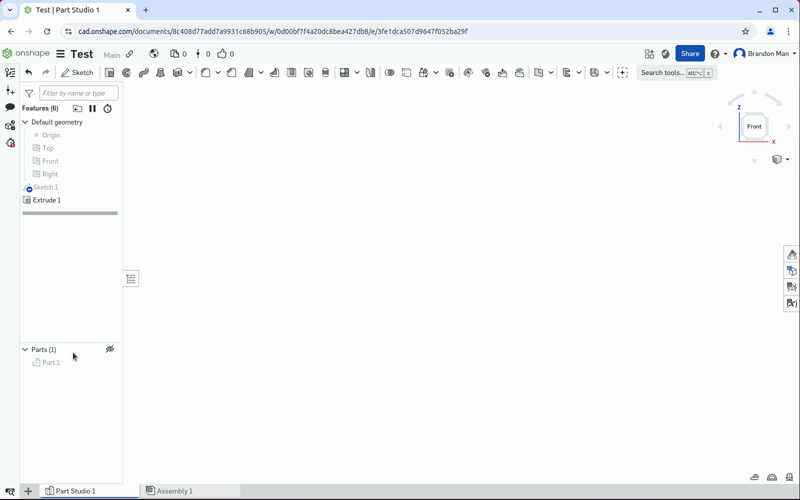
mouse_move(73, 352)
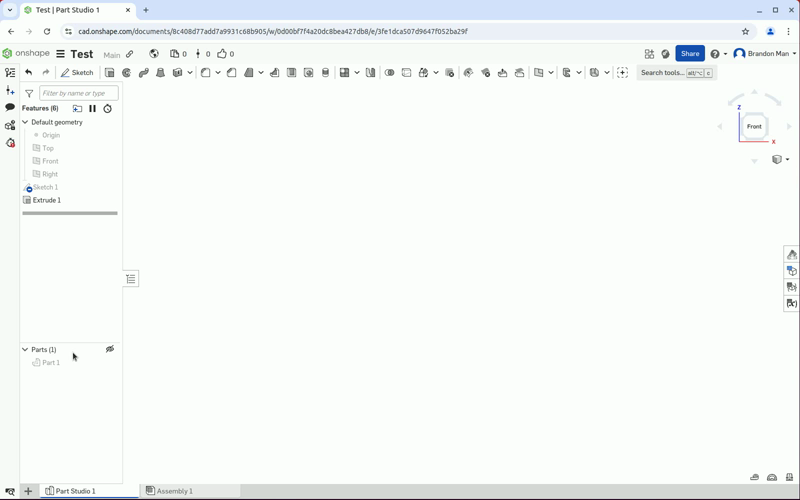
key(shift+y)
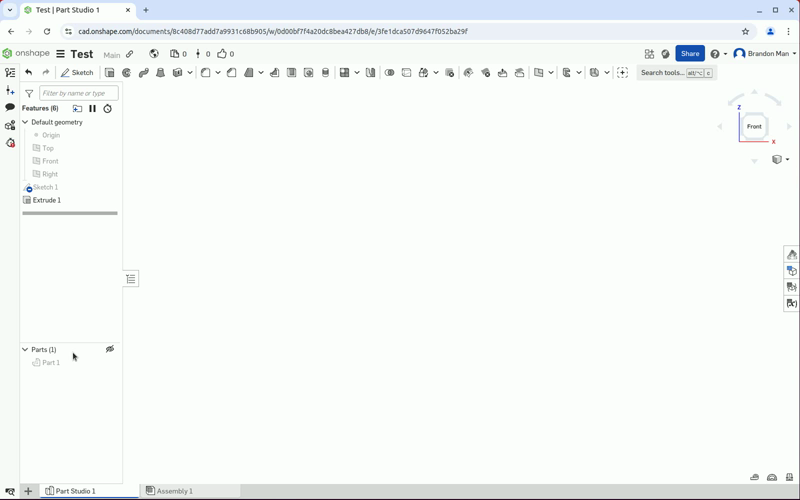
key(shift+s)
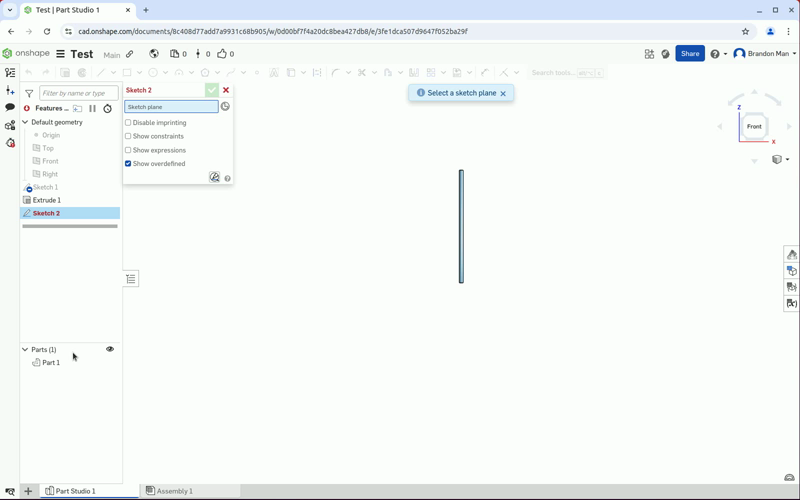
mouse_move(73, 163)
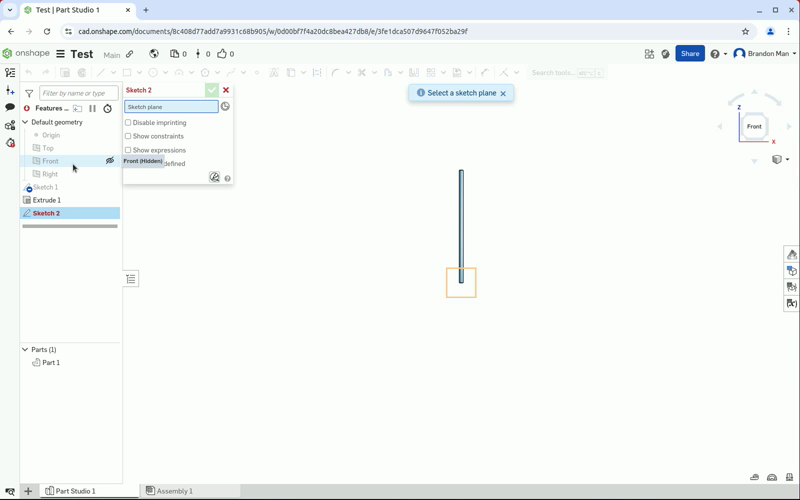
click(73, 163)
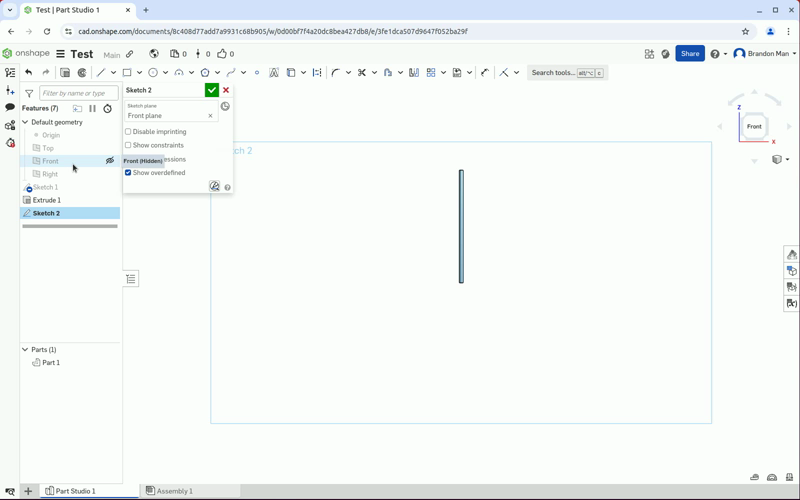
mouse_move(73, 352)
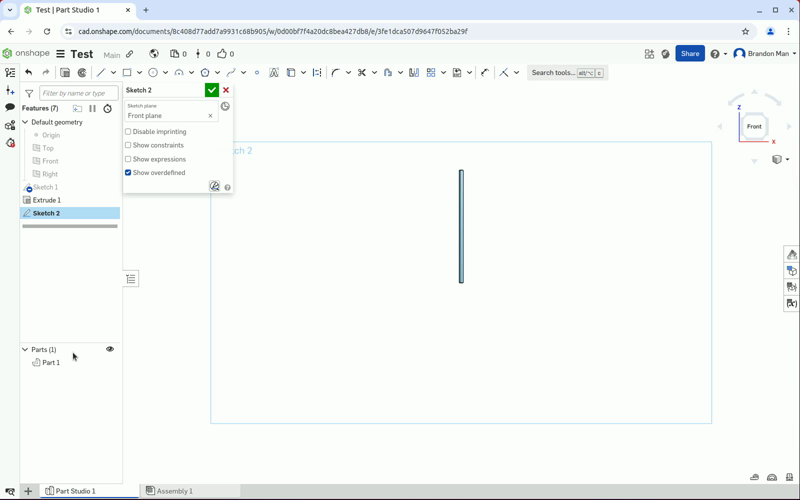
key(y)
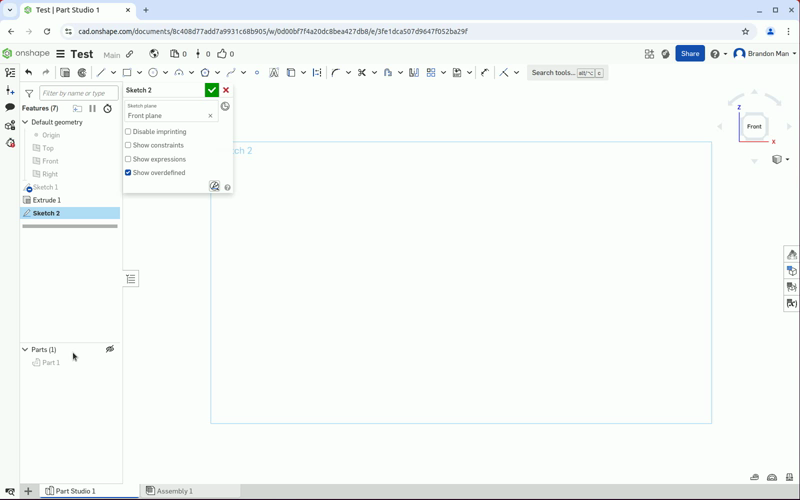
key(c)
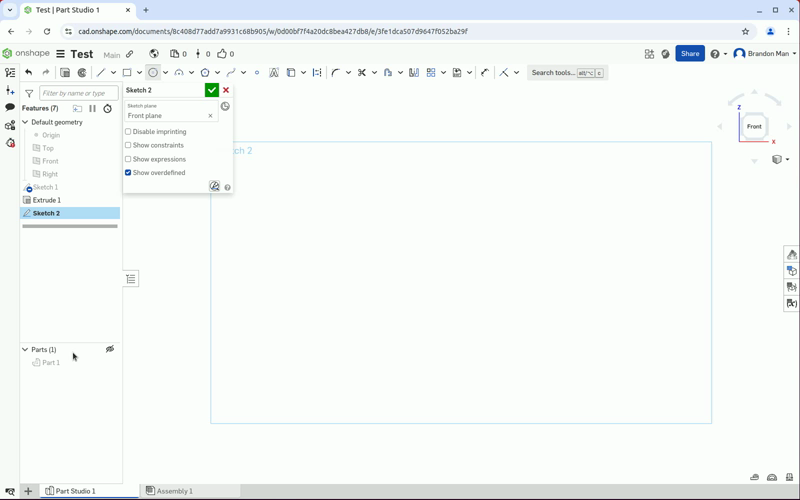
key_down(shift)
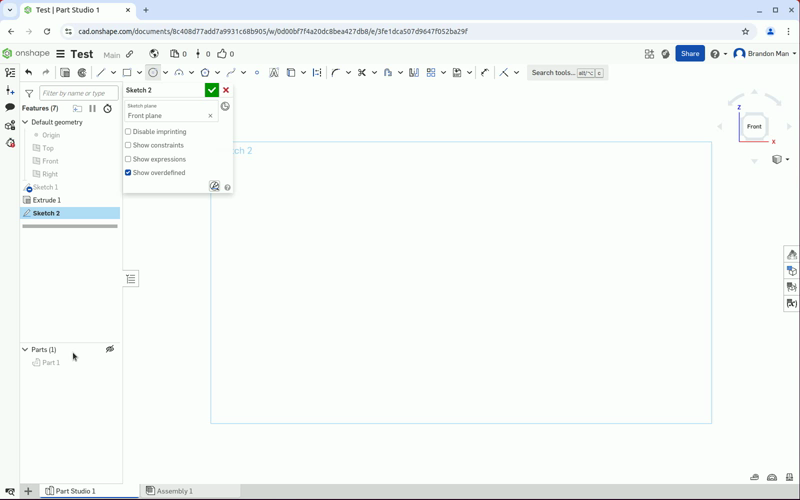
mouse_move(464, 250)
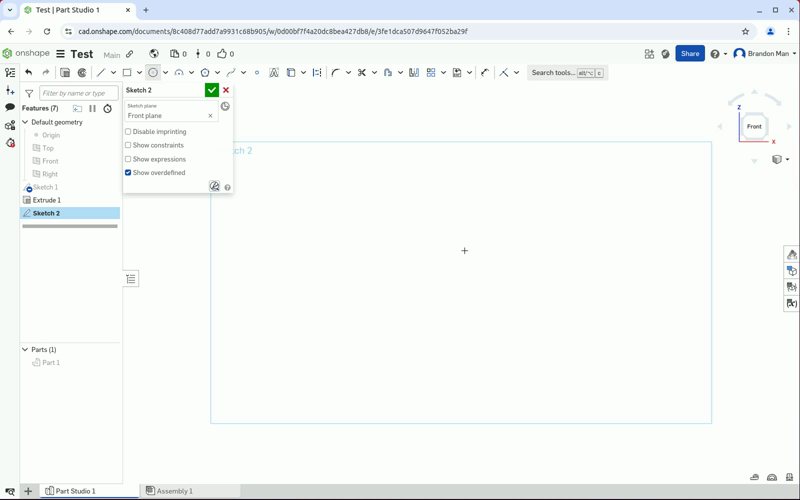
click(464, 250)
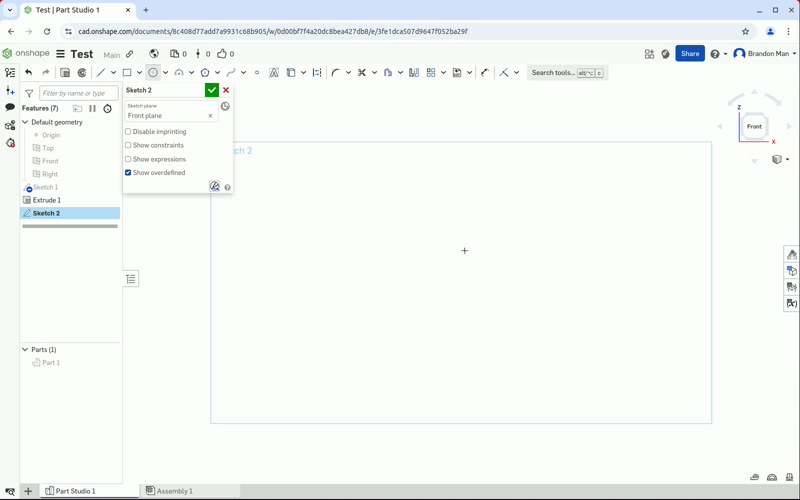
key_up(shift)
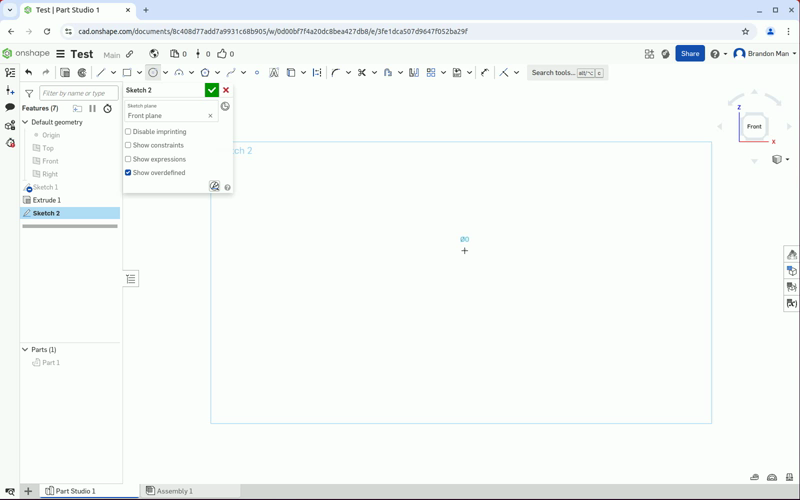
mouse_move(466, 250)
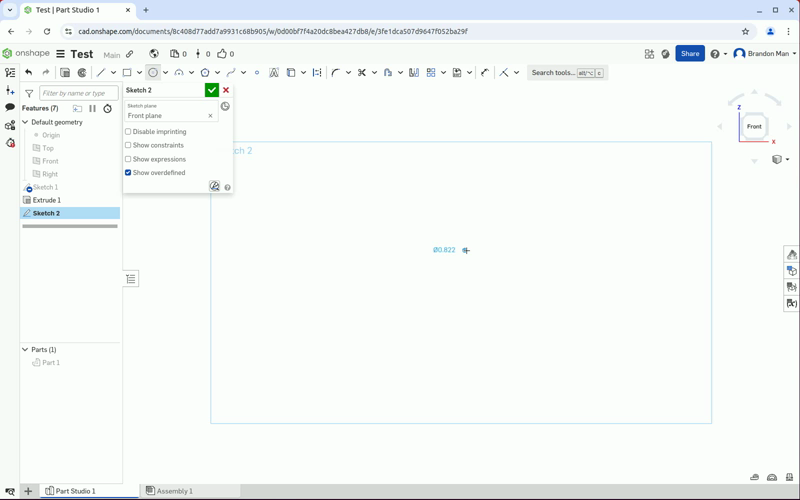
scroll(6)
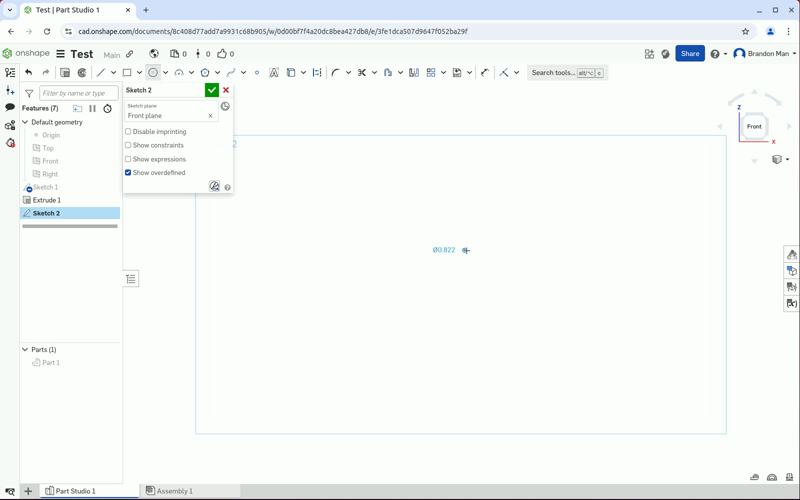
scroll(6)
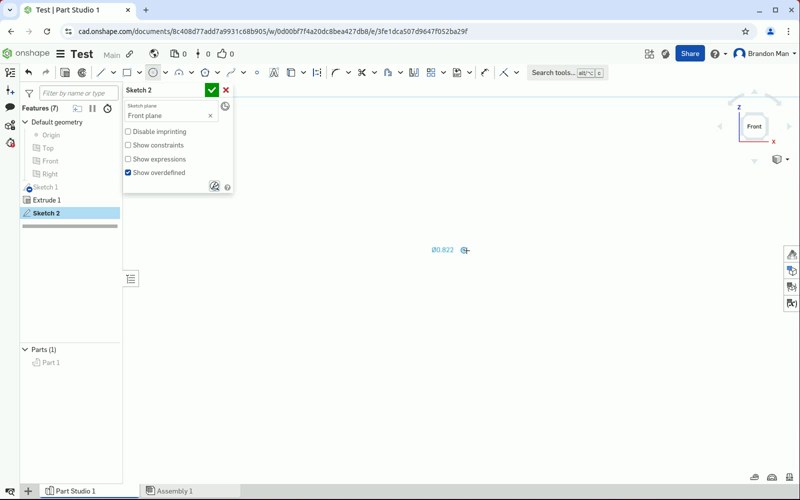
scroll(6)
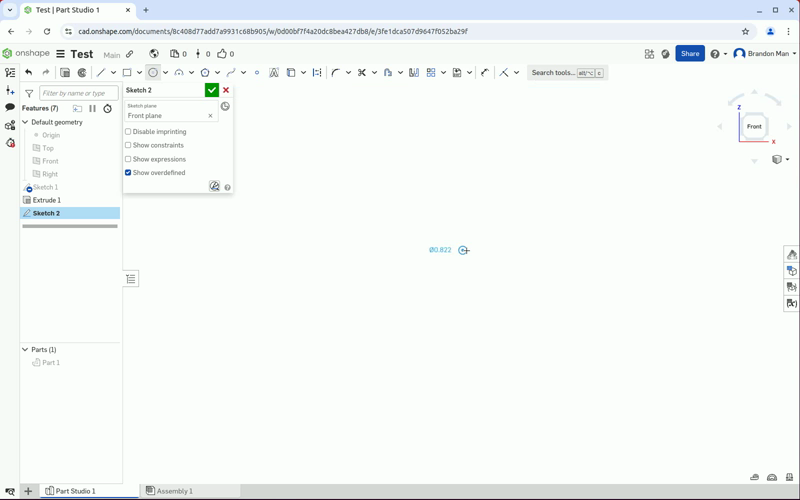
scroll(6)
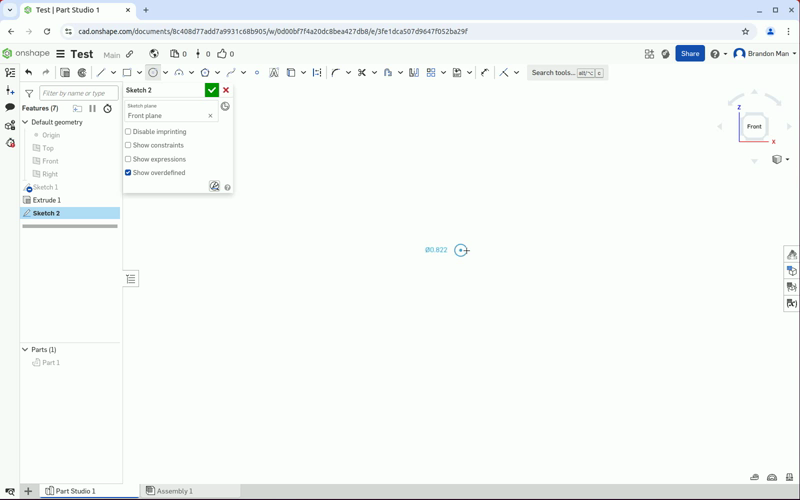
scroll(6)
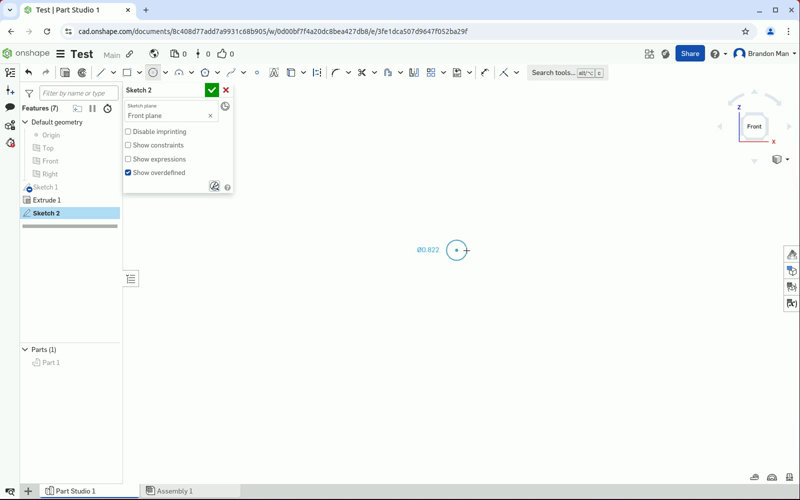
scroll(6)
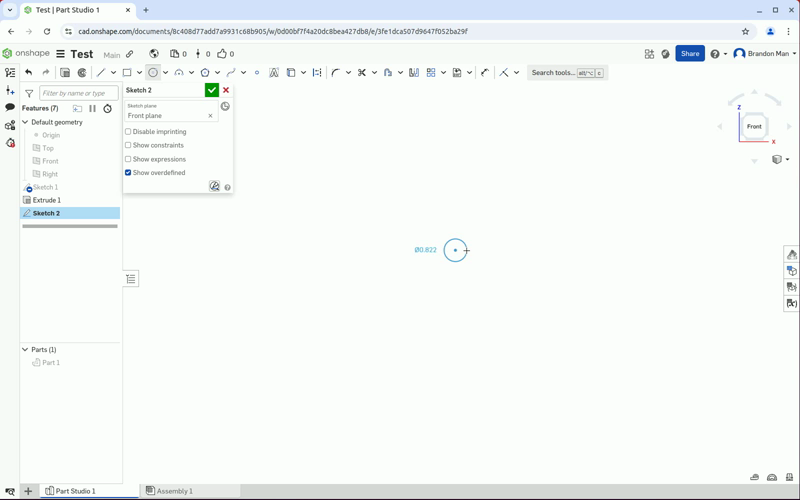
scroll(6)
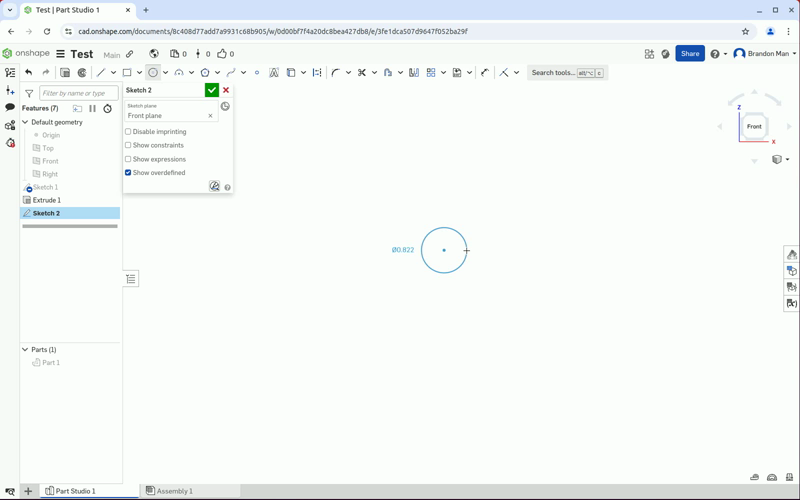
click(466, 250)
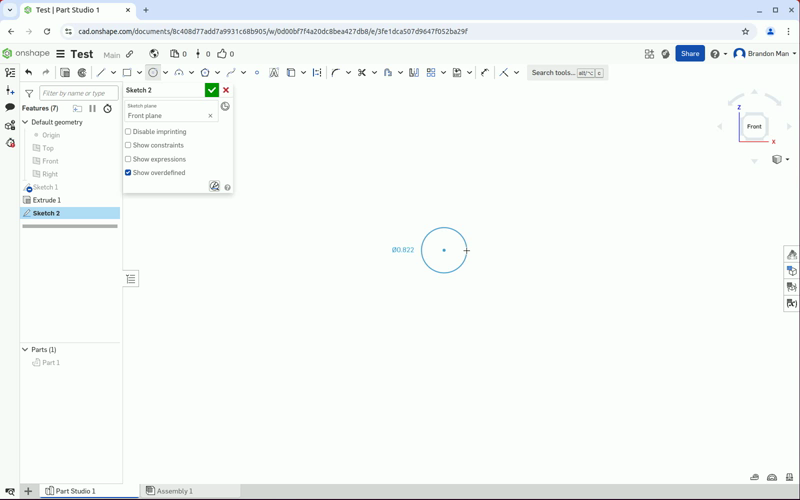
scroll(-6)
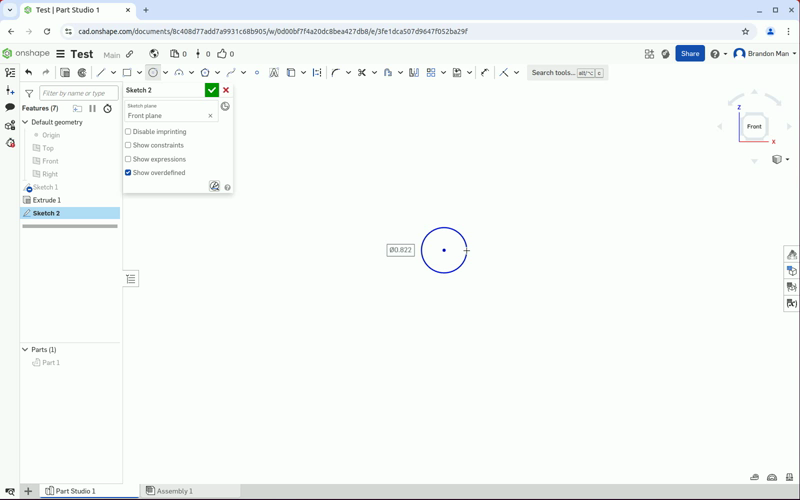
scroll(-6)
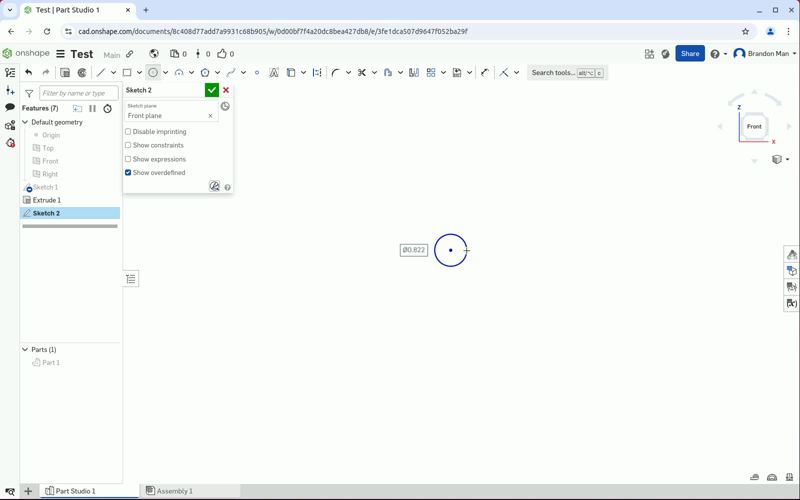
scroll(-6)
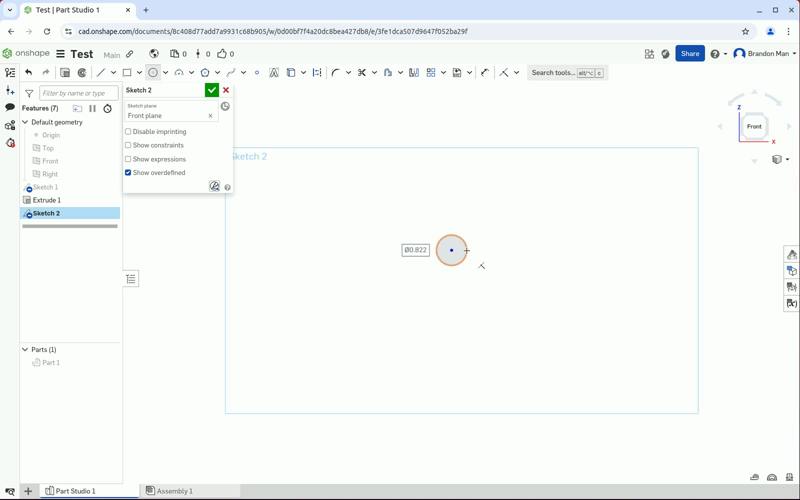
scroll(-6)
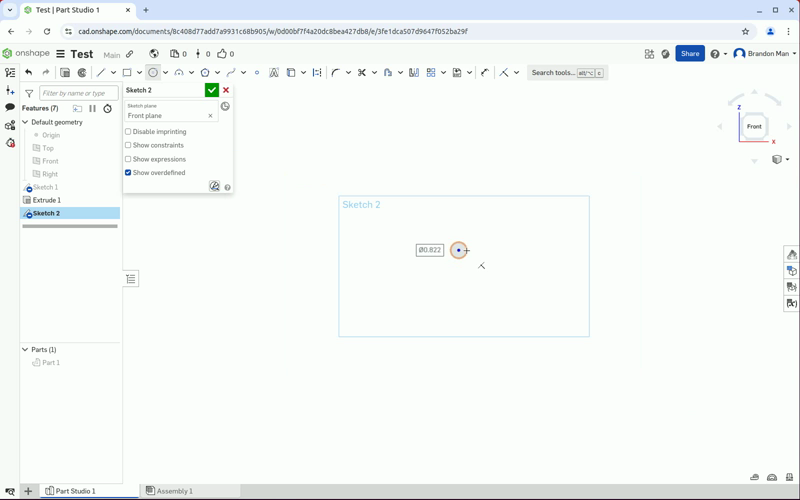
scroll(-6)
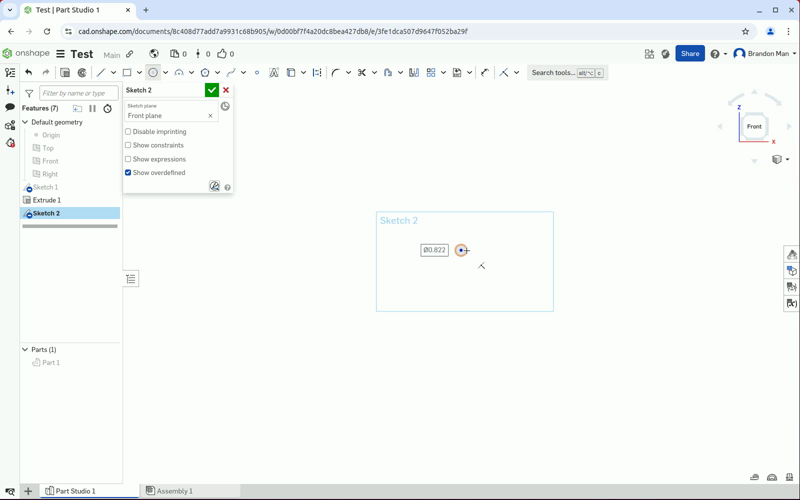
scroll(-6)
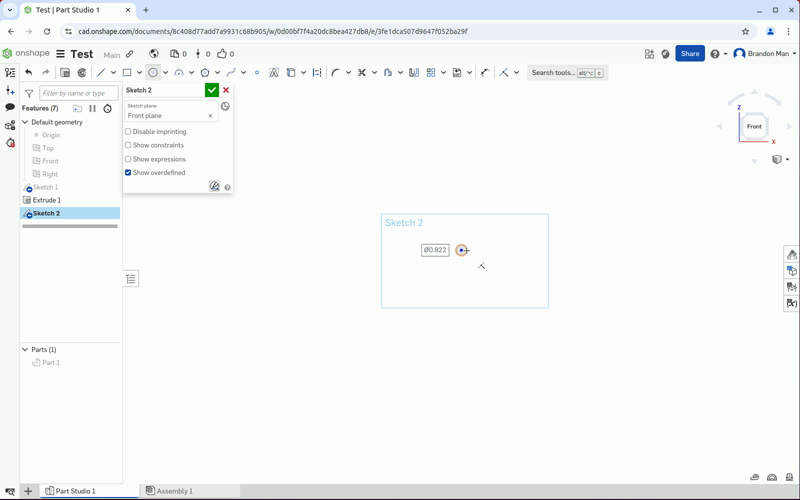
scroll(-6)
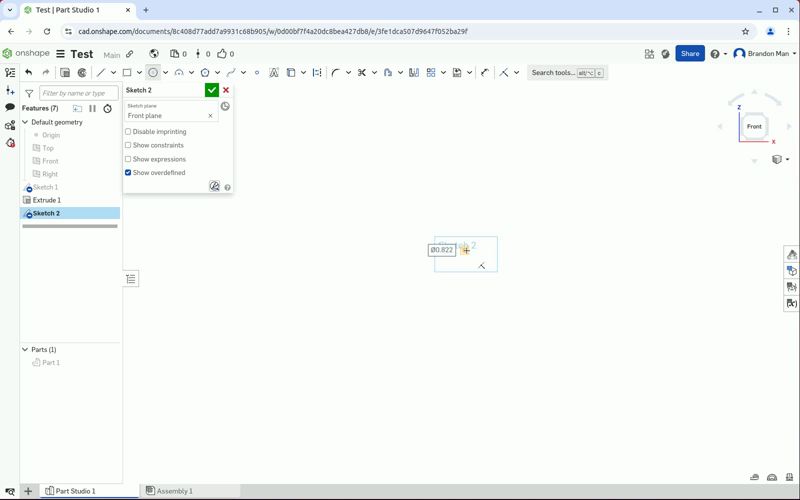
key(esc)
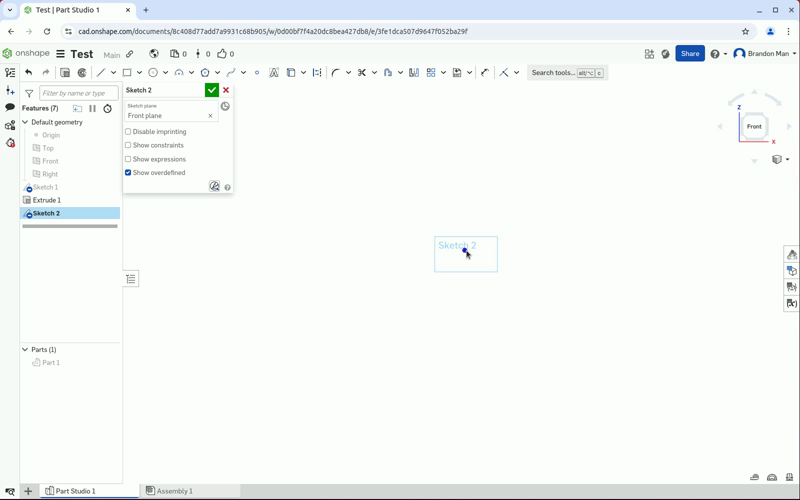
key(c)
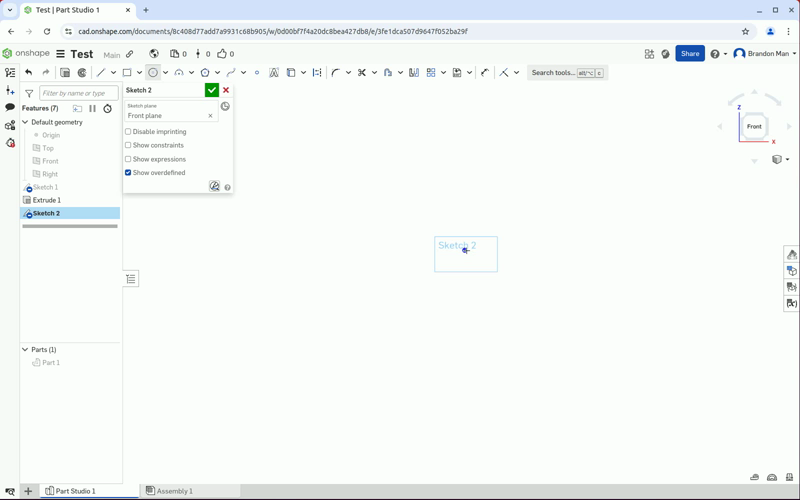
key_down(shift)
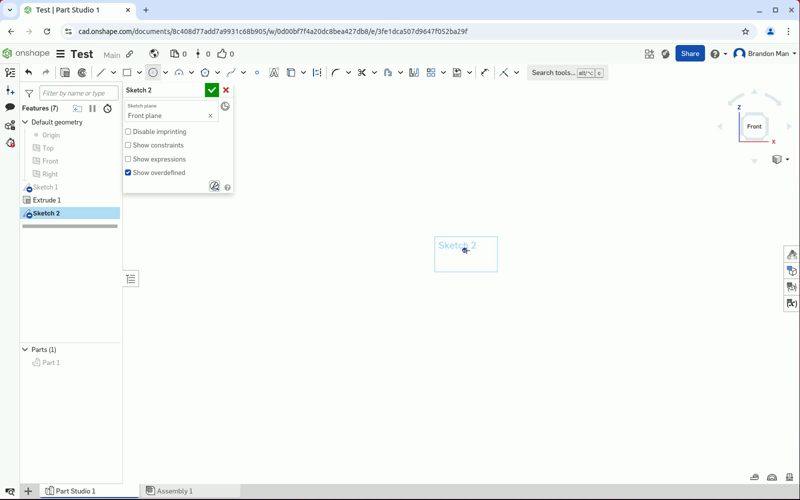
mouse_move(464, 250)
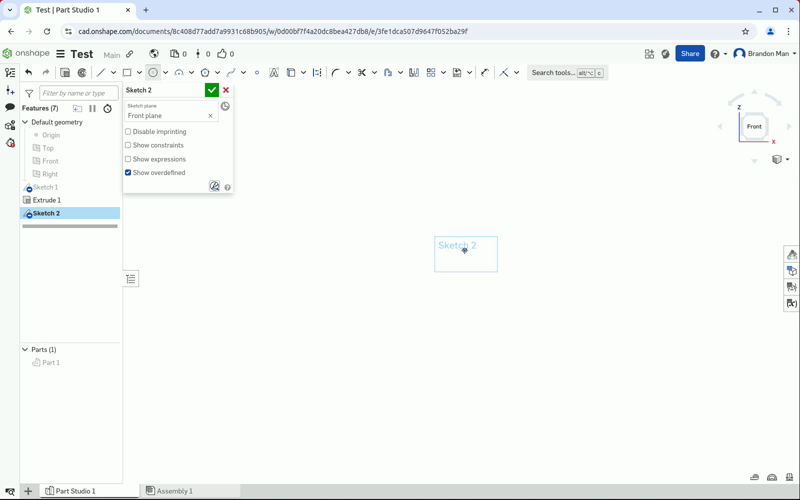
scroll(6)
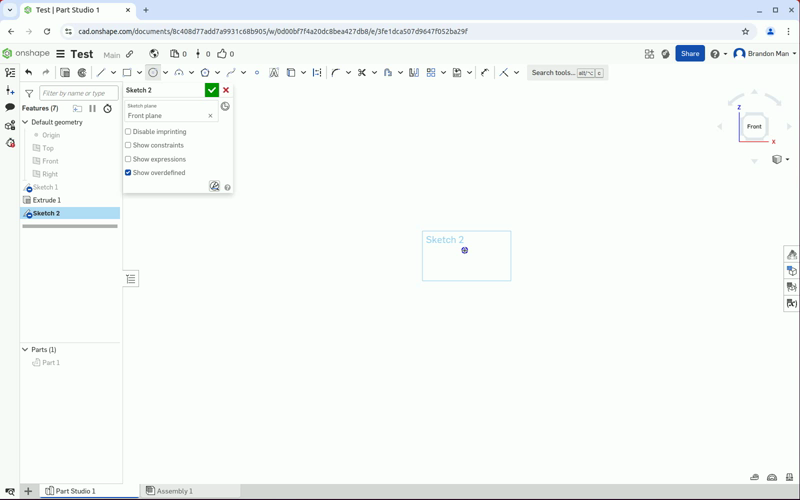
scroll(6)
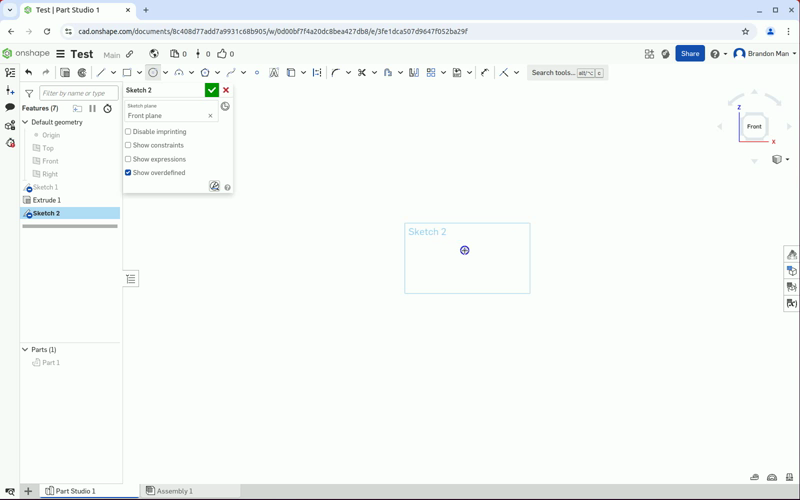
scroll(6)
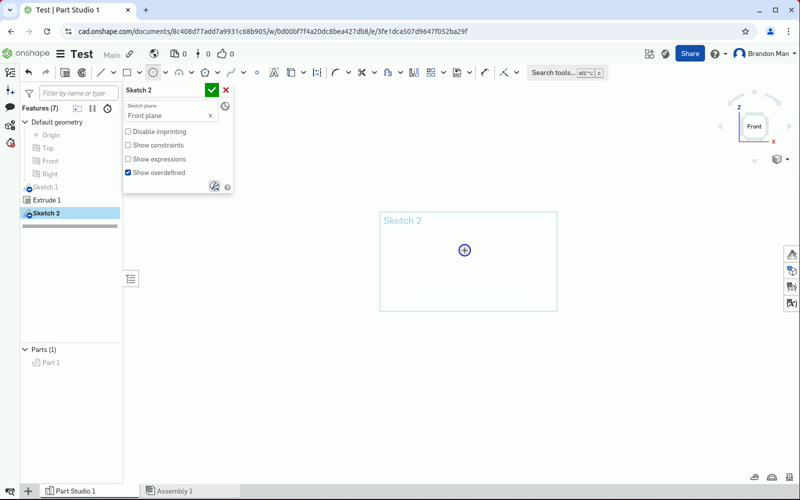
scroll(6)
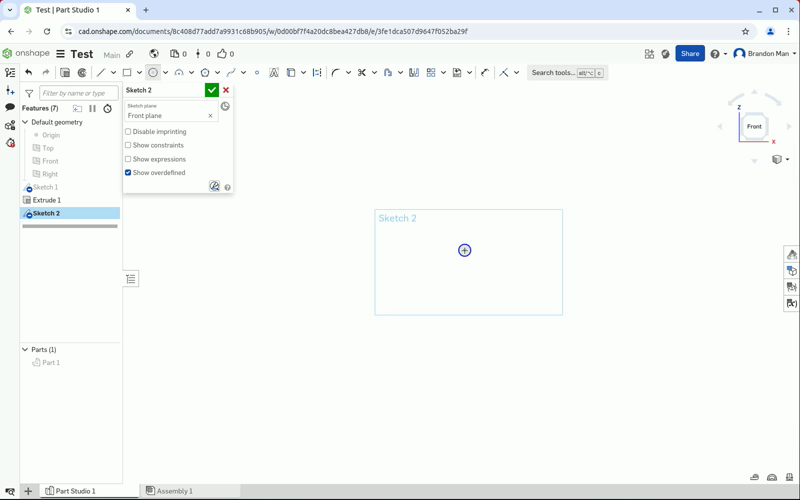
scroll(6)
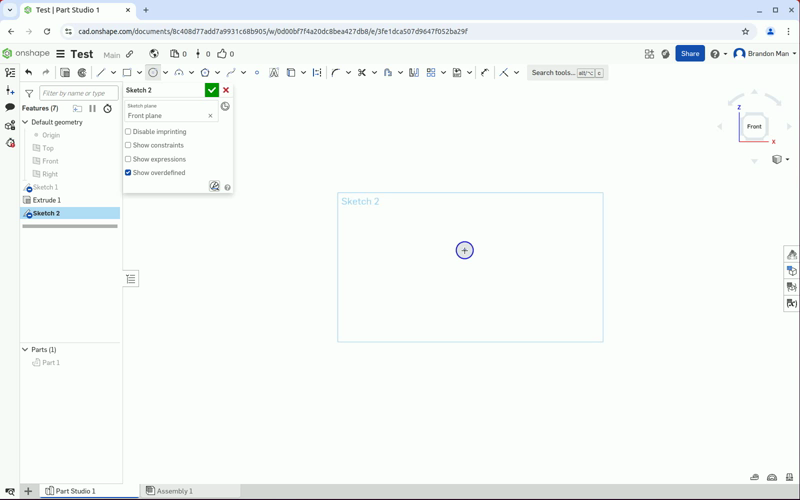
scroll(6)
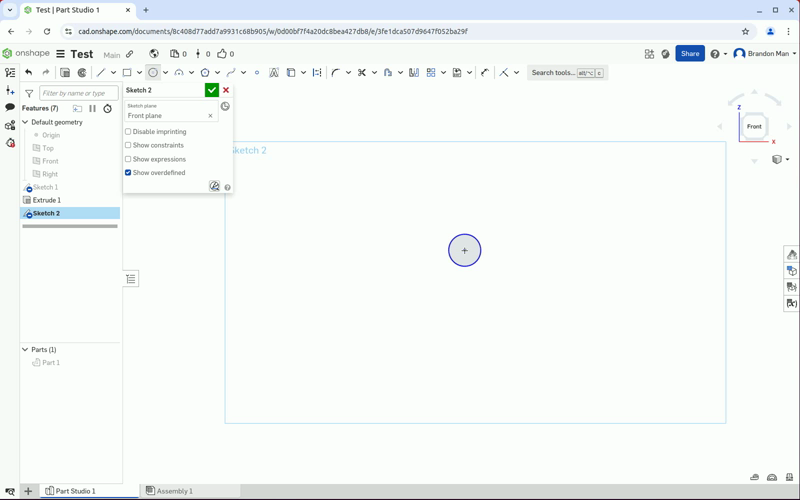
scroll(6)
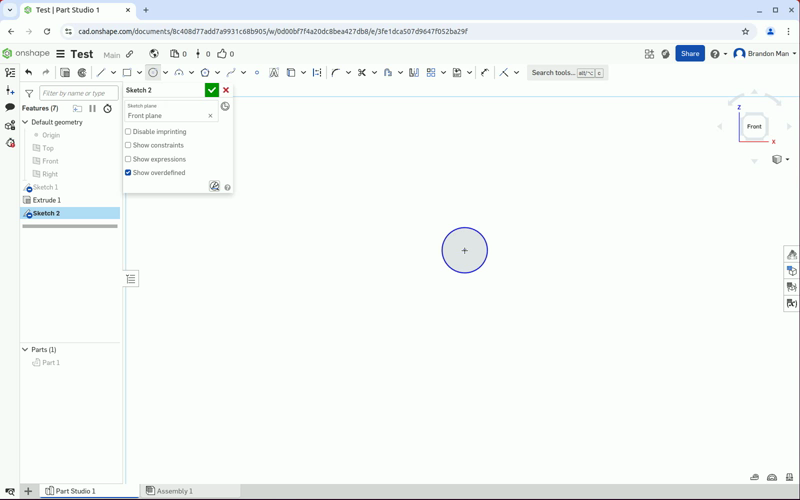
click(464, 250)
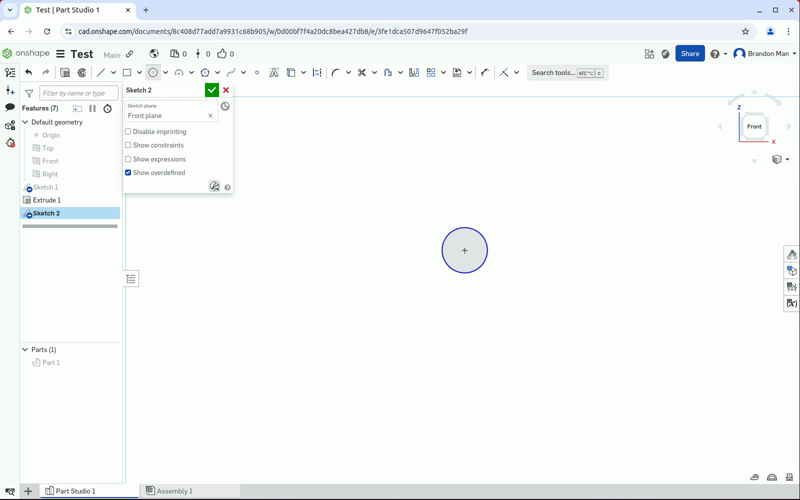
scroll(-6)
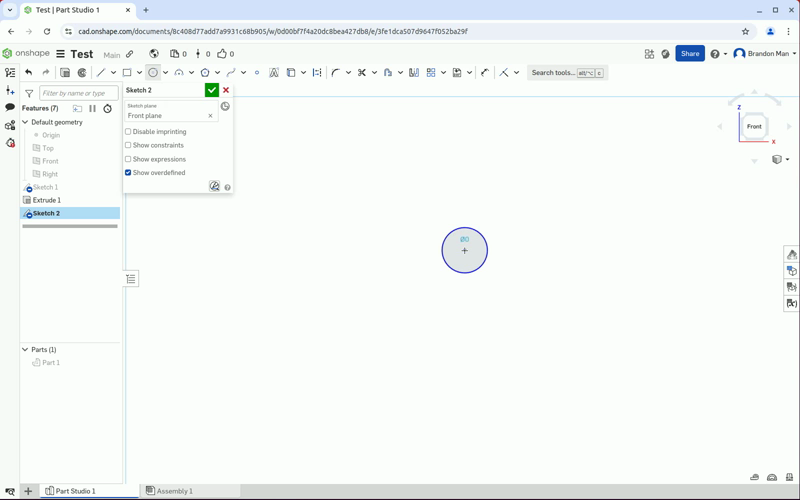
scroll(-6)
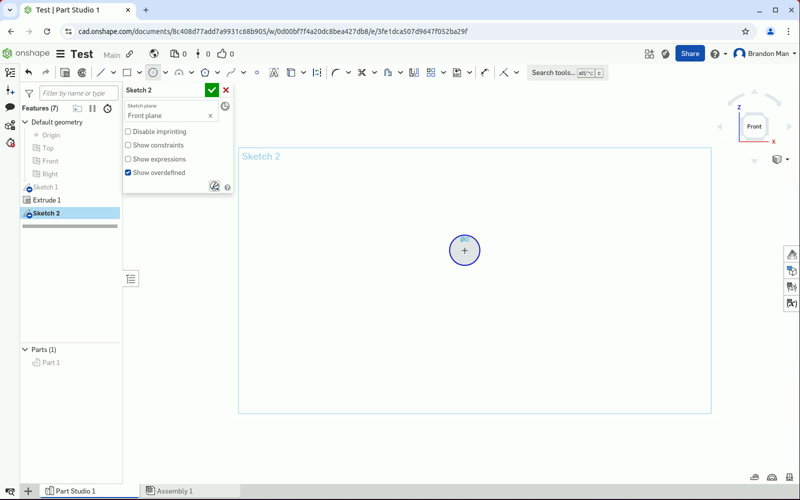
scroll(-6)
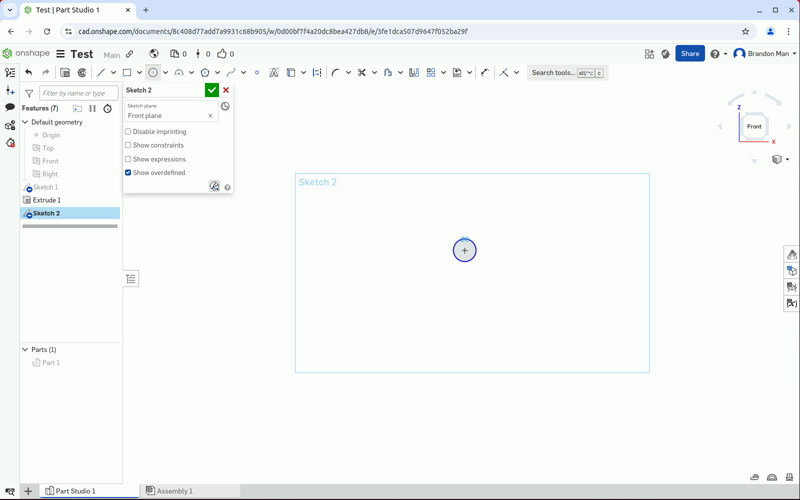
scroll(-6)
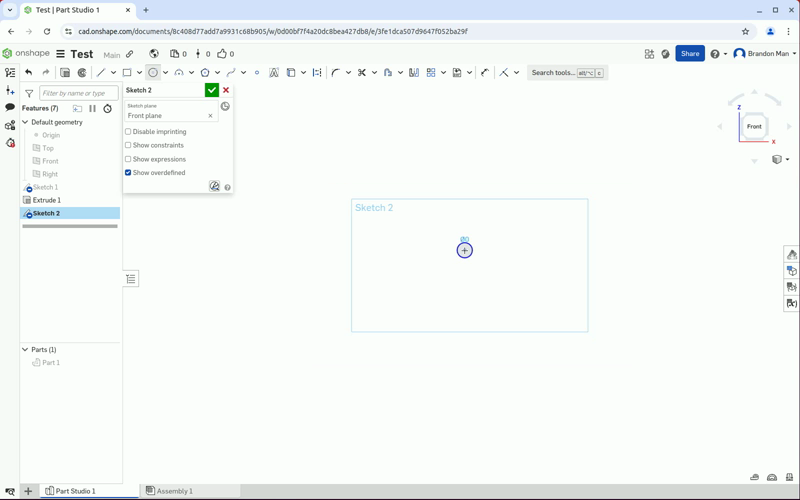
scroll(-6)
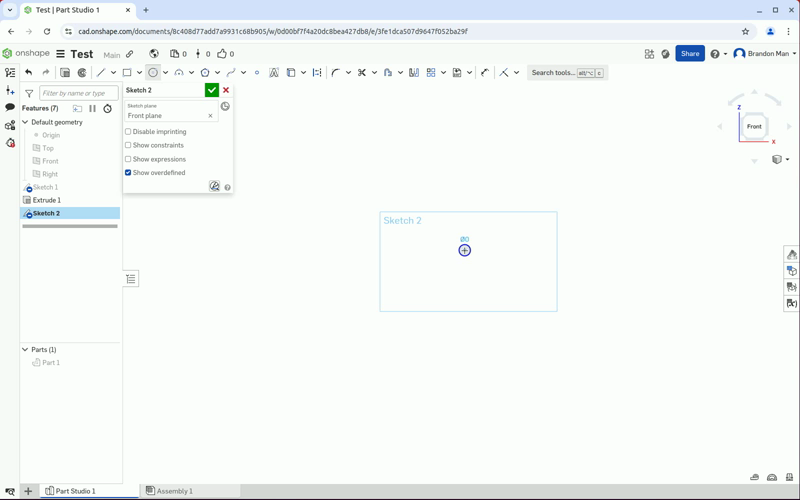
scroll(-6)
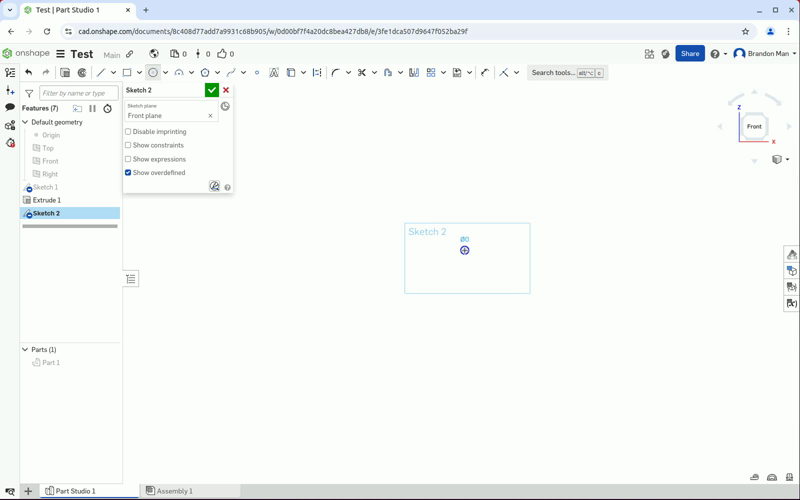
scroll(-6)
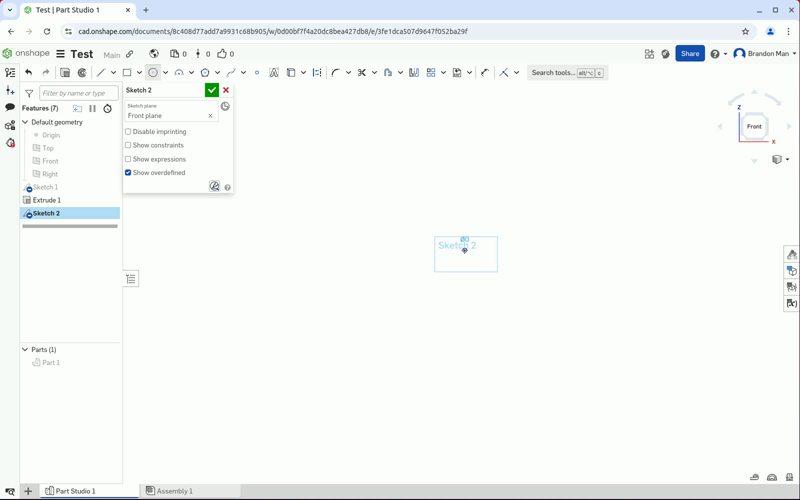
key_up(shift)
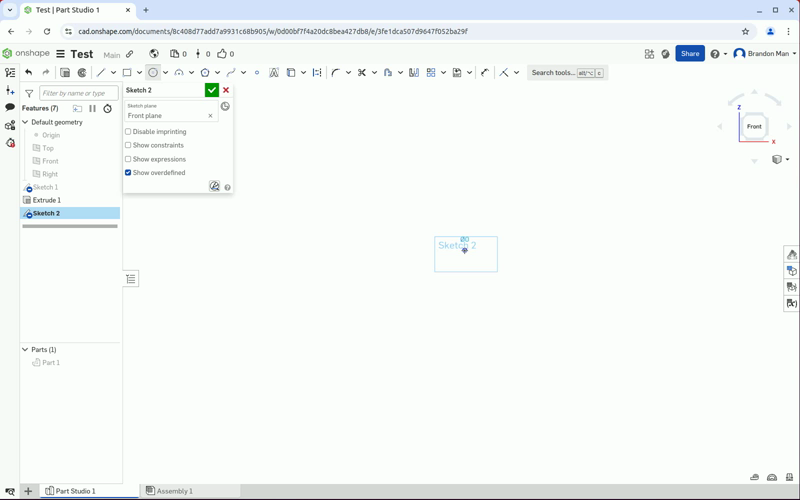
mouse_move(466, 250)
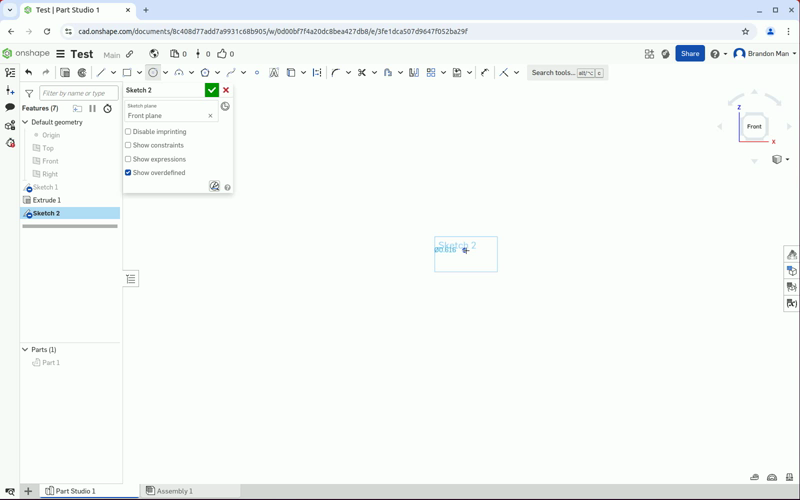
scroll(6)
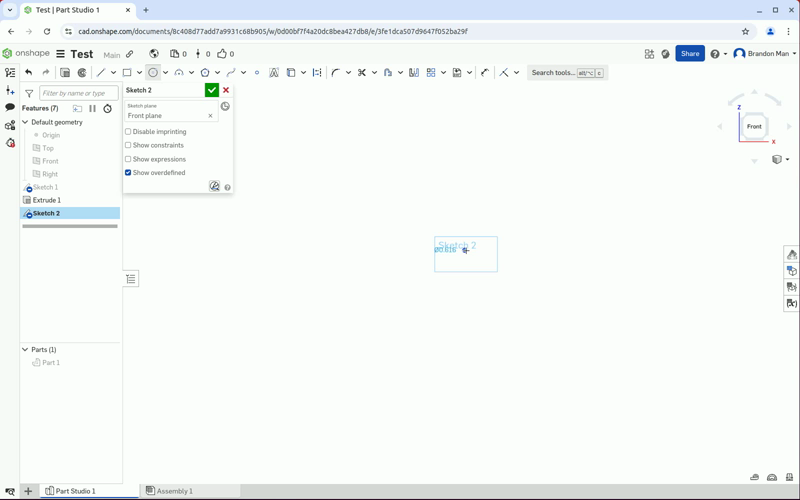
scroll(6)
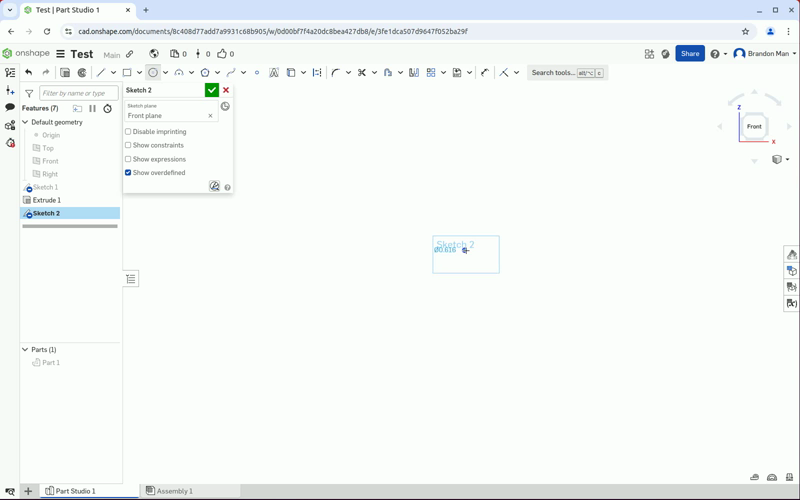
scroll(6)
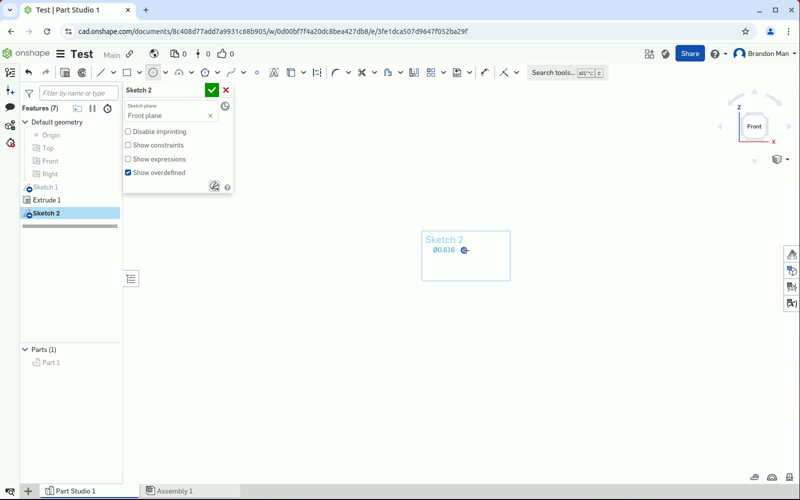
scroll(6)
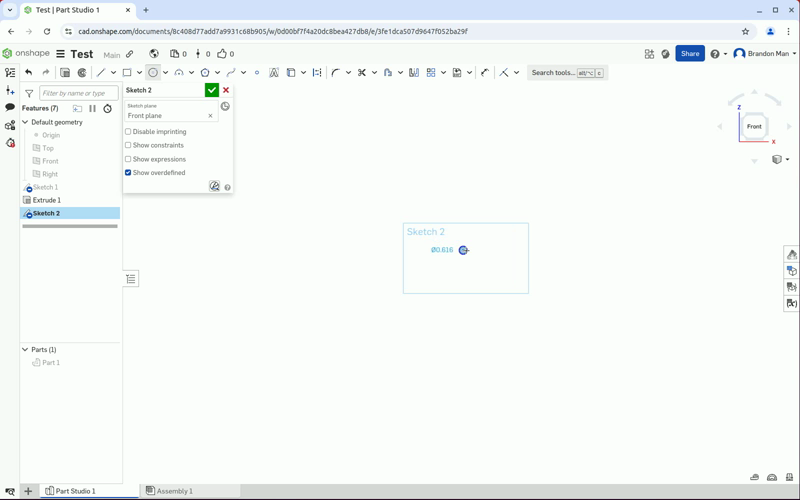
scroll(6)
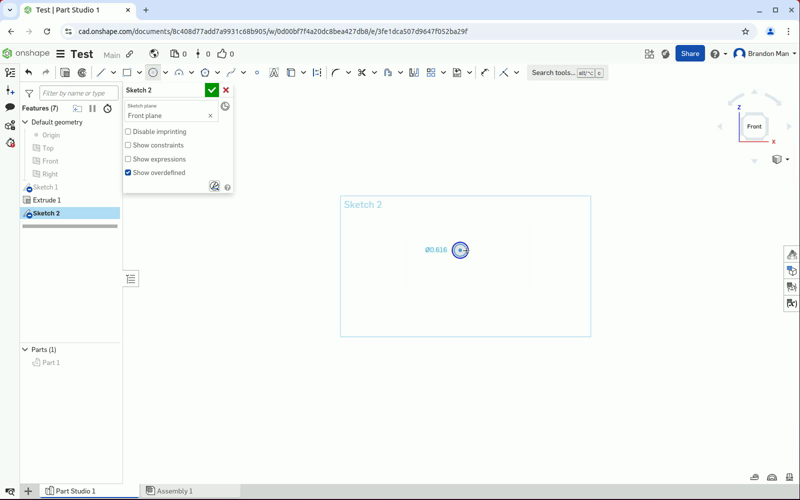
scroll(6)
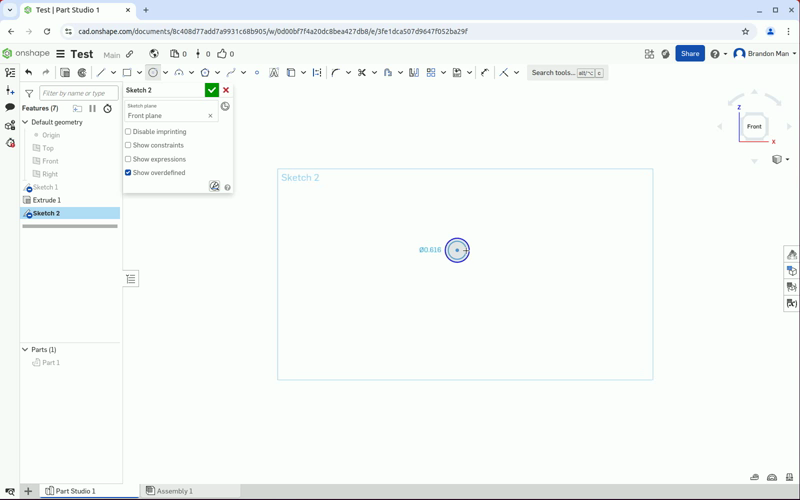
scroll(6)
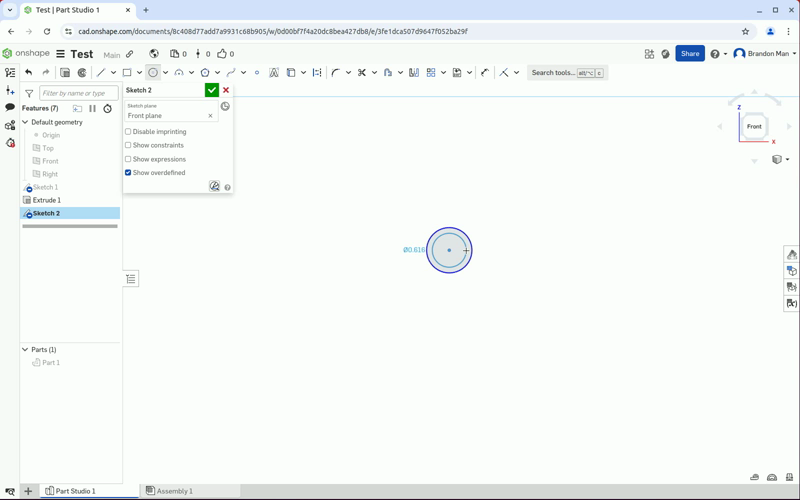
click(466, 250)
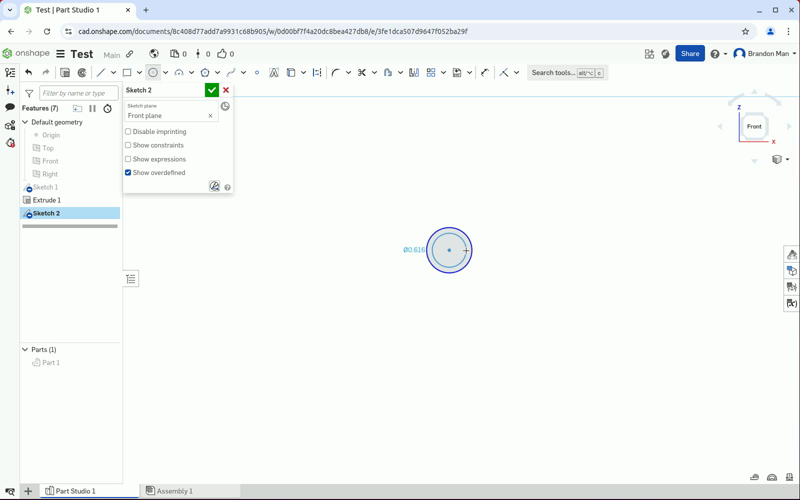
scroll(-6)
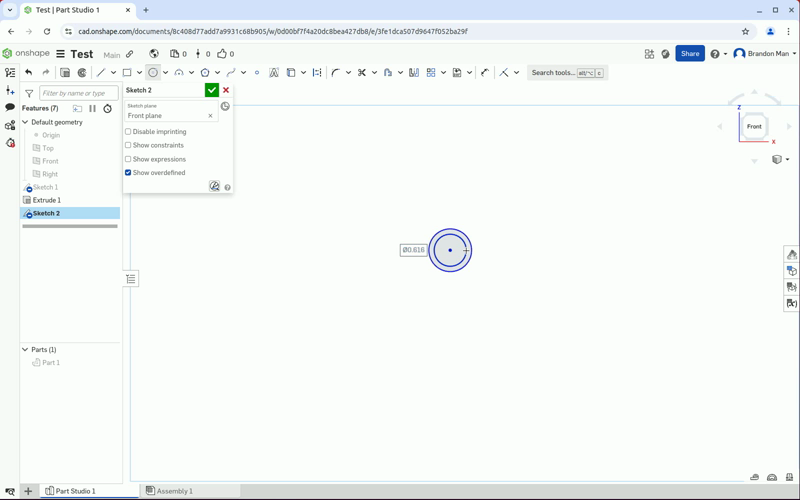
scroll(-6)
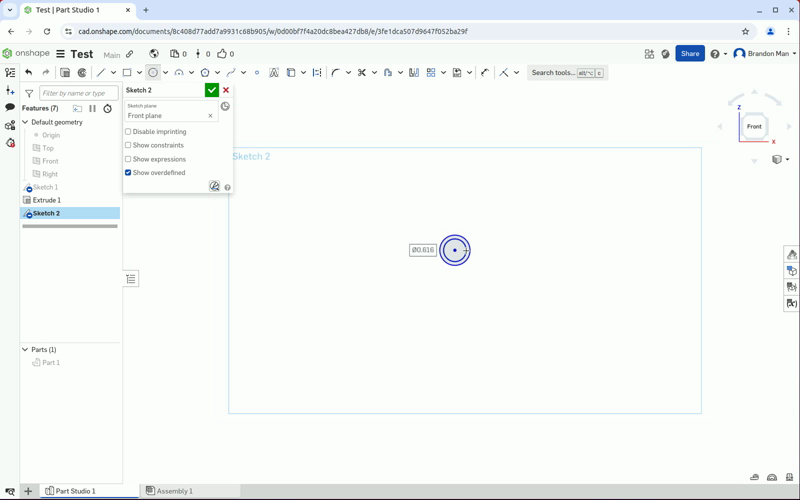
scroll(-6)
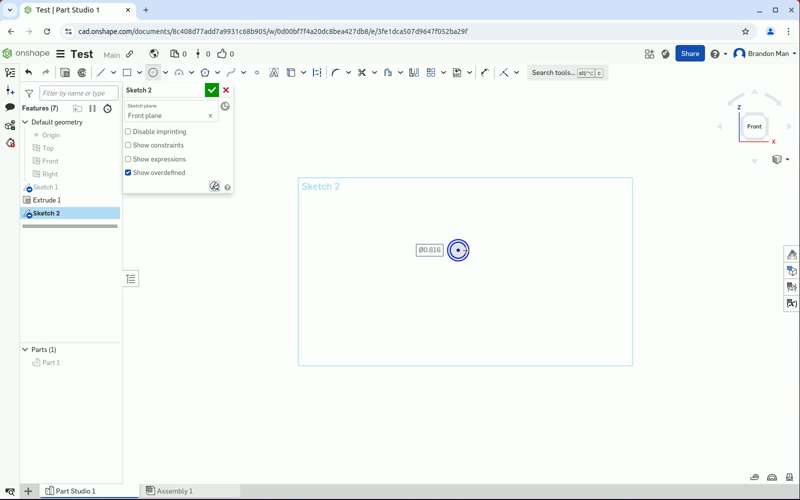
scroll(-6)
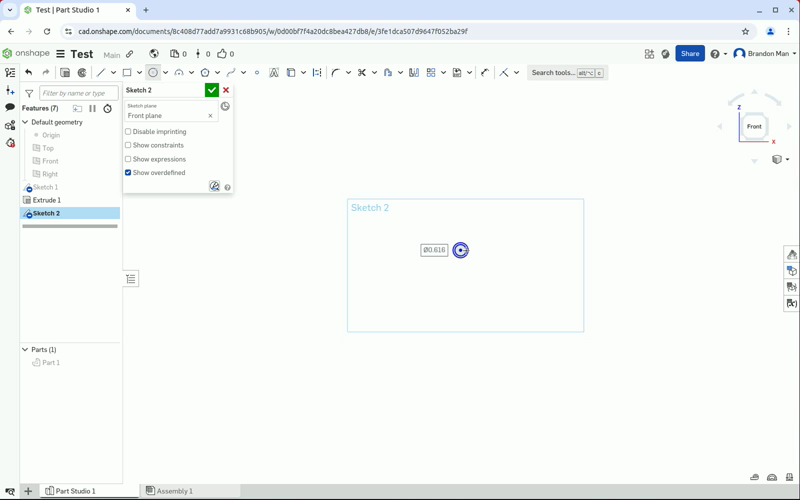
scroll(-6)
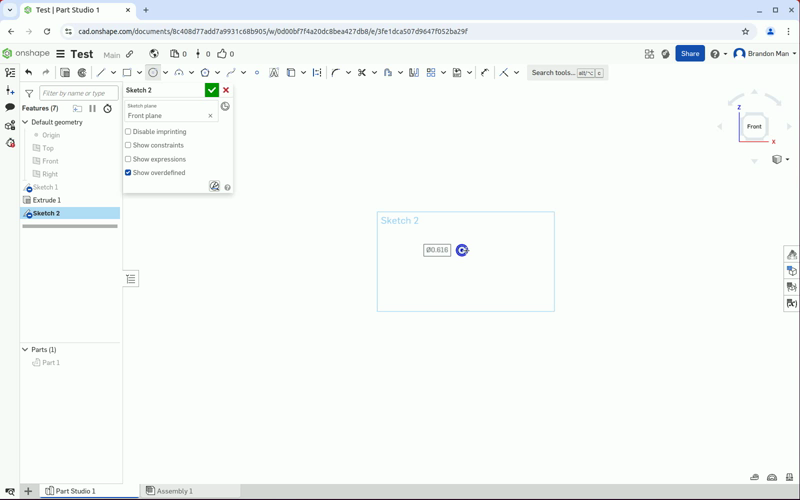
scroll(-6)
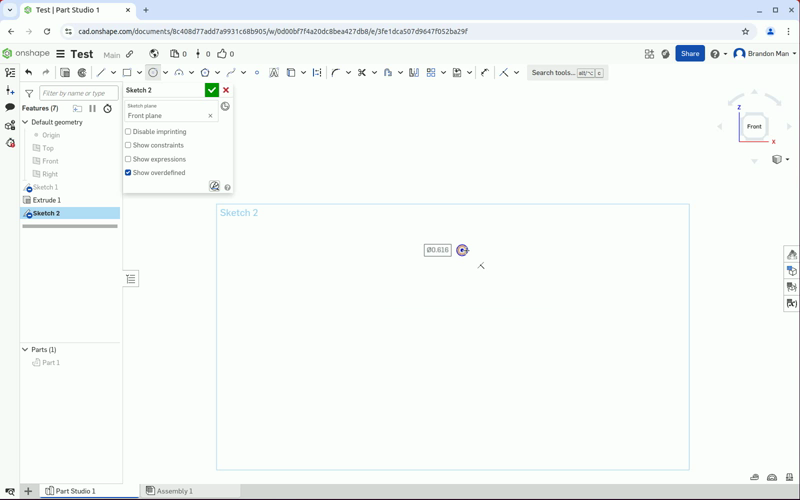
scroll(-6)
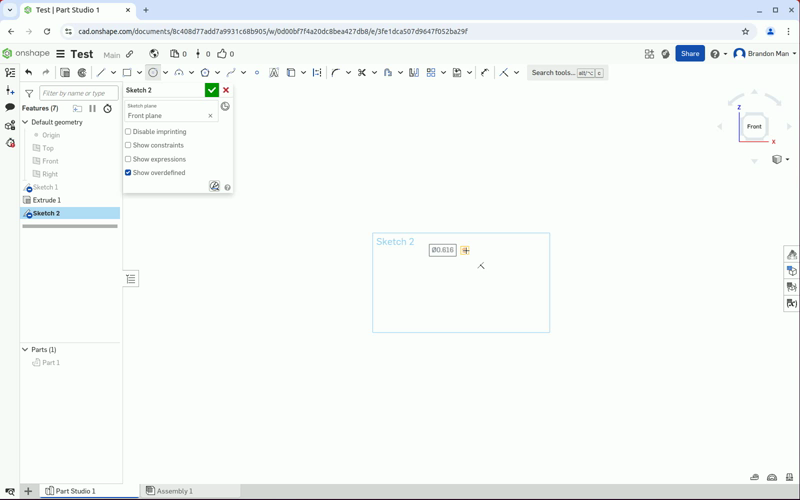
key(esc)
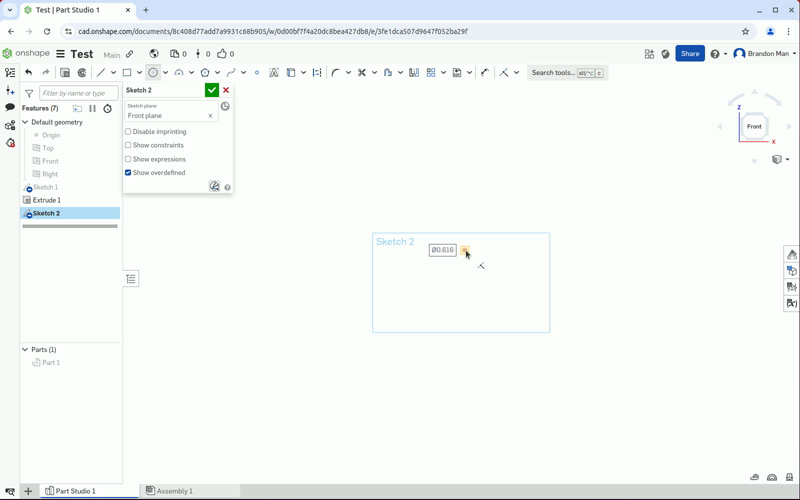
mouse_move(465, 251)
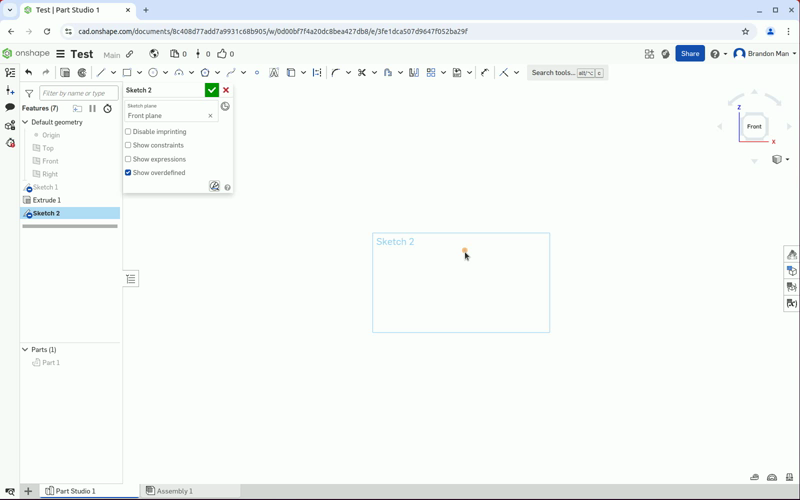
scroll(6)
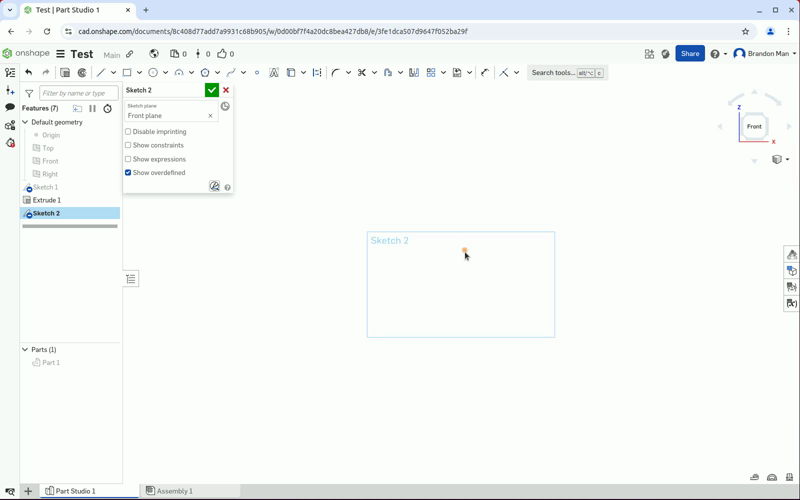
scroll(6)
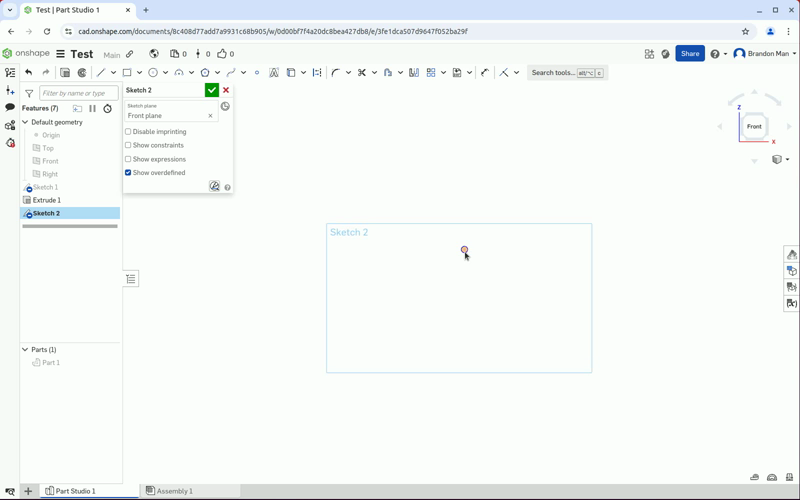
scroll(6)
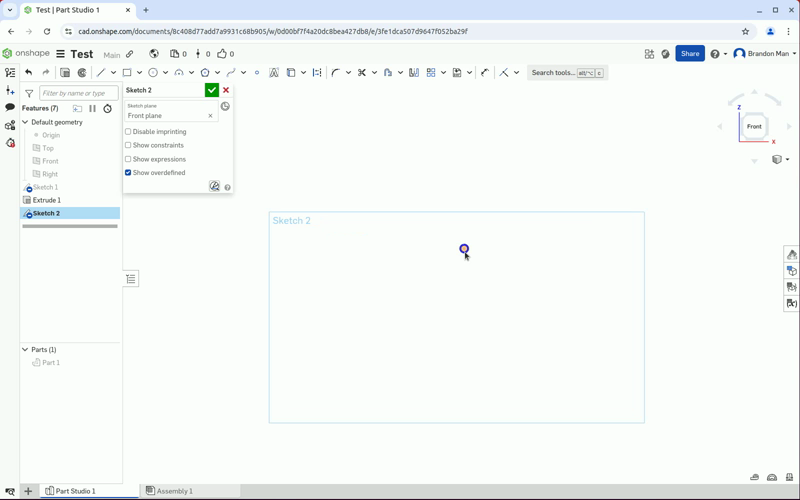
scroll(6)
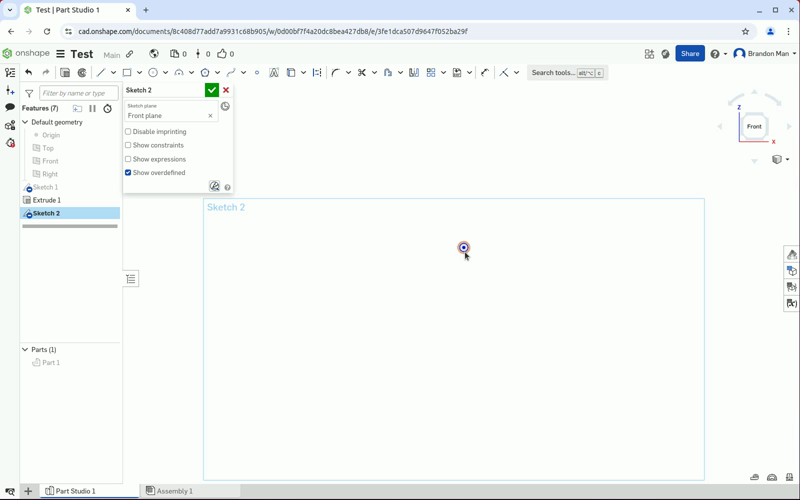
scroll(6)
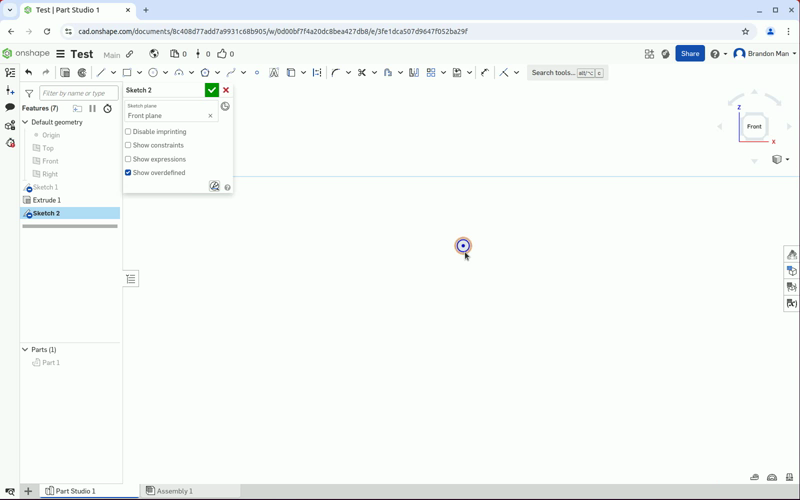
scroll(6)
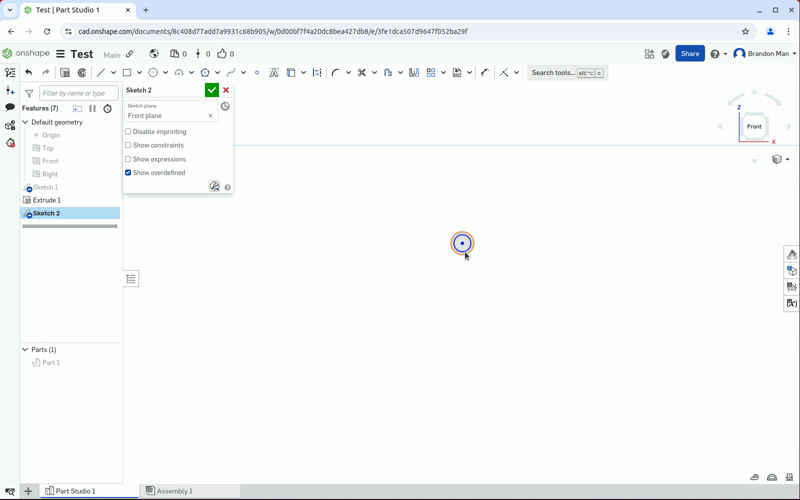
scroll(6)
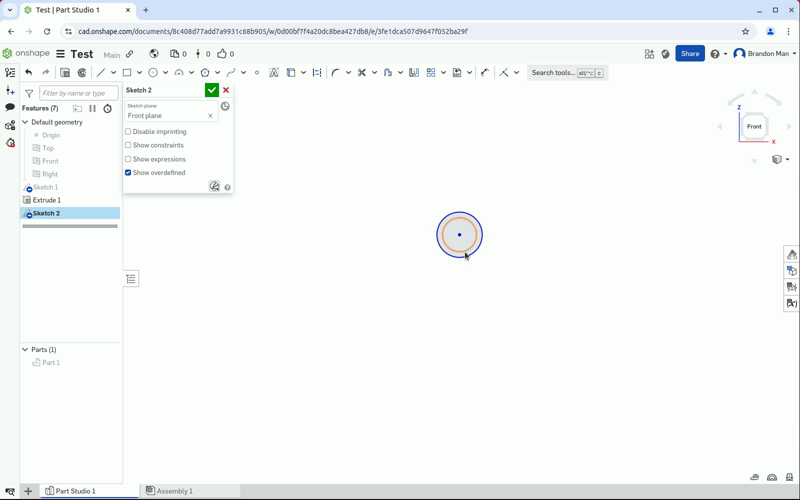
click(465, 251)
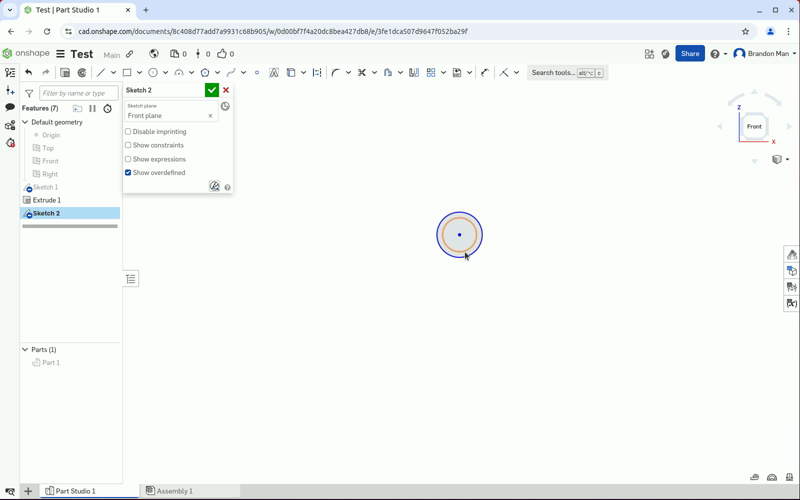
scroll(-6)
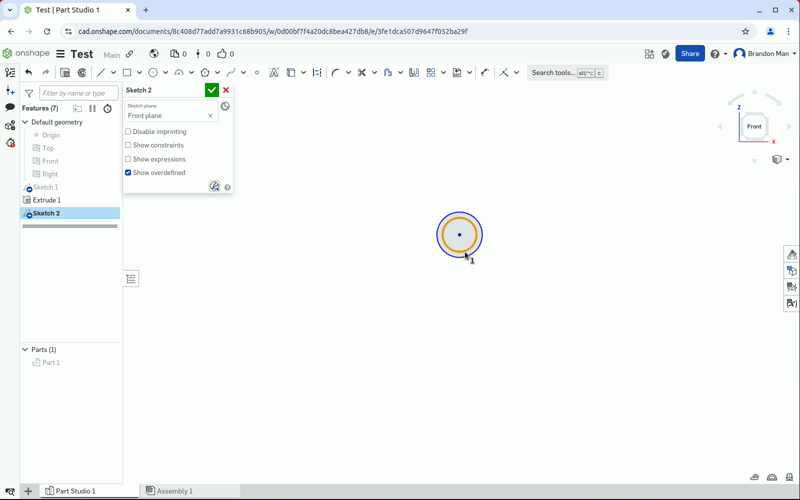
scroll(-6)
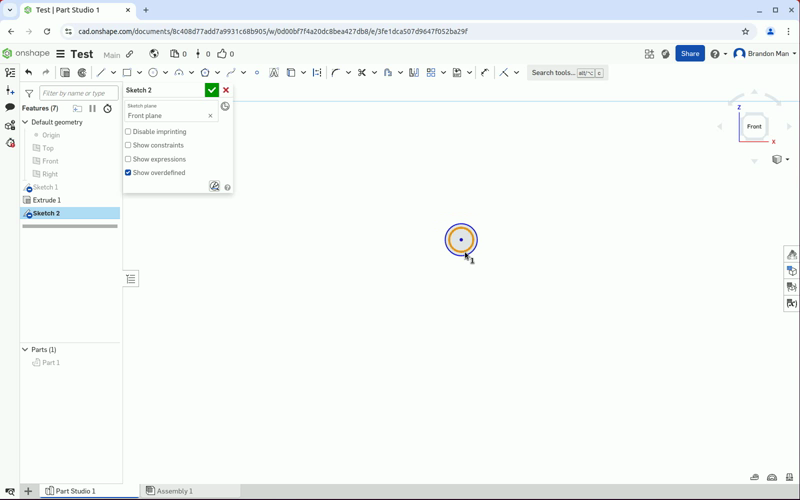
scroll(-6)
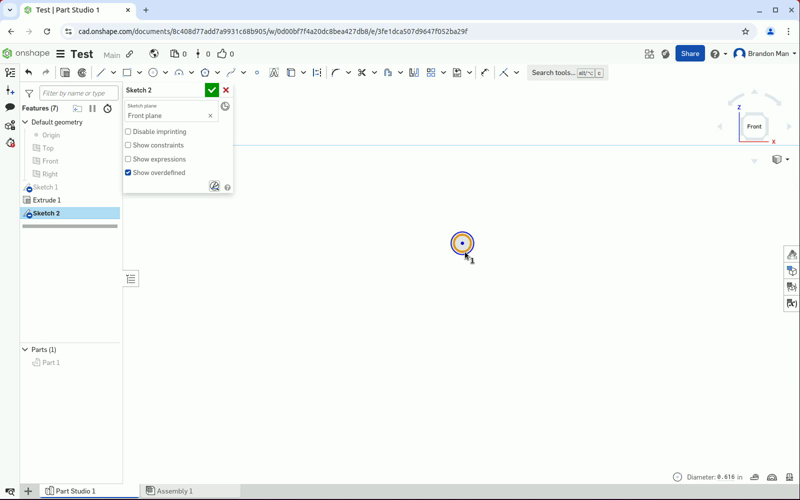
scroll(-6)
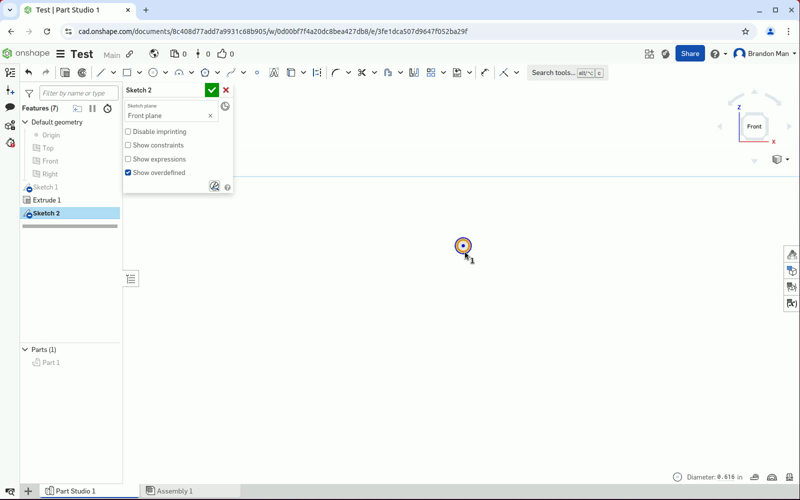
scroll(-6)
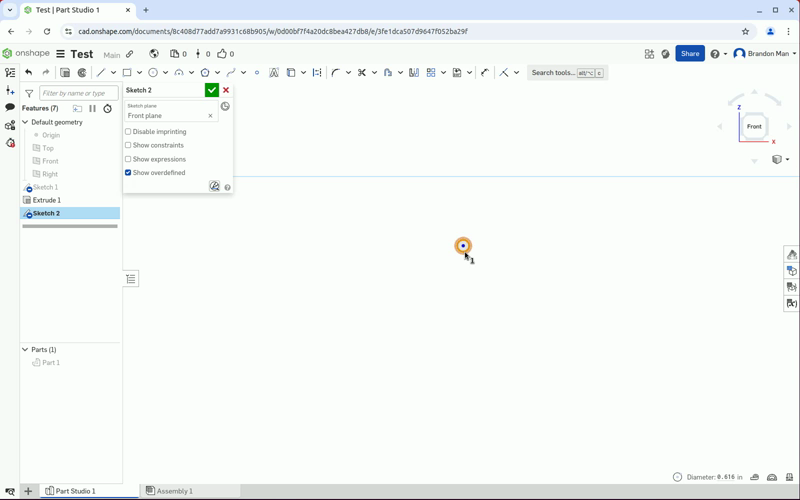
scroll(-6)
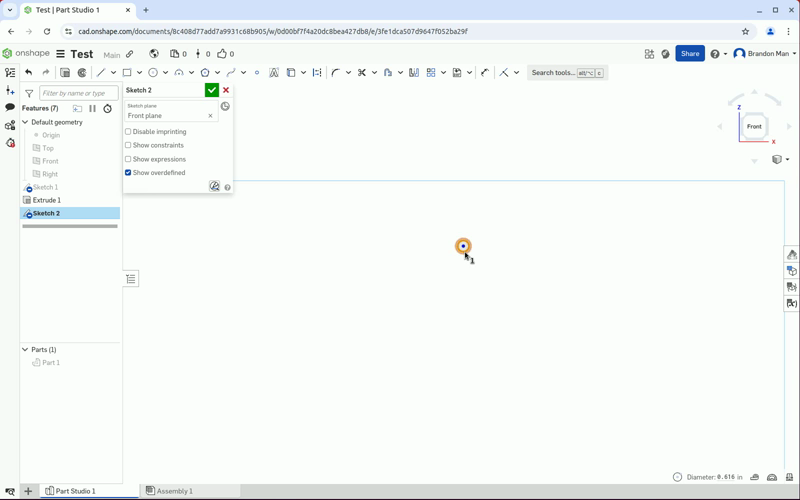
scroll(-6)
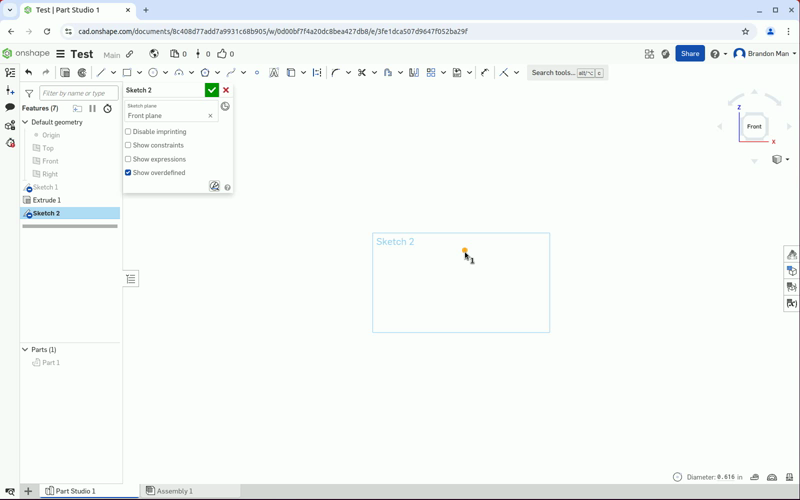
mouse_move(73, 352)
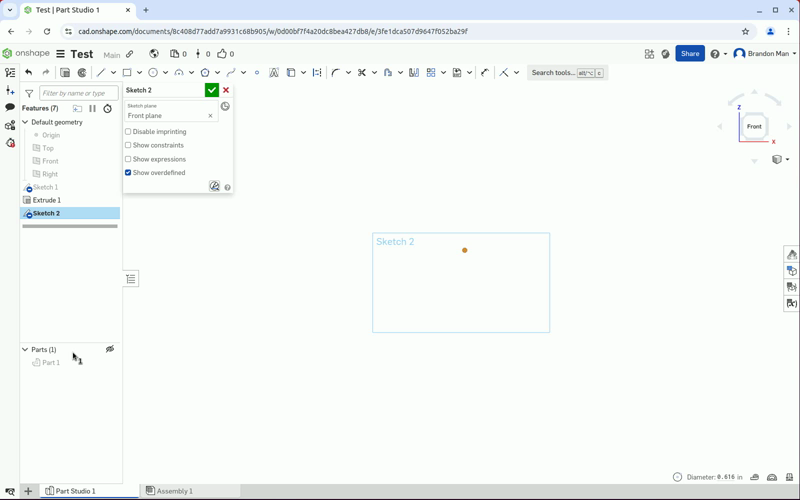
key(shift+y)
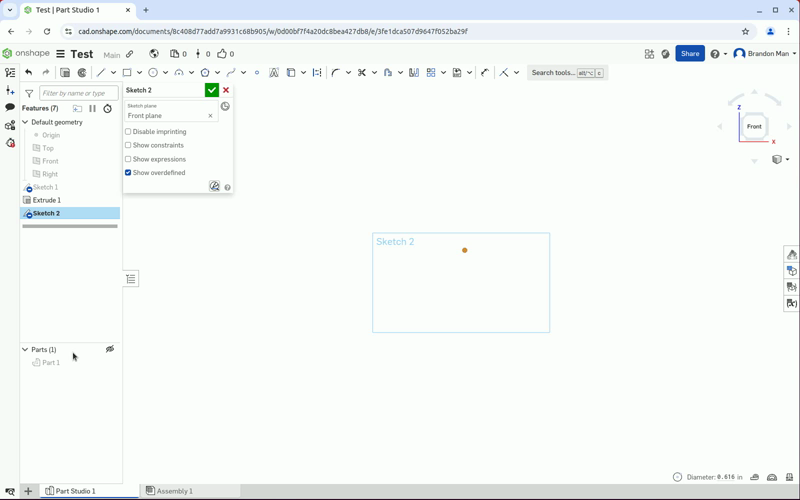
key(shift+e)
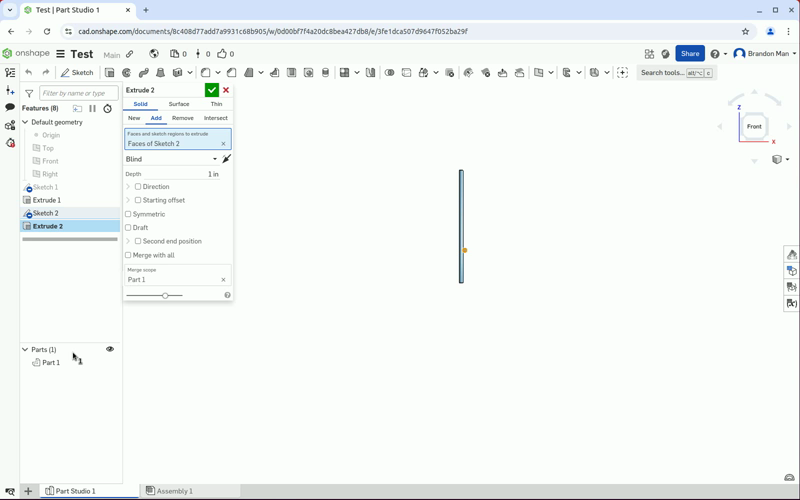
mouse_move(143, 106)
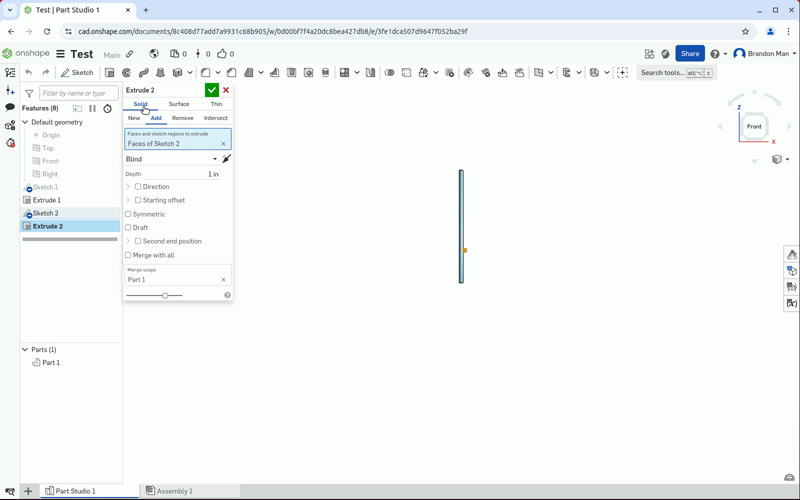
click(143, 106)
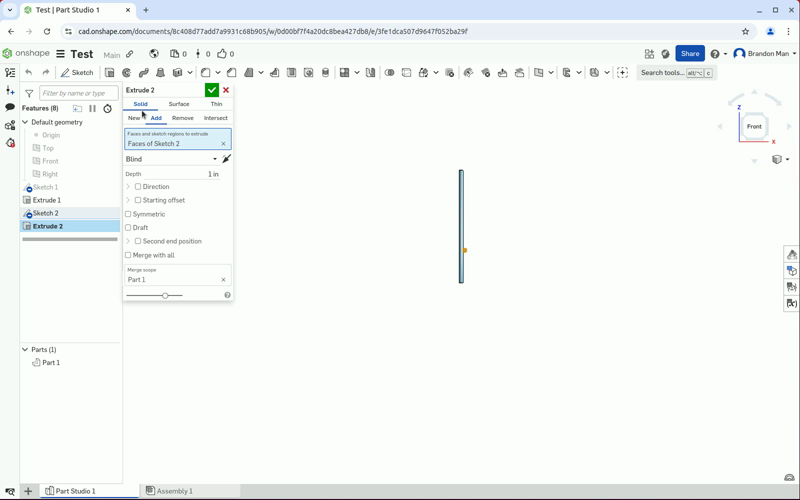
mouse_move(137, 120)
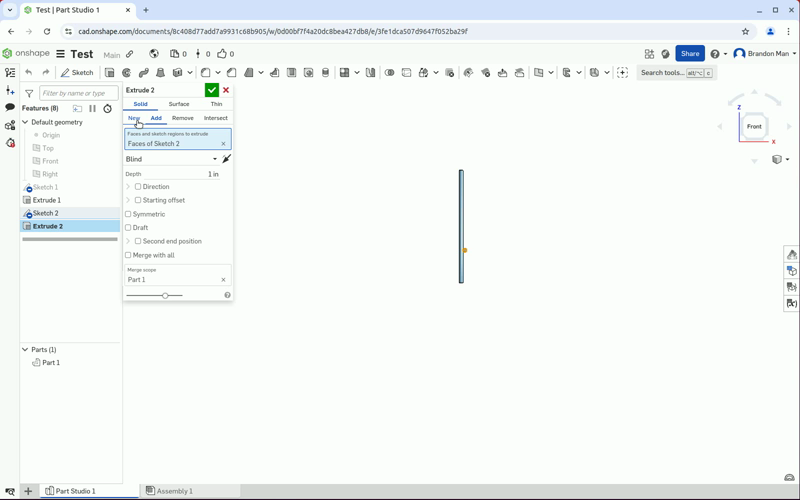
click(137, 120)
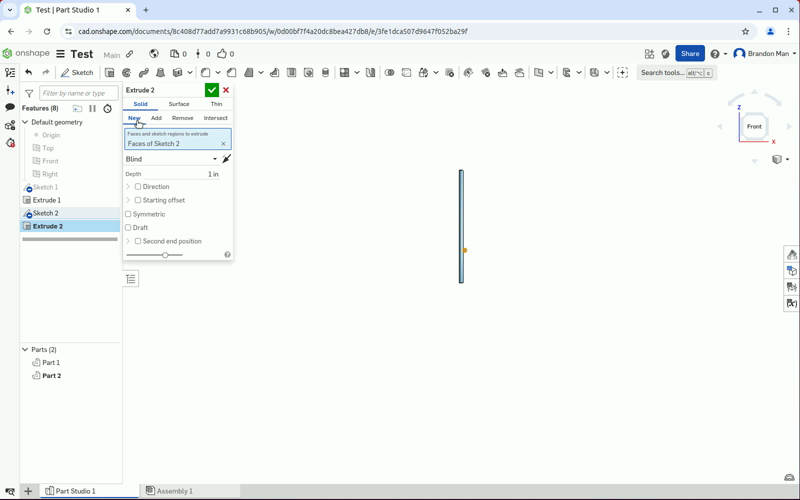
key(tab, 4)
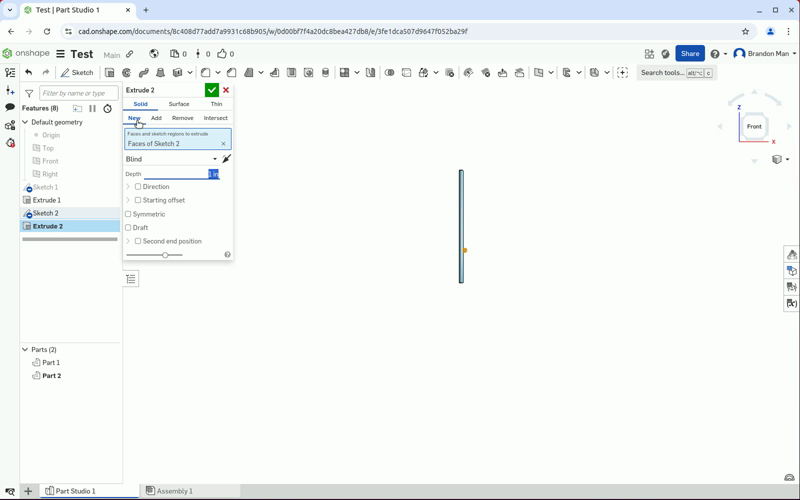
text(23.108)
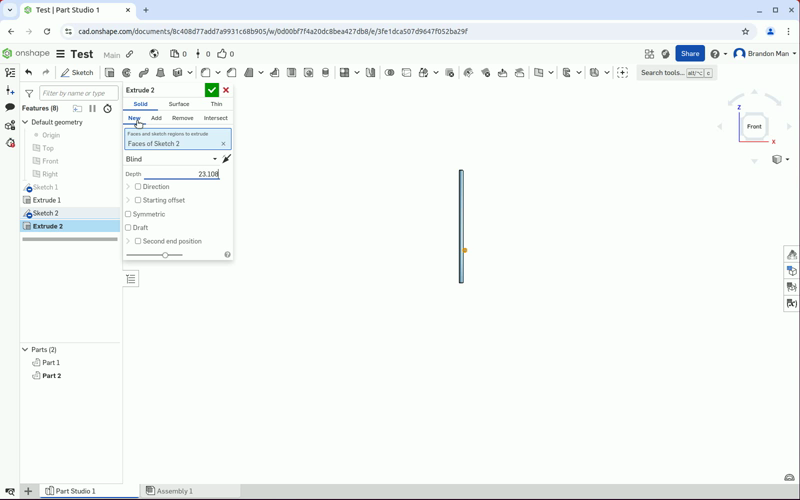
key(enter)
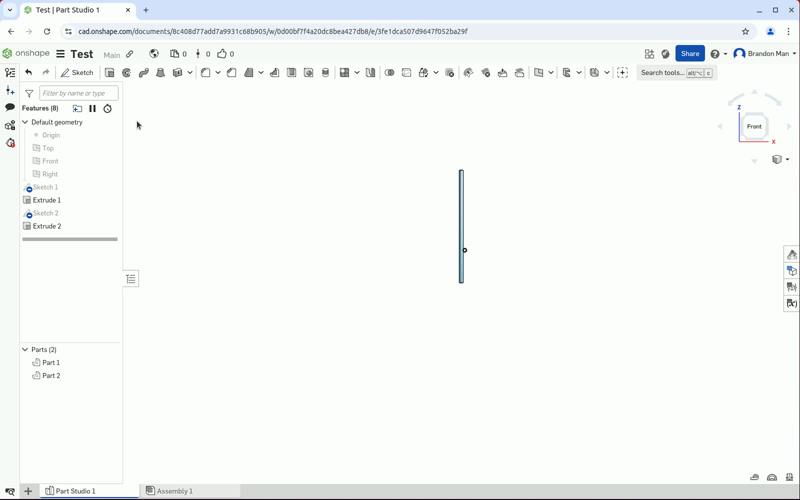
key(shift+h)
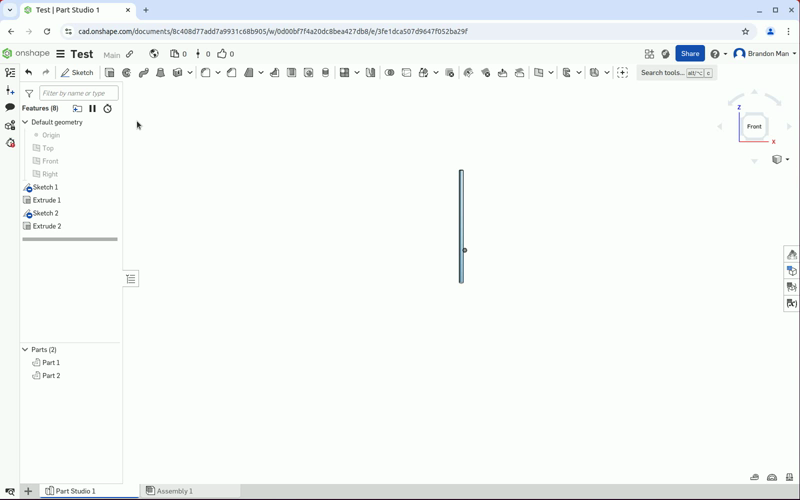
key(shift+h)
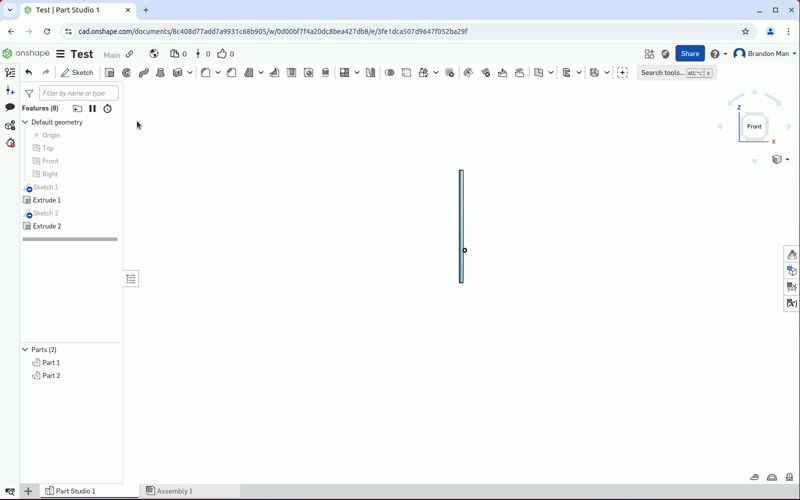
mouse_move(73, 189)
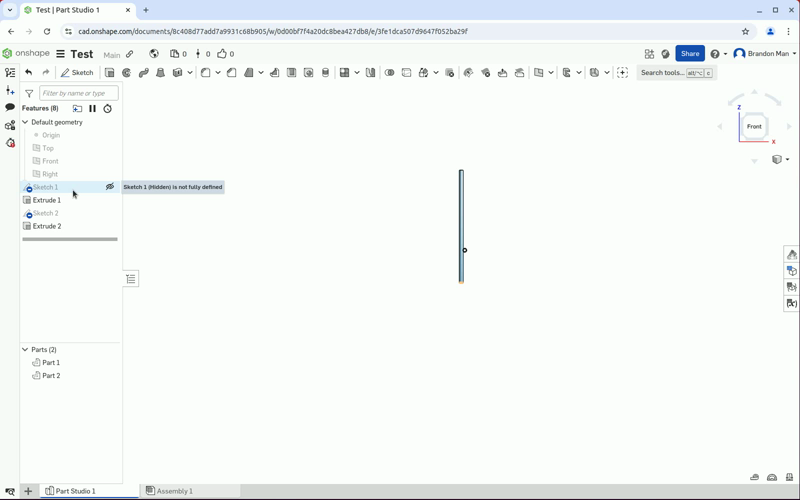
click(73, 189)
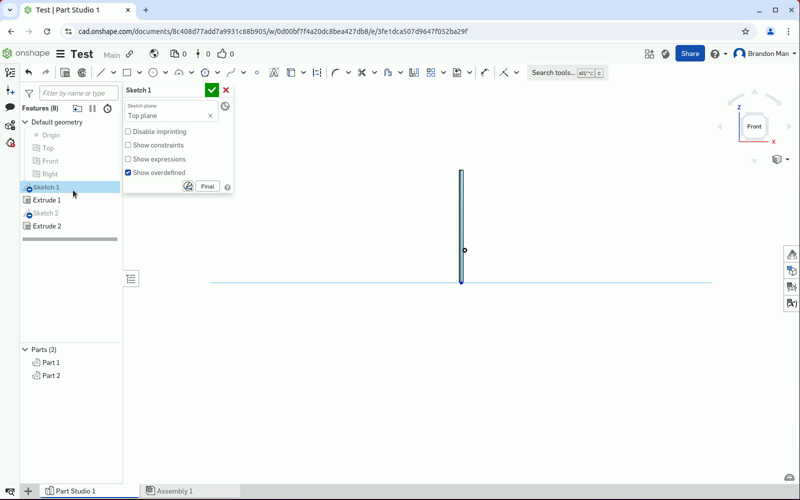
mouse_move(229, 92)
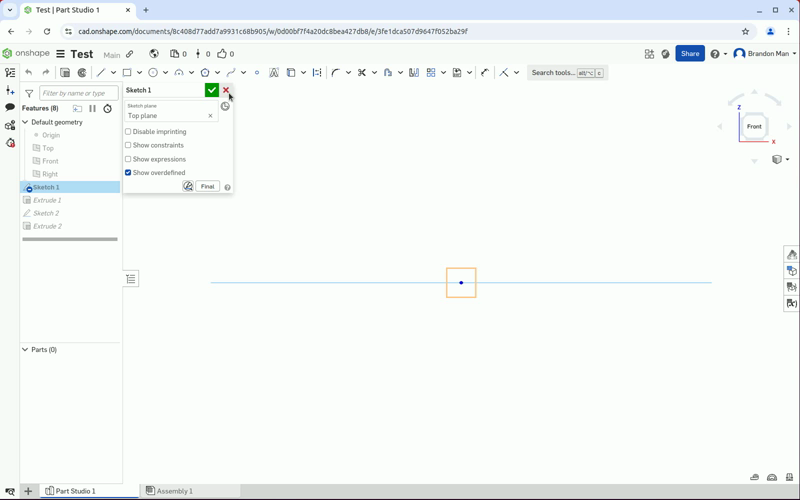
click(229, 92)
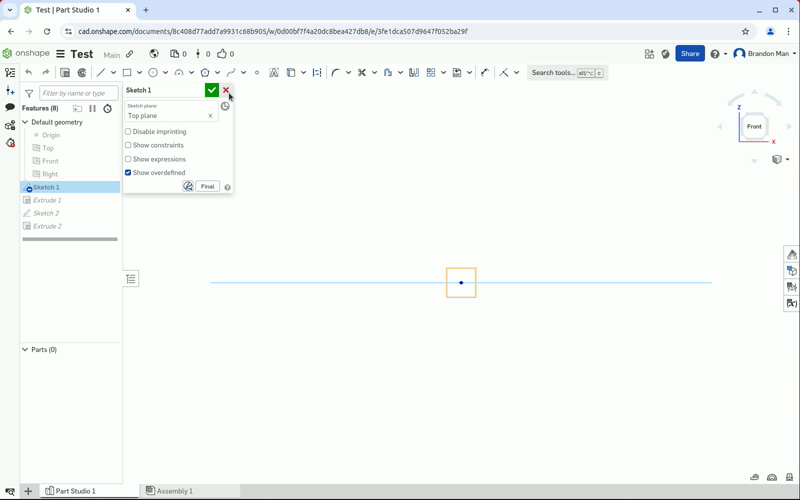
key(shift+s)
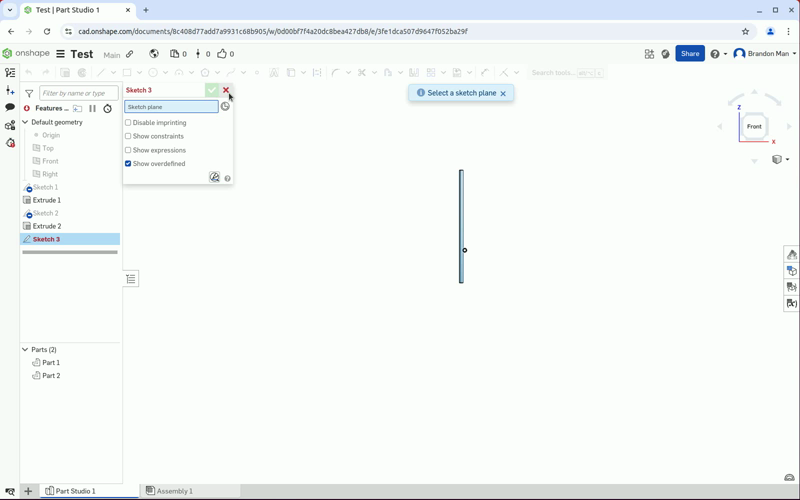
mouse_move(73, 163)
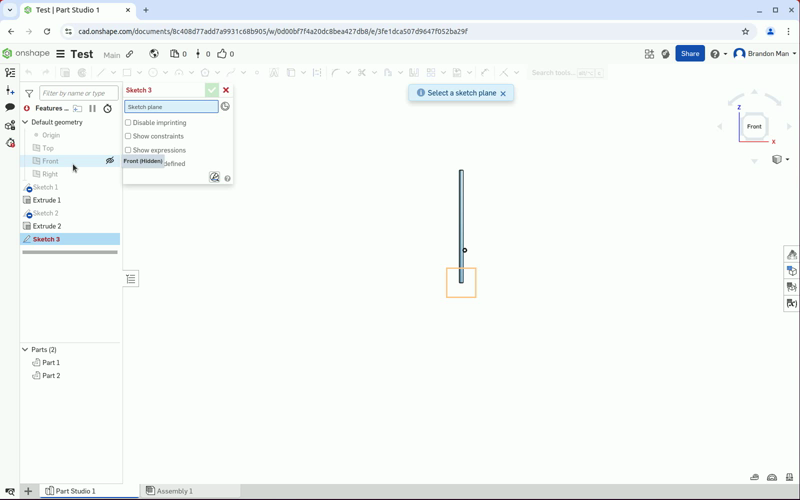
click(73, 163)
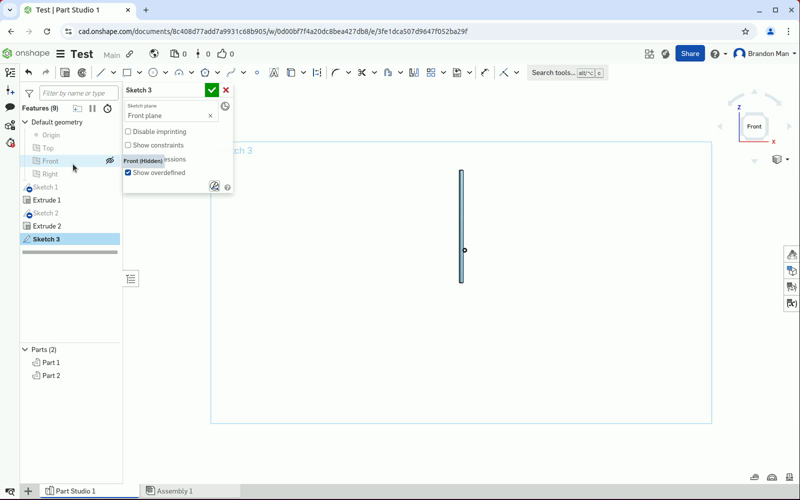
mouse_move(73, 352)
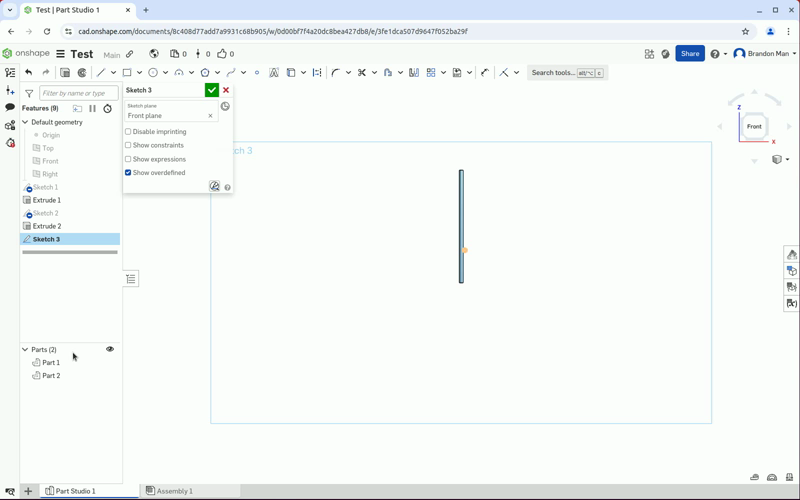
key(y)
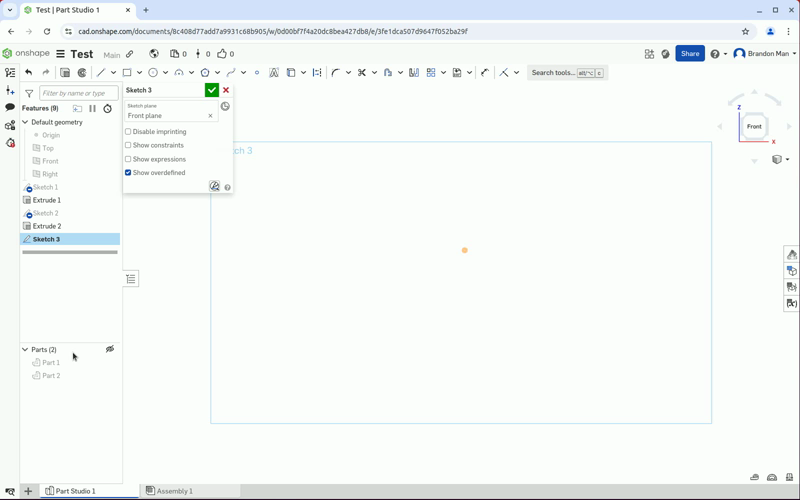
key(c)
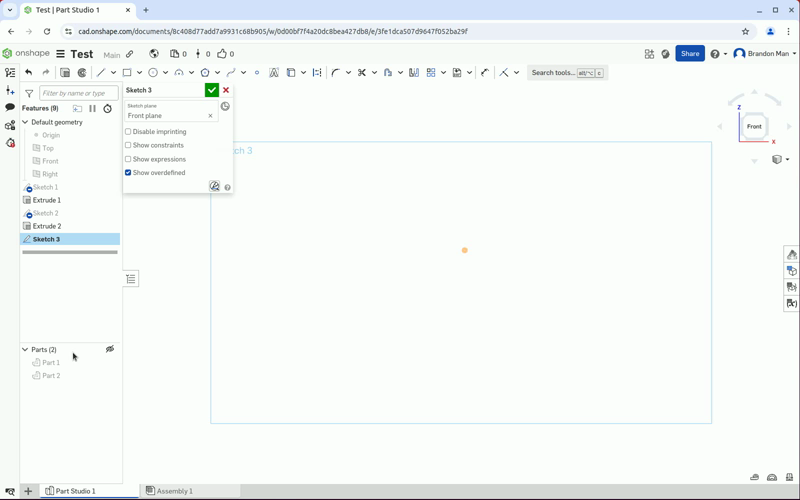
key_down(shift)
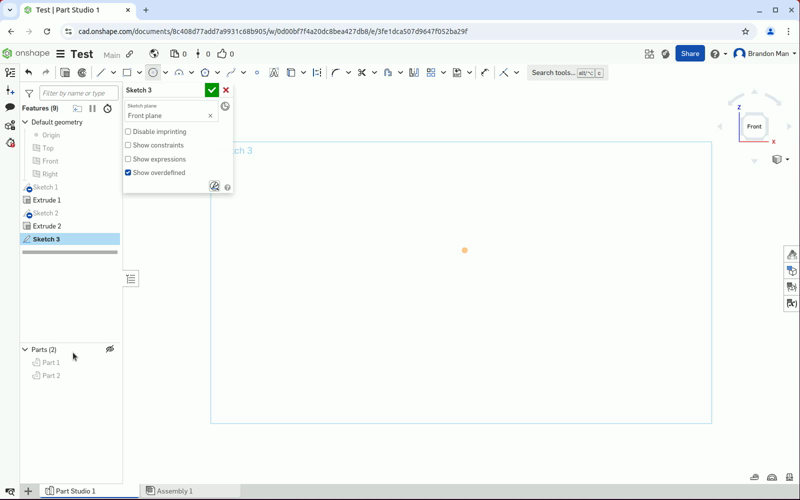
mouse_move(464, 237)
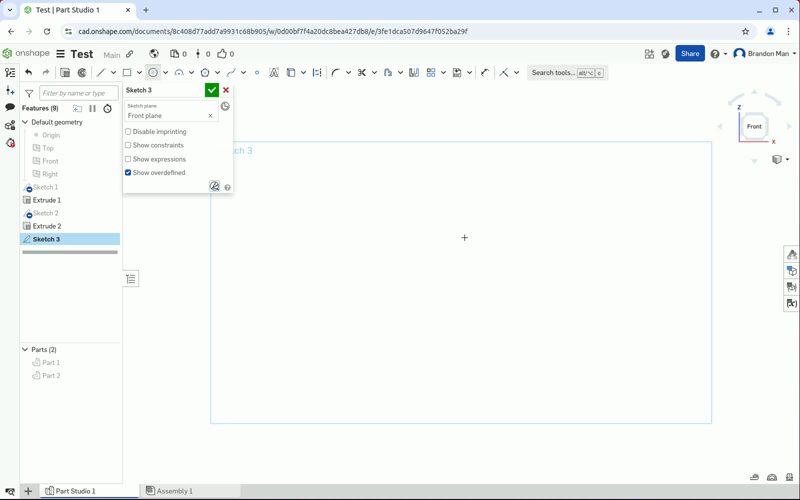
click(464, 237)
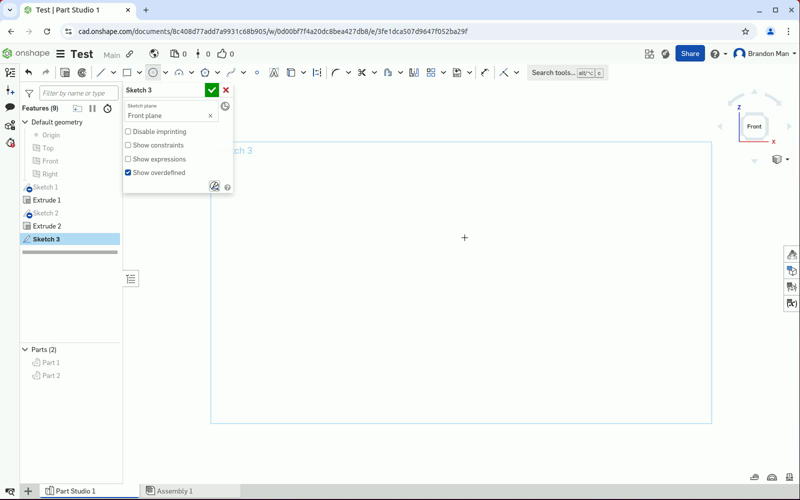
key_up(shift)
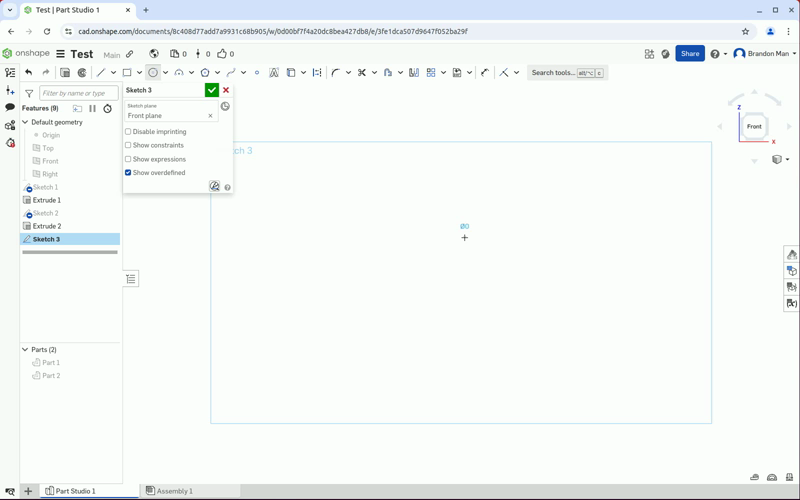
mouse_move(466, 237)
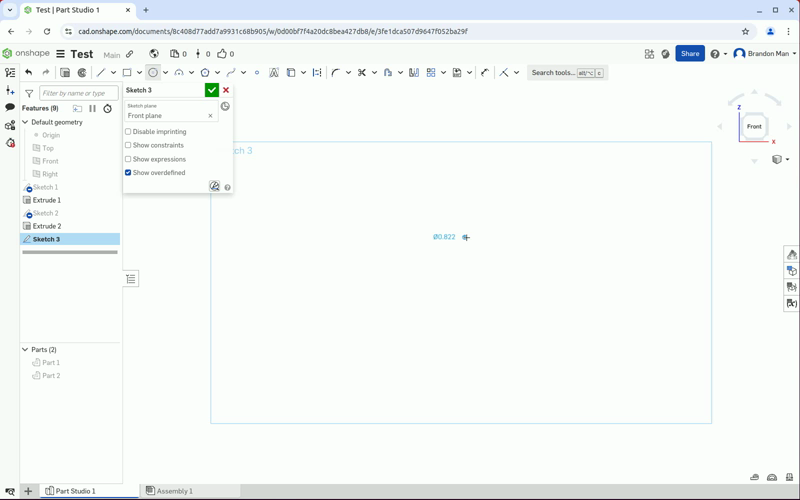
scroll(6)
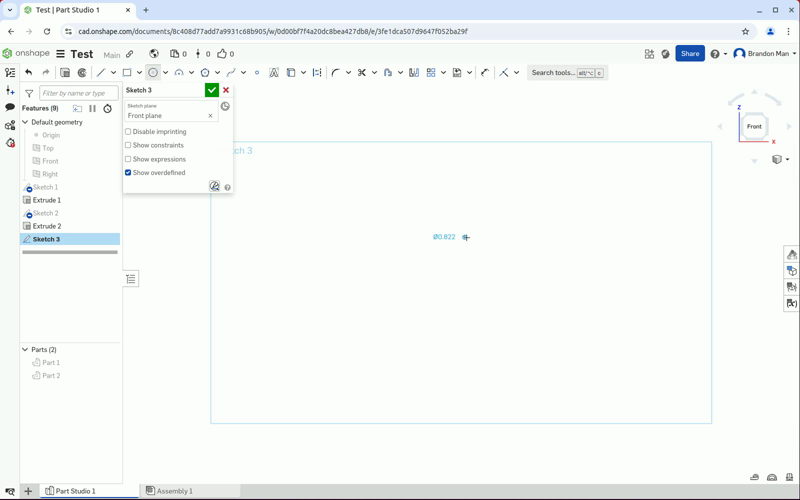
scroll(6)
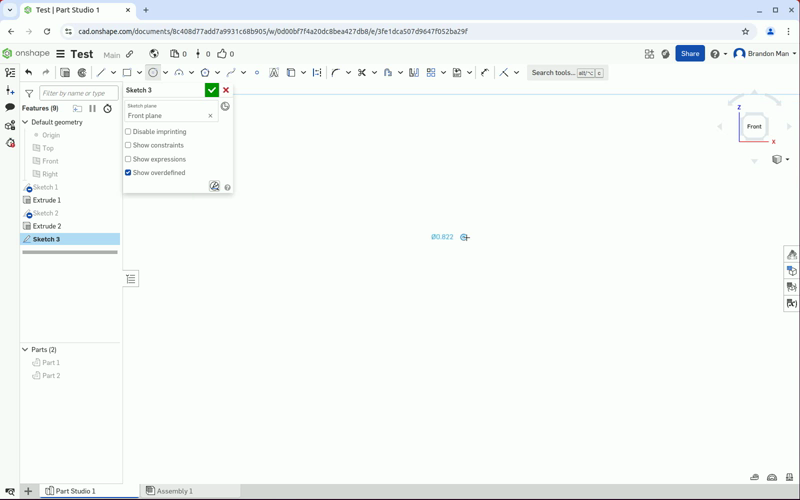
scroll(6)
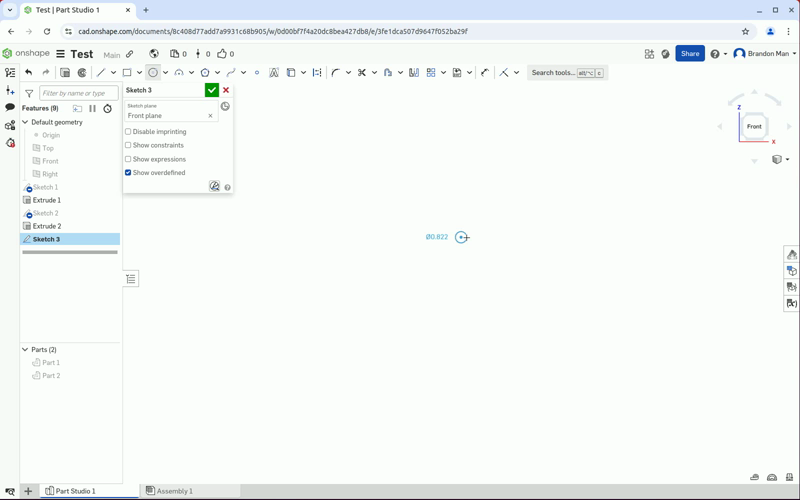
scroll(6)
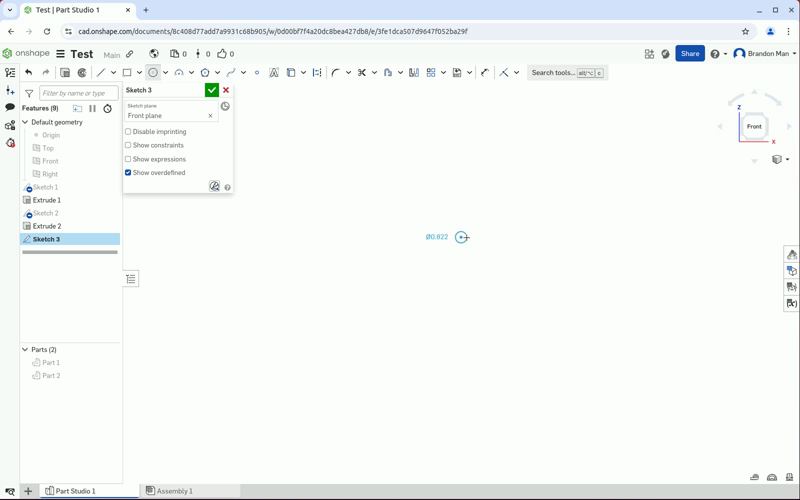
scroll(6)
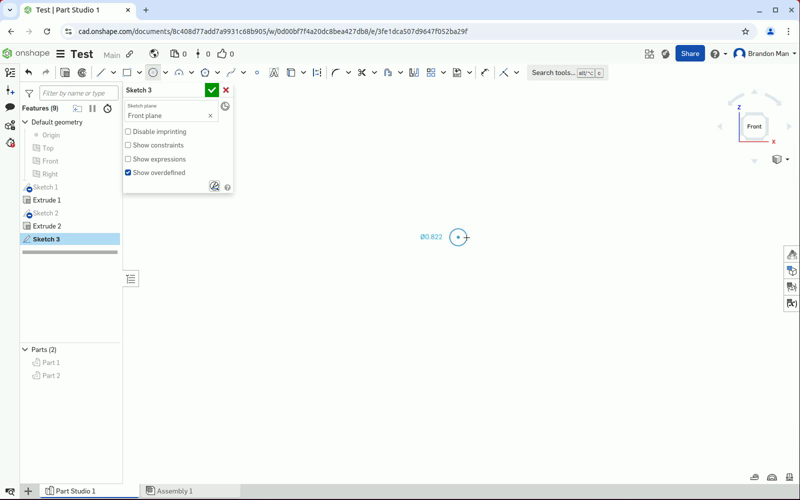
scroll(6)
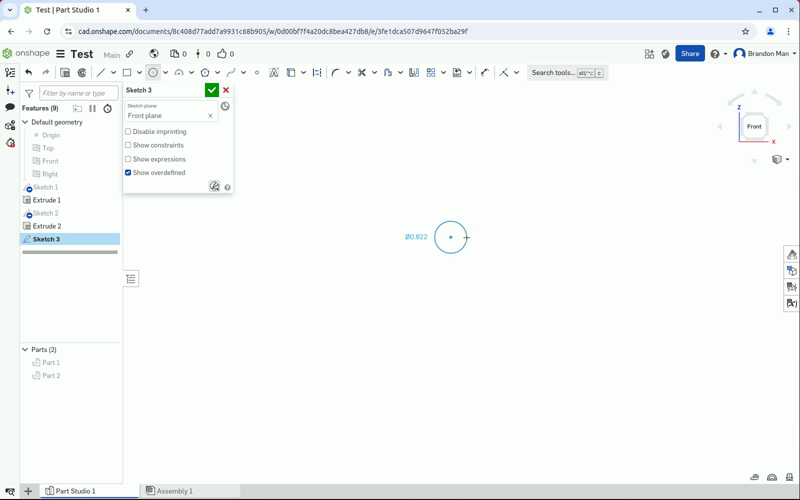
scroll(6)
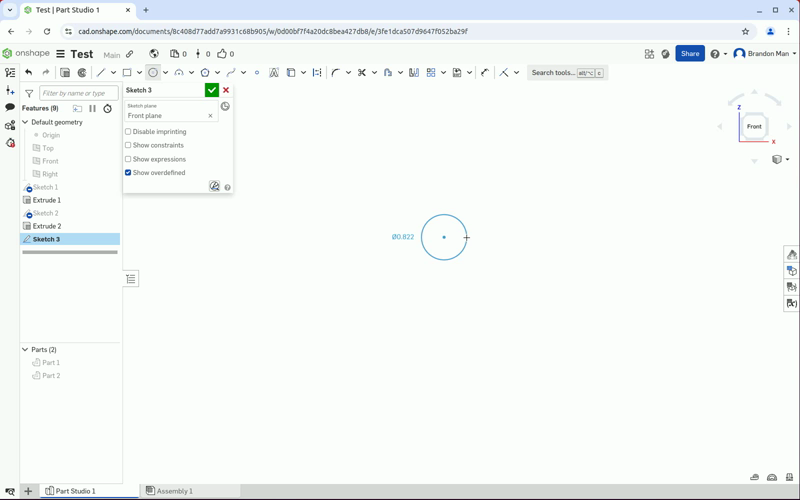
click(466, 237)
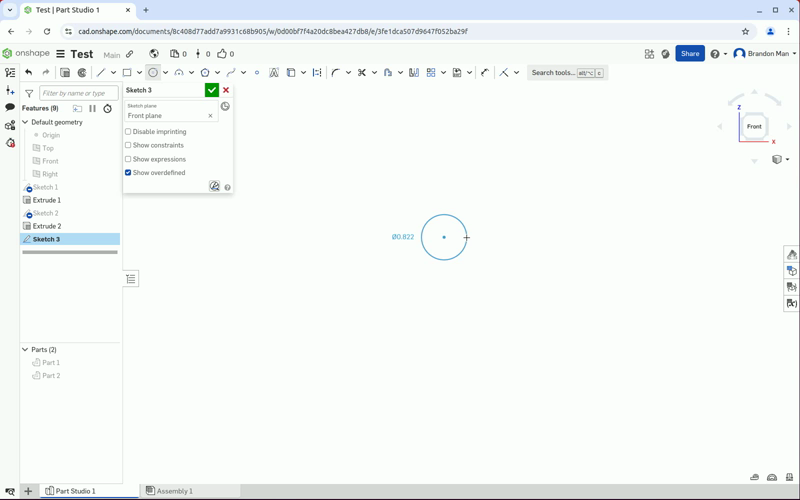
scroll(-6)
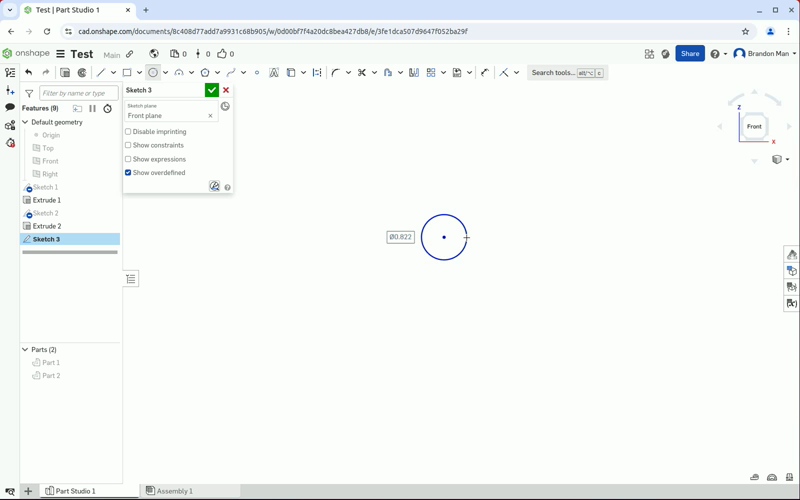
scroll(-6)
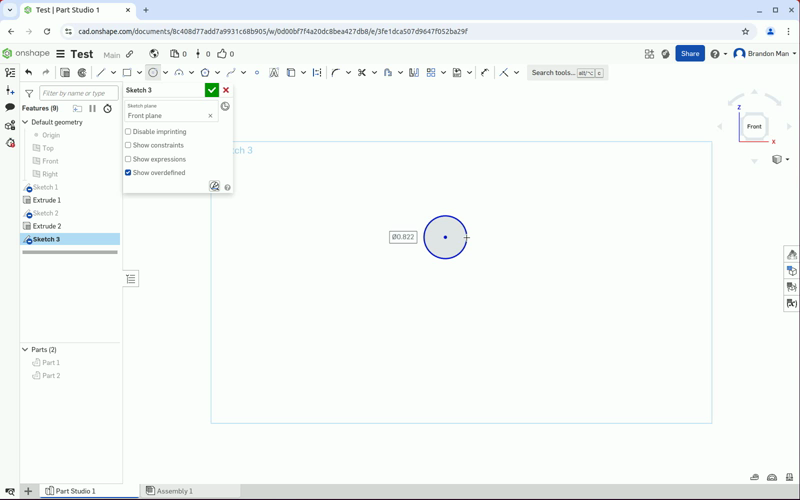
scroll(-6)
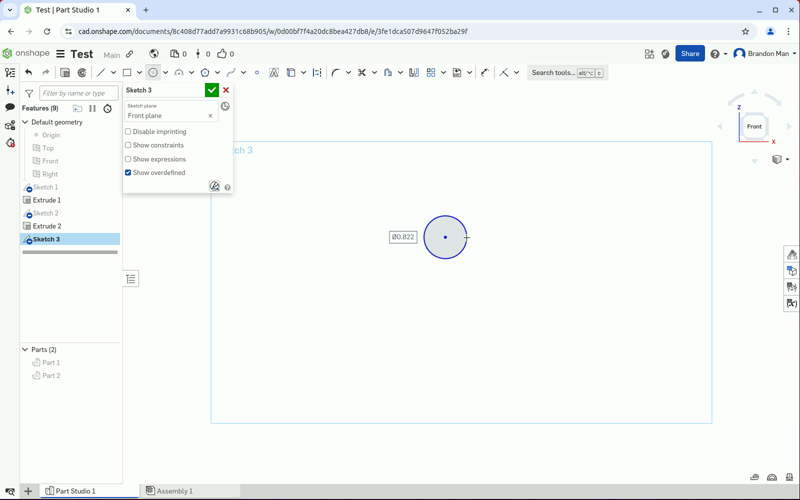
scroll(-6)
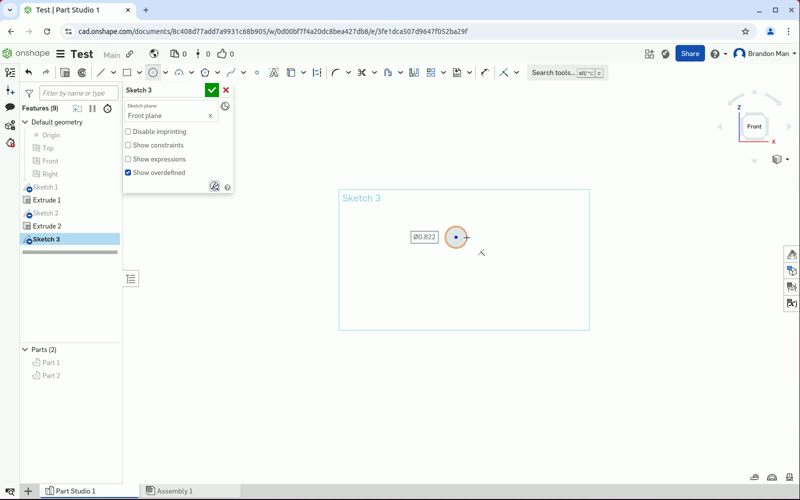
scroll(-6)
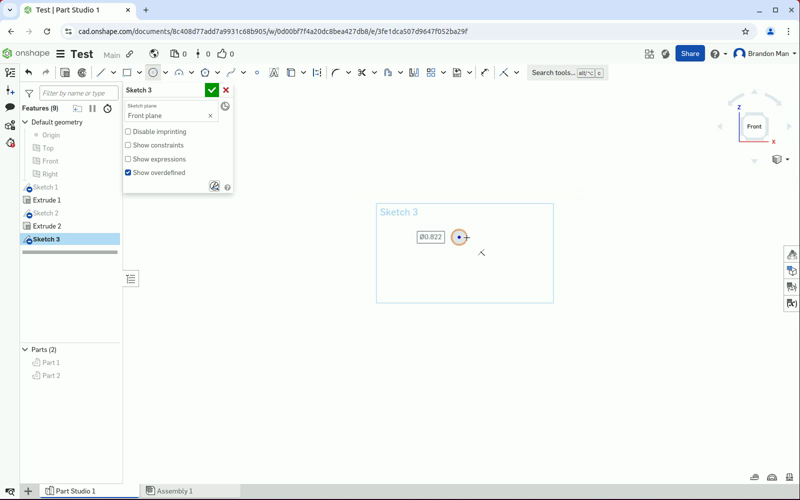
scroll(-6)
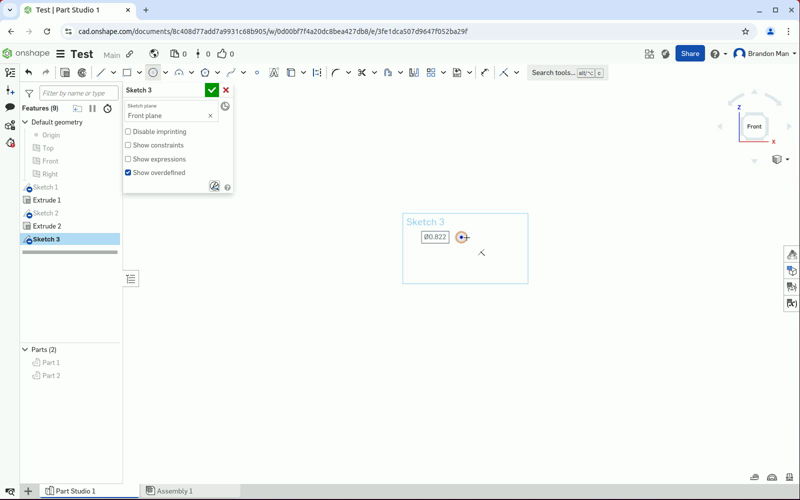
scroll(-6)
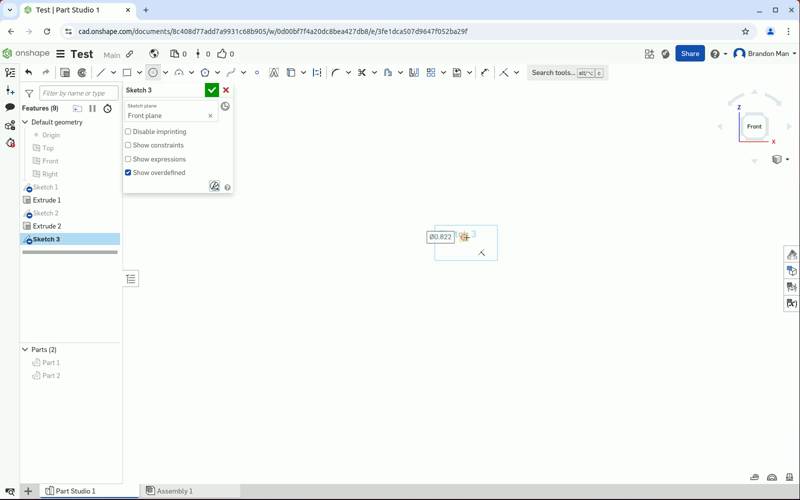
key(esc)
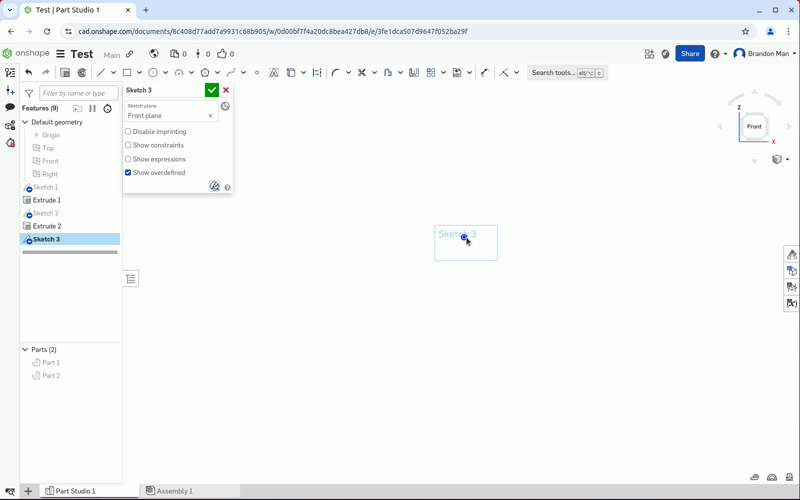
key(c)
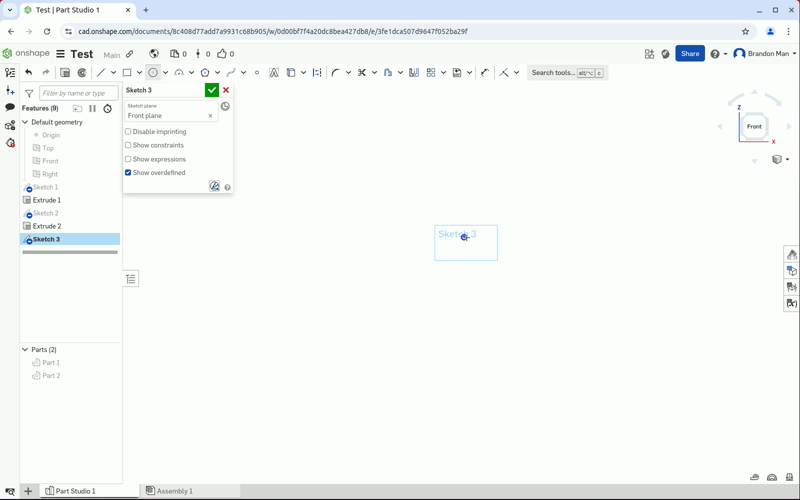
key_down(shift)
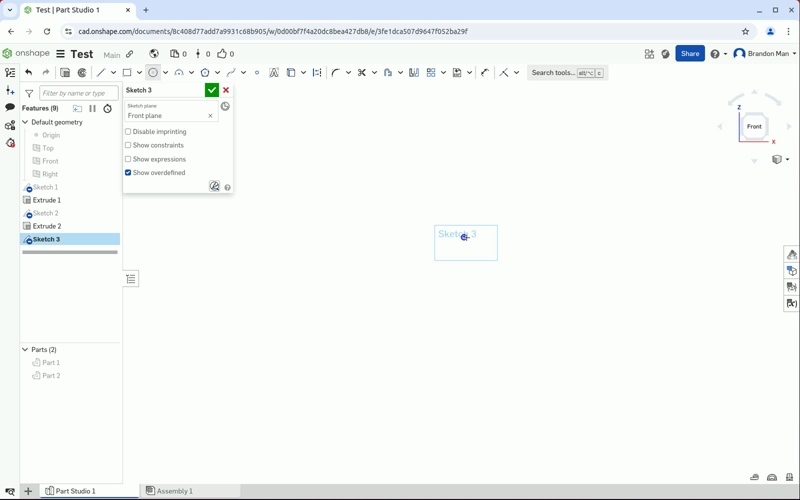
mouse_move(464, 237)
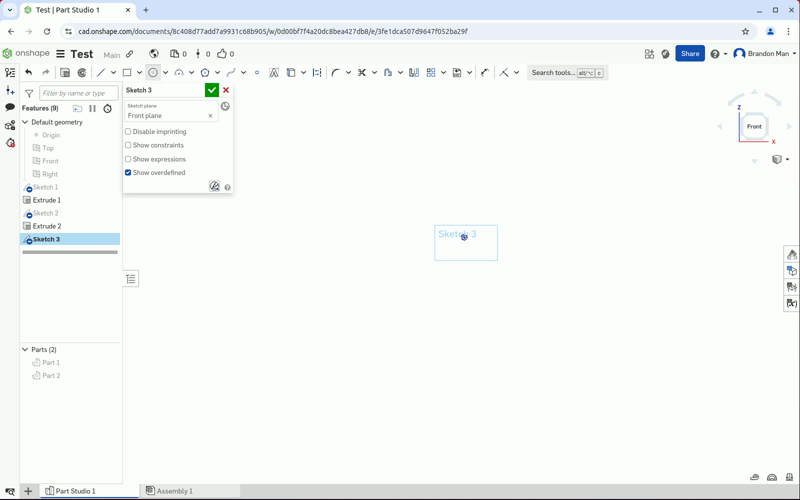
scroll(6)
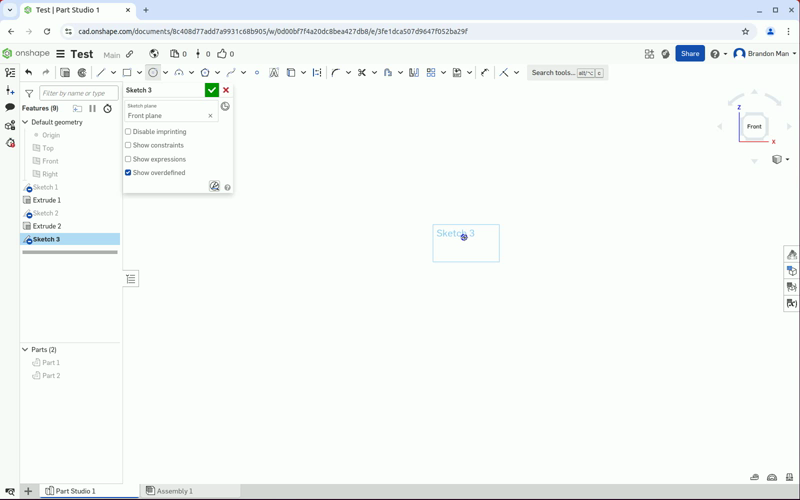
scroll(6)
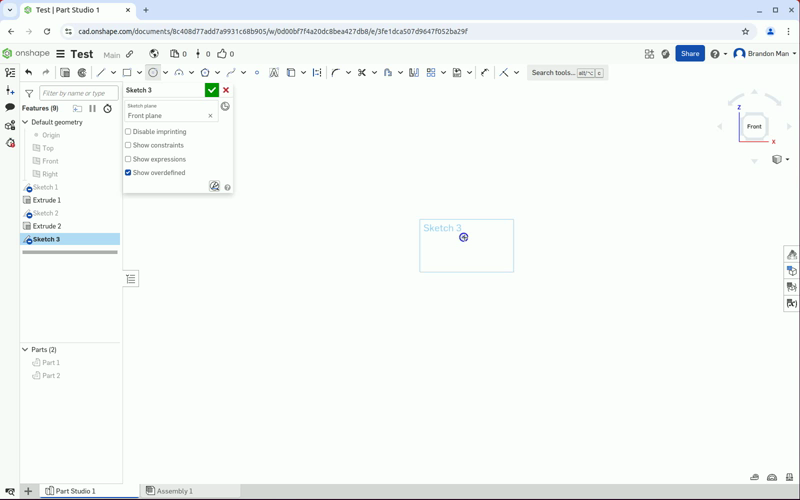
scroll(6)
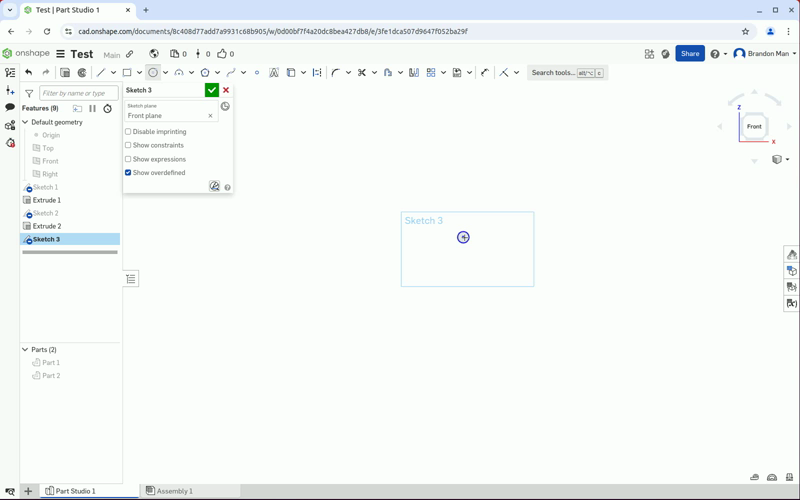
scroll(6)
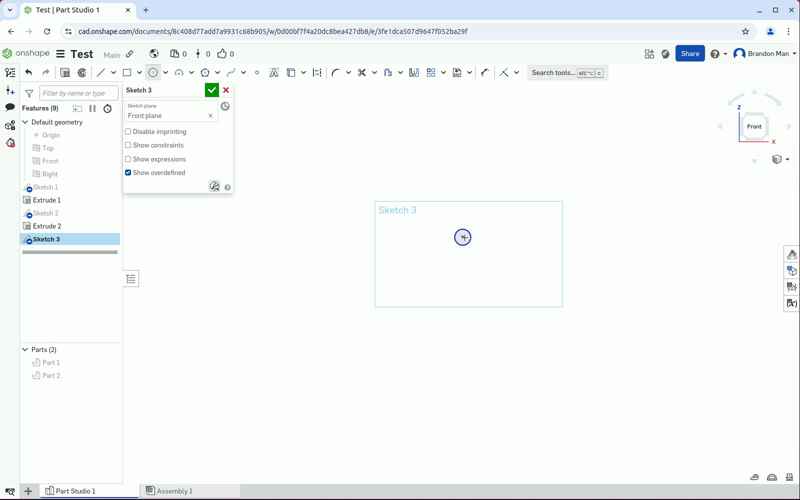
scroll(6)
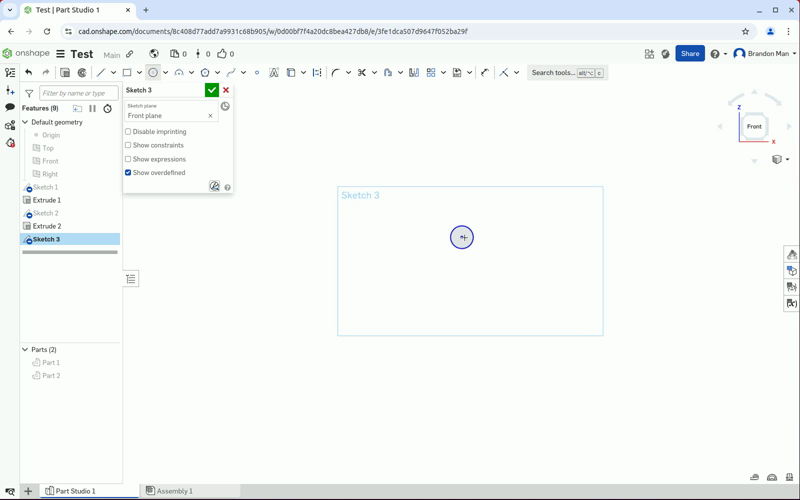
scroll(6)
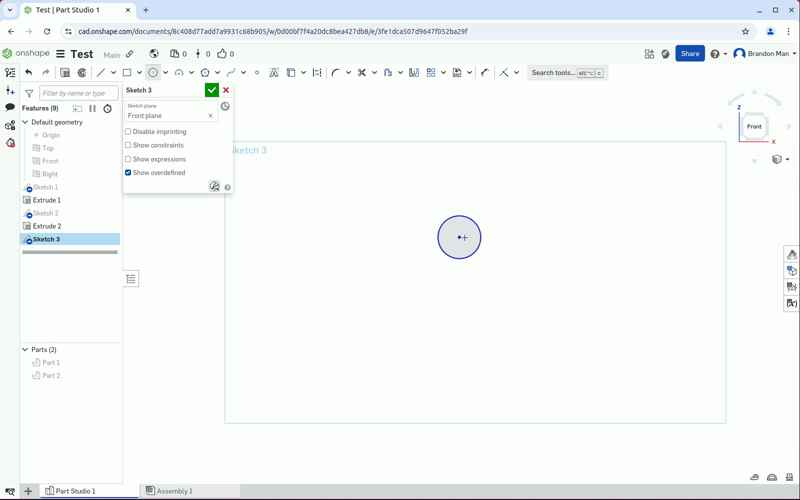
scroll(6)
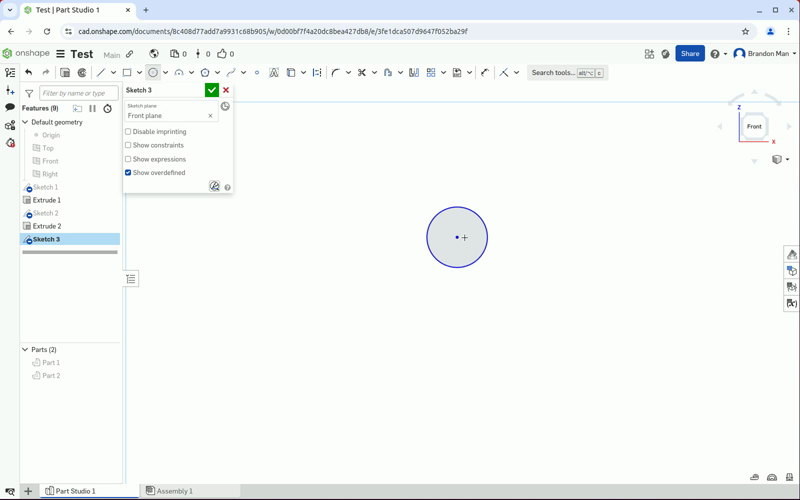
click(464, 237)
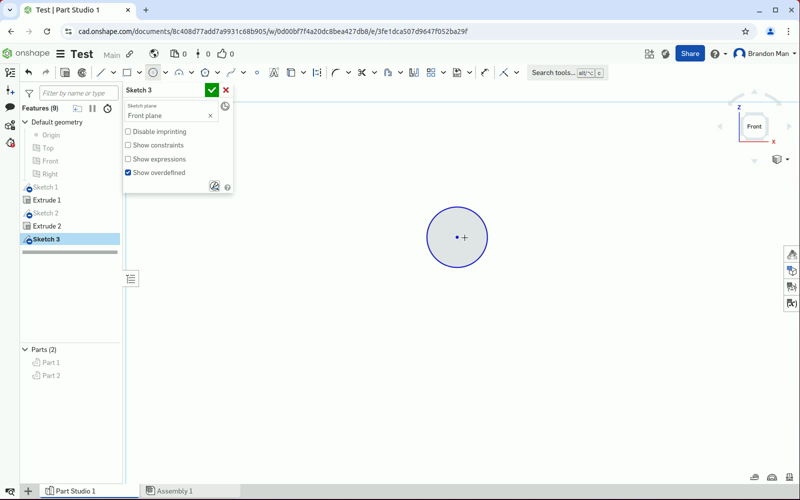
scroll(-6)
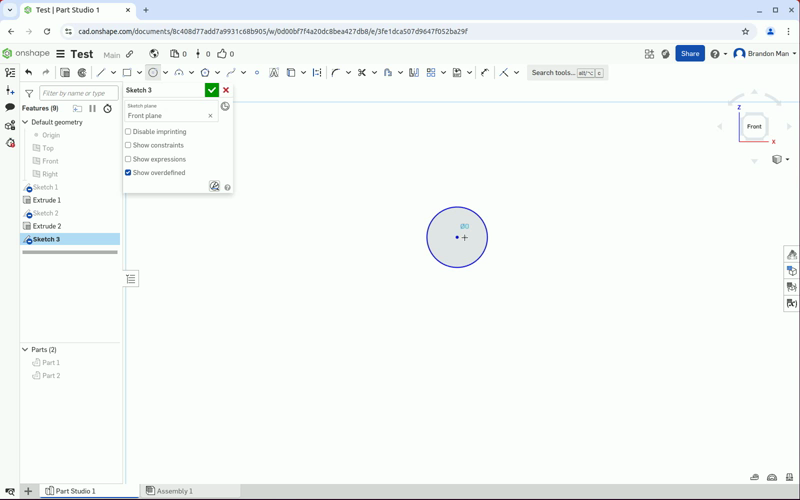
scroll(-6)
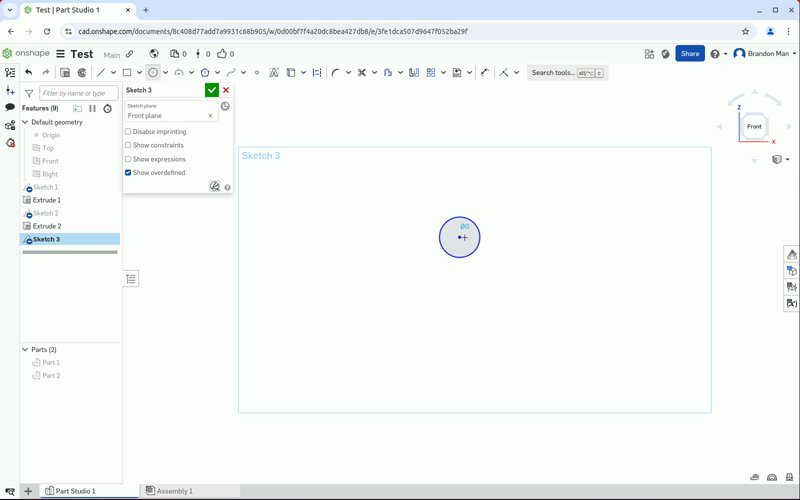
scroll(-6)
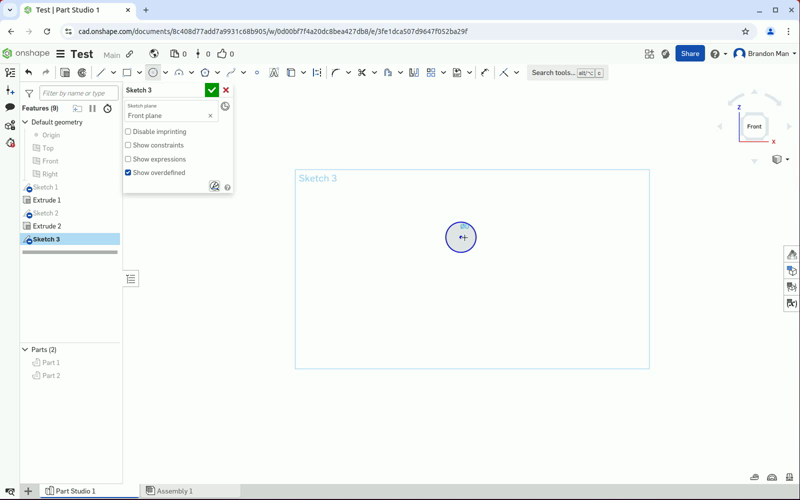
scroll(-6)
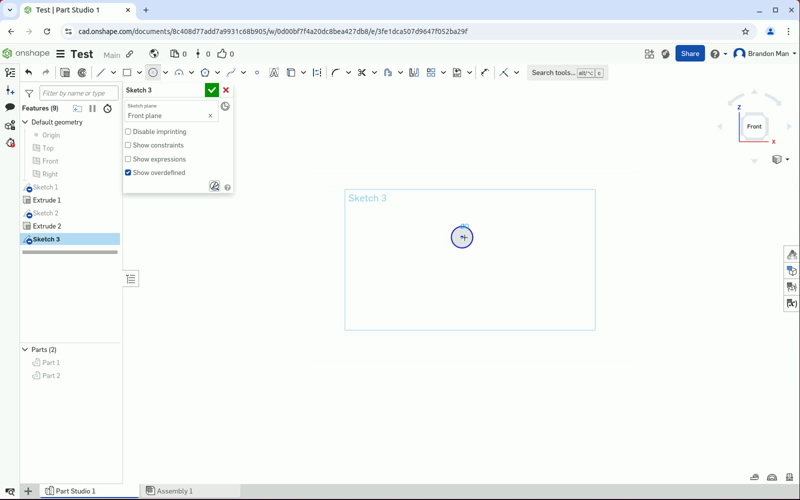
scroll(-6)
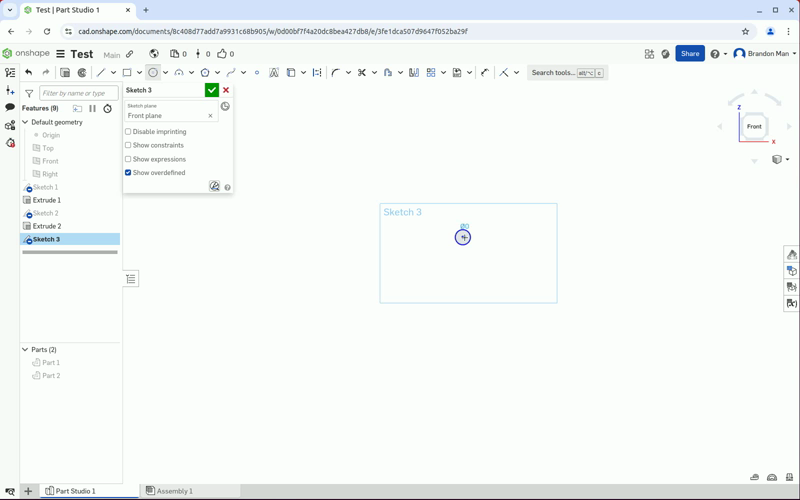
scroll(-6)
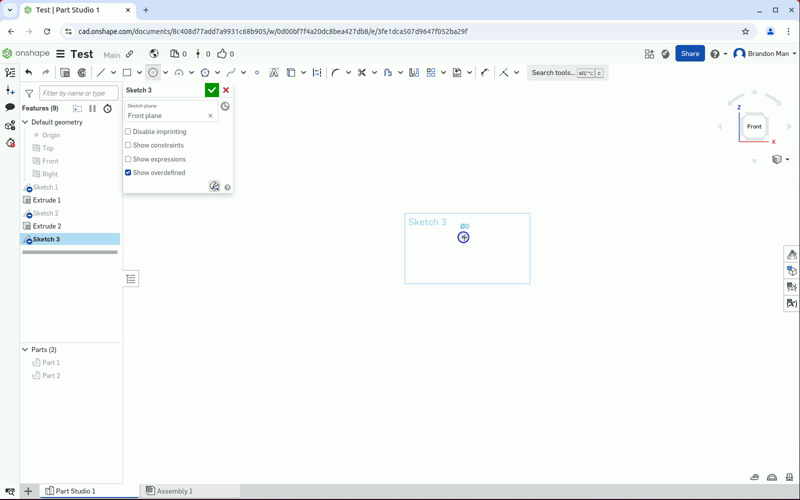
scroll(-6)
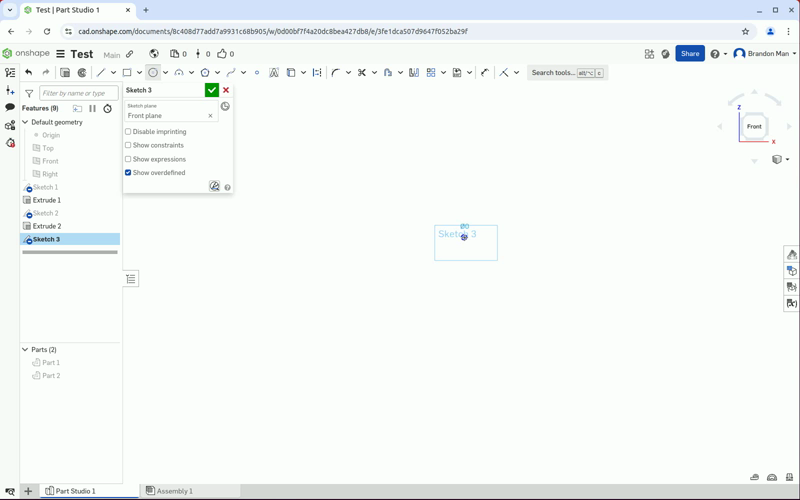
key_up(shift)
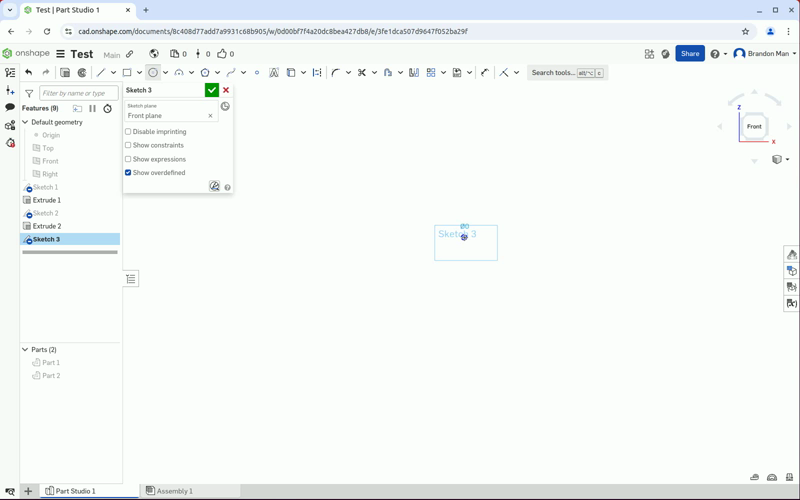
mouse_move(466, 237)
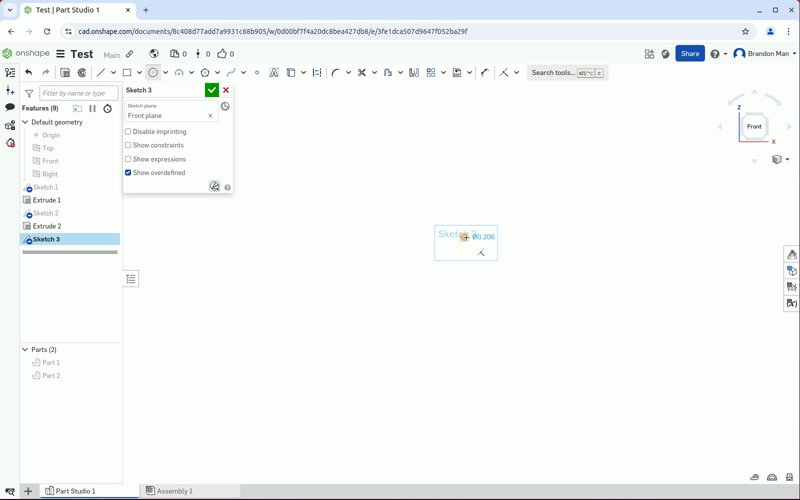
scroll(6)
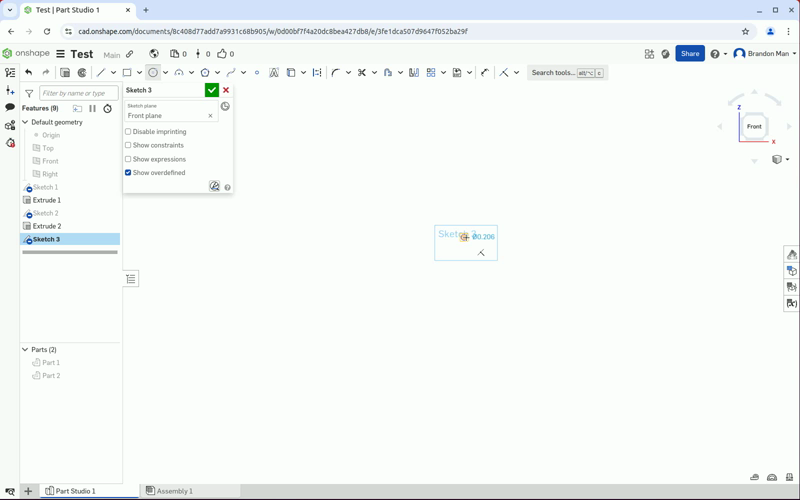
scroll(6)
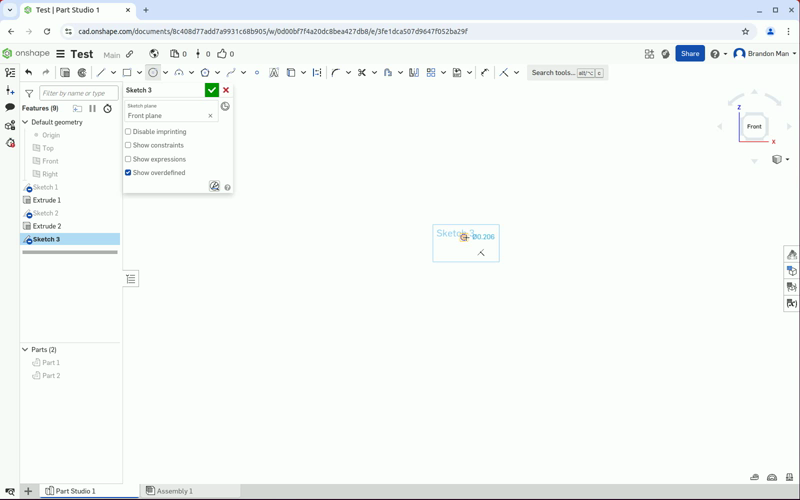
scroll(6)
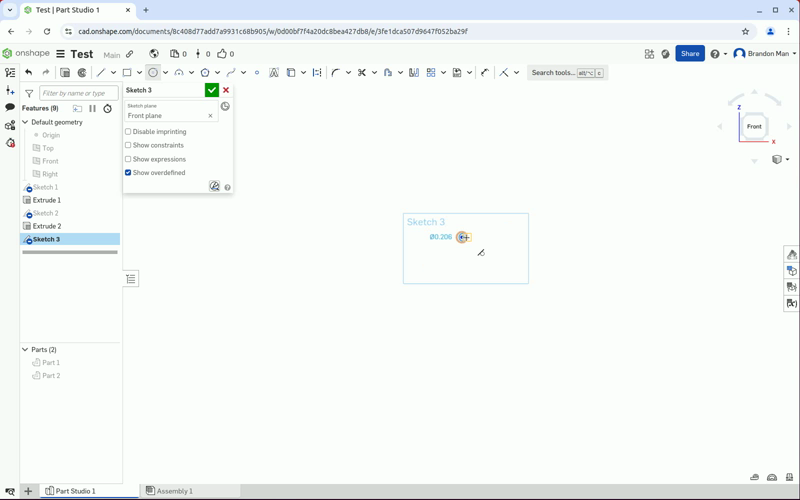
scroll(6)
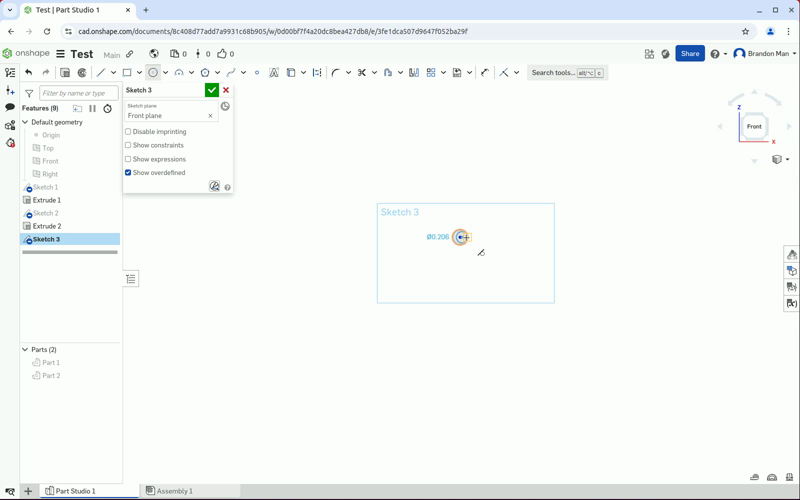
scroll(6)
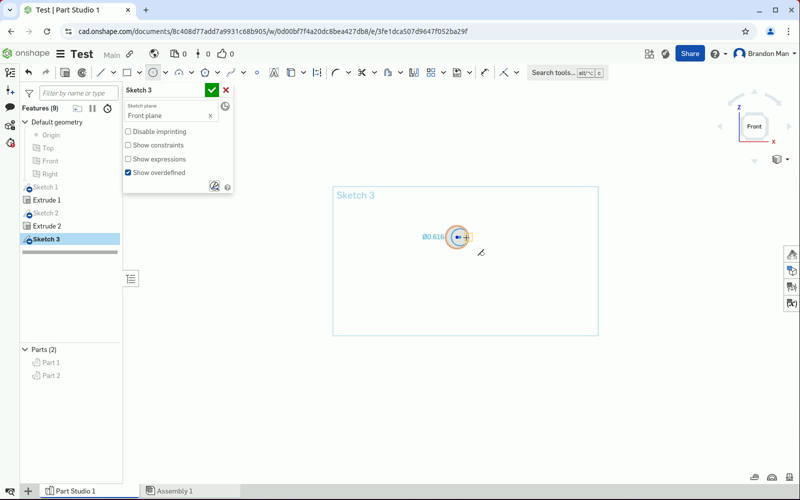
scroll(6)
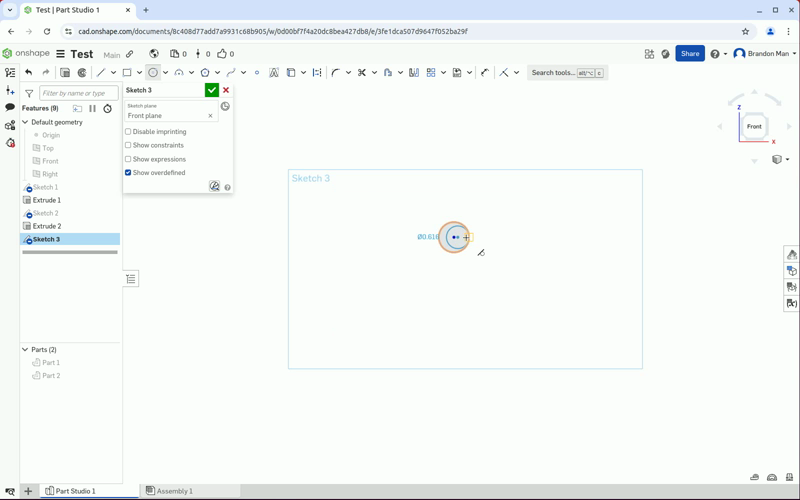
scroll(6)
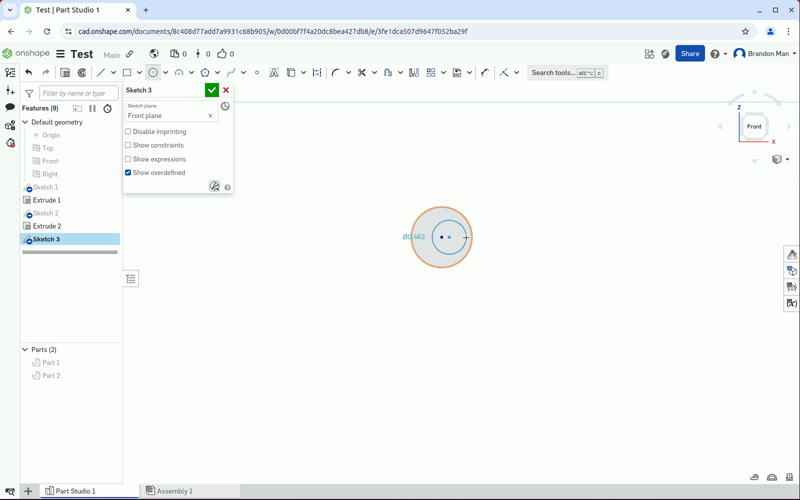
click(466, 237)
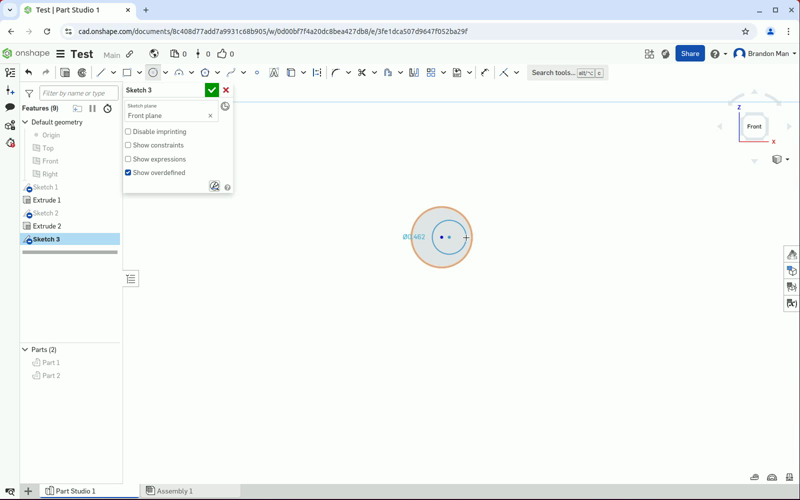
scroll(-6)
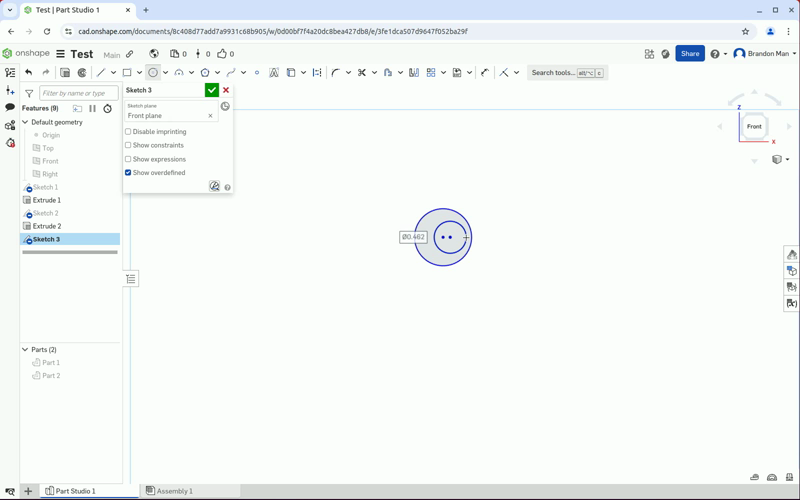
scroll(-6)
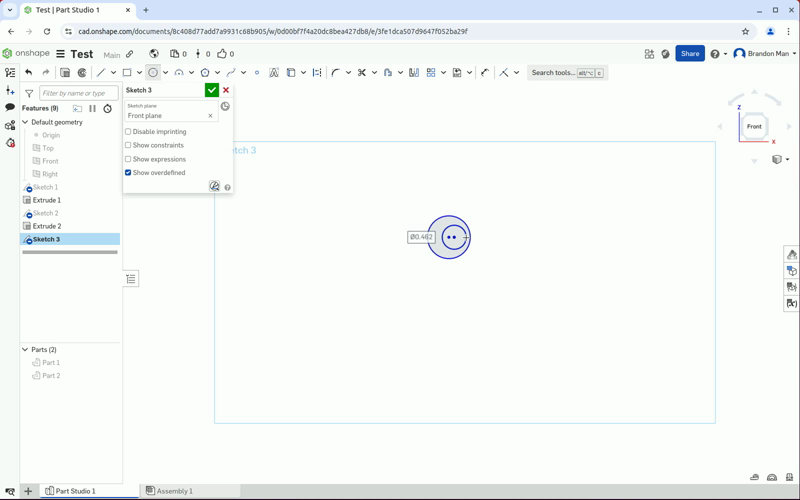
scroll(-6)
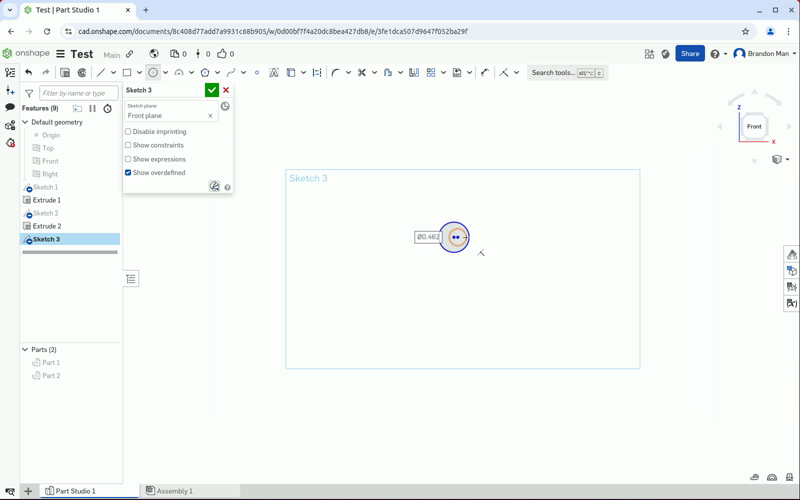
scroll(-6)
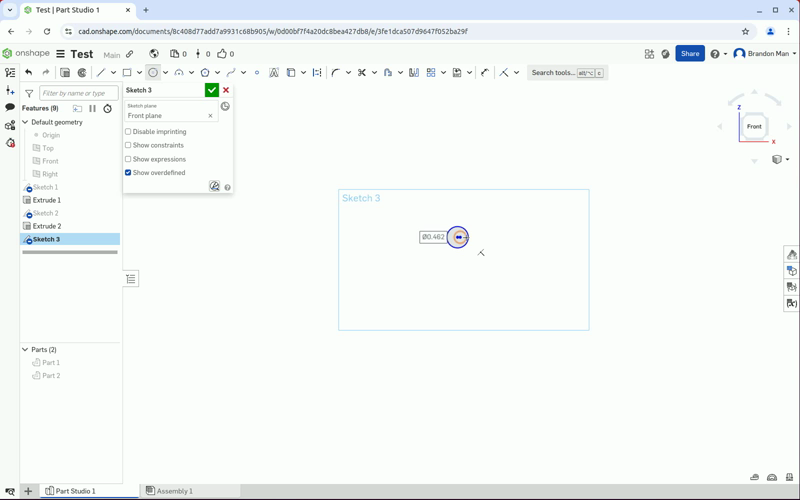
scroll(-6)
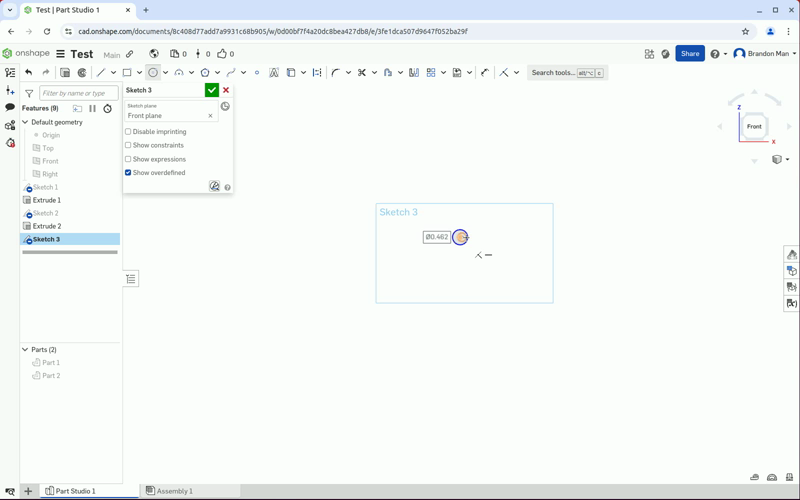
scroll(-6)
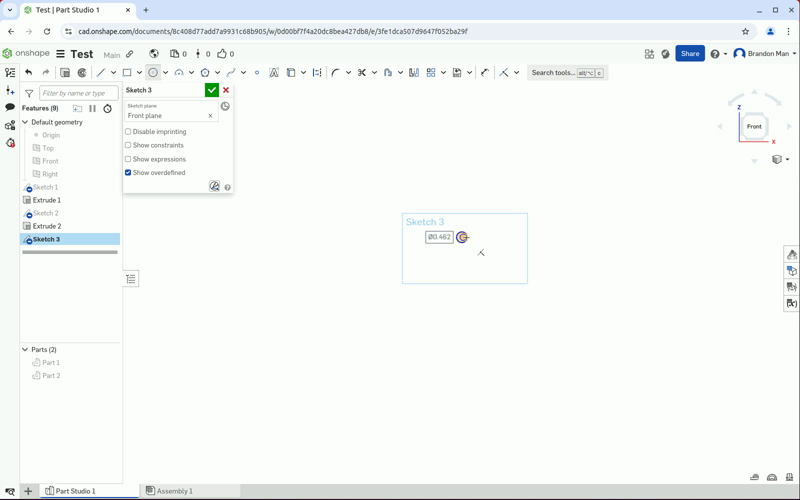
scroll(-6)
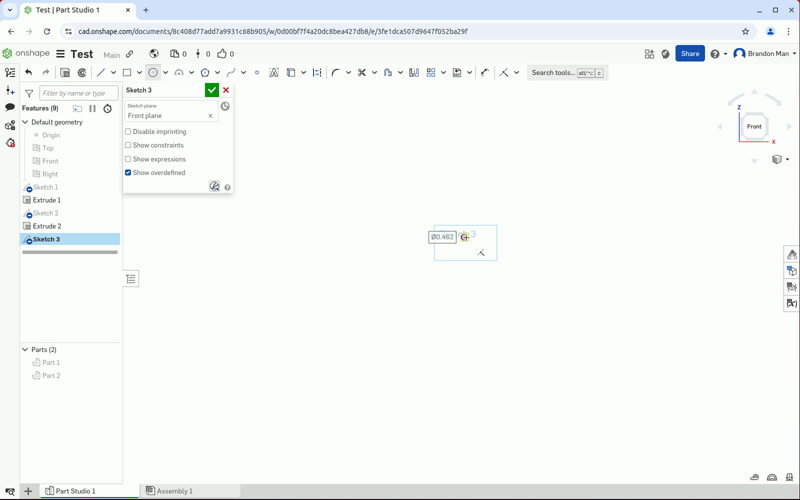
key(esc)
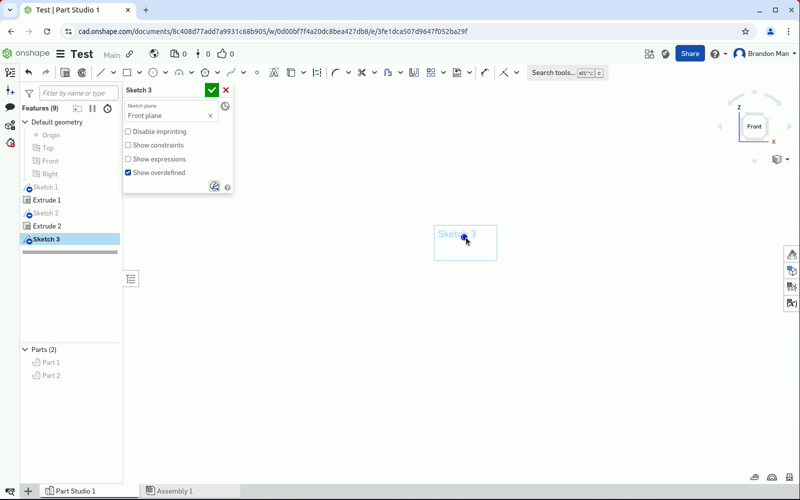
mouse_move(466, 237)
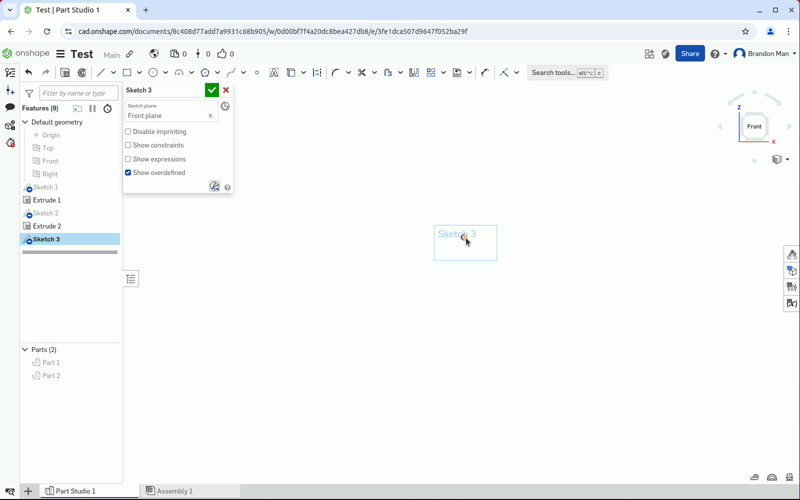
scroll(6)
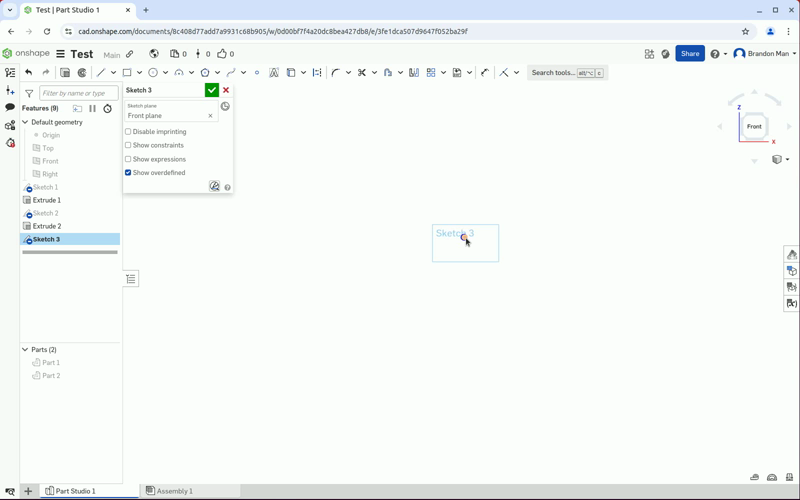
scroll(6)
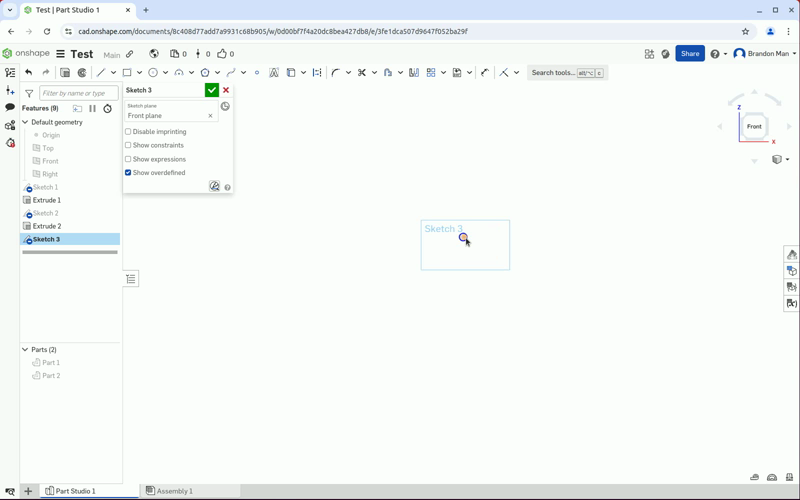
scroll(6)
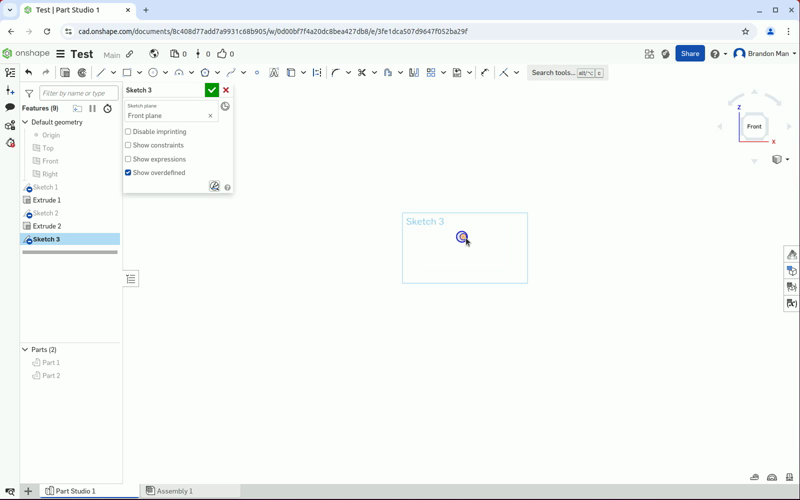
scroll(6)
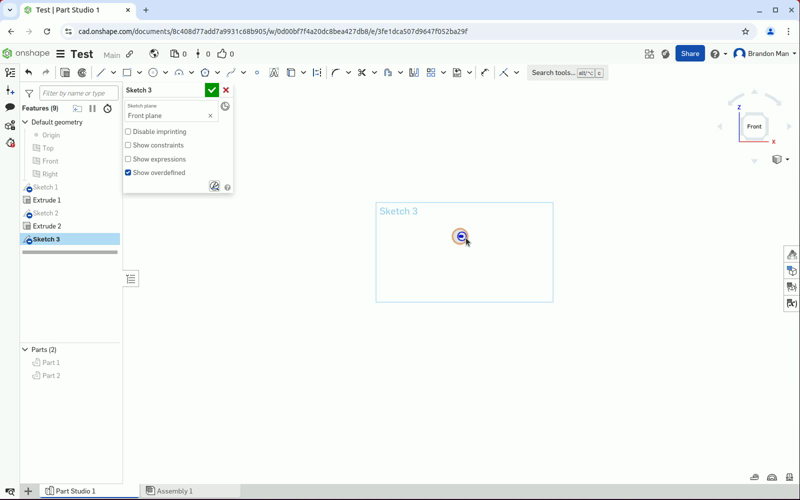
scroll(6)
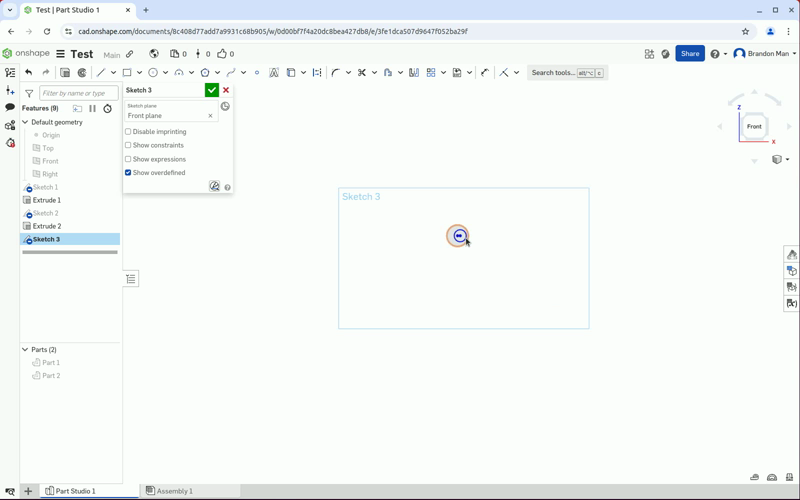
scroll(6)
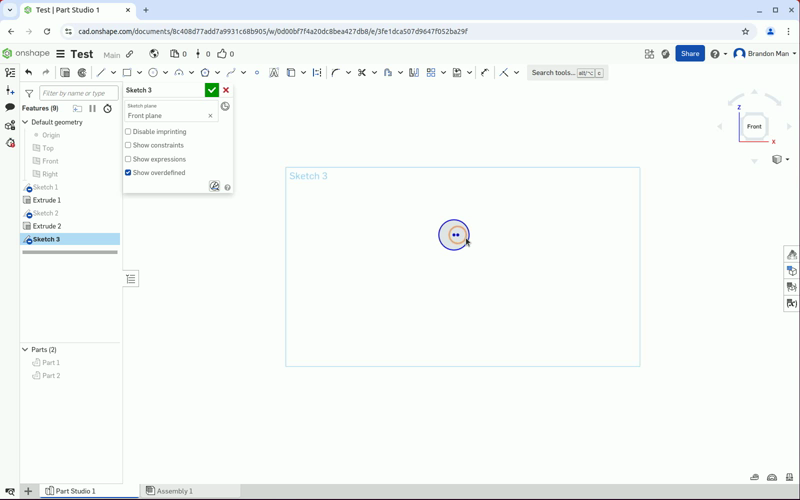
scroll(6)
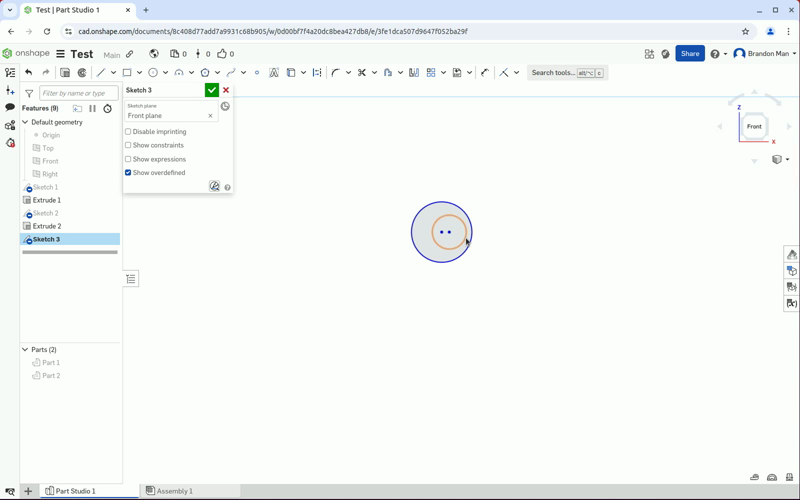
click(466, 237)
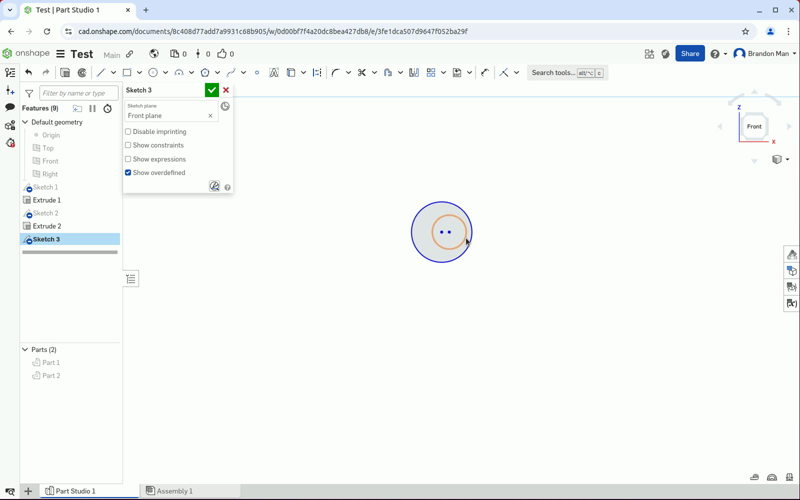
scroll(-6)
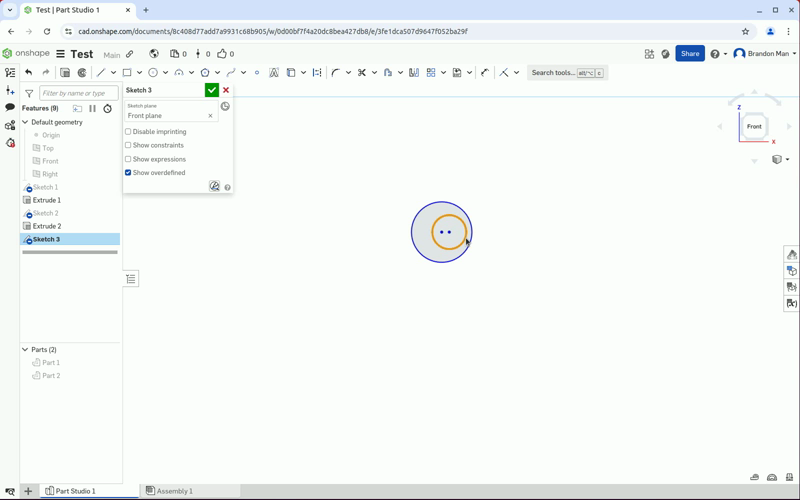
scroll(-6)
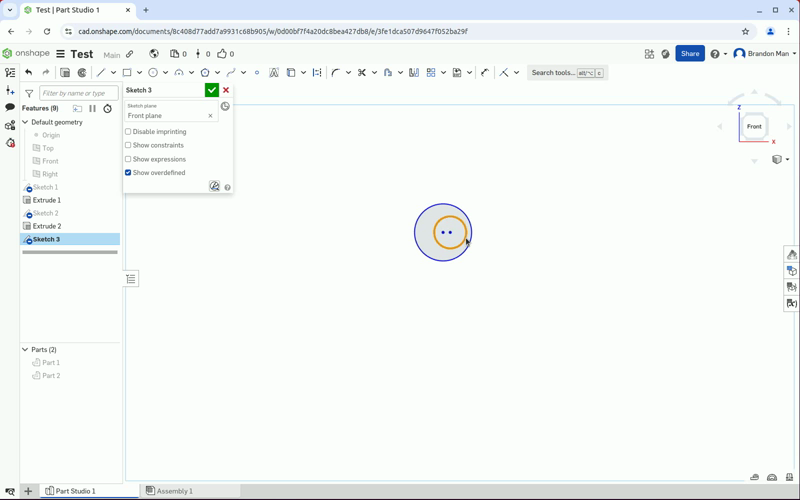
scroll(-6)
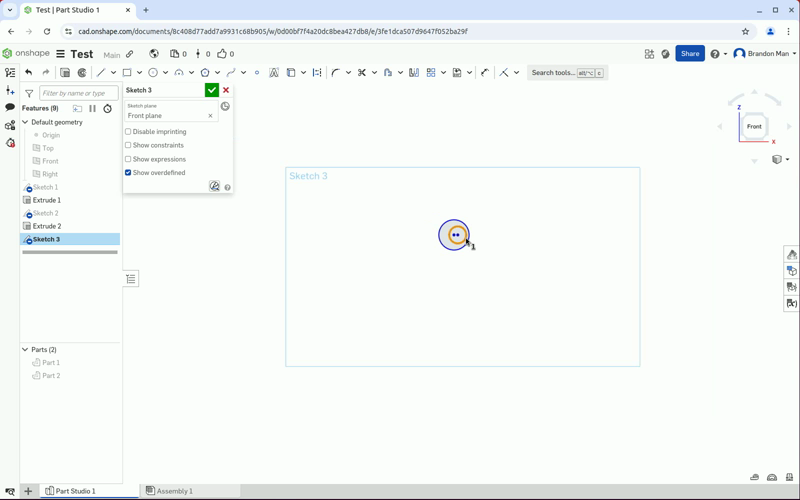
scroll(-6)
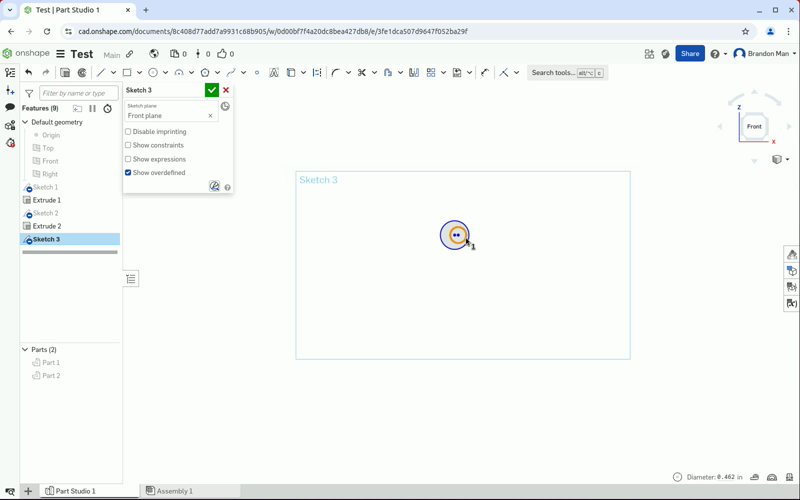
scroll(-6)
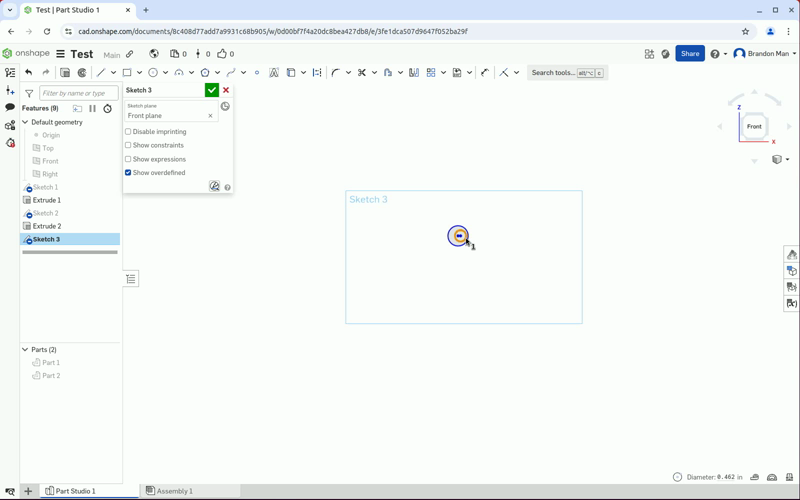
scroll(-6)
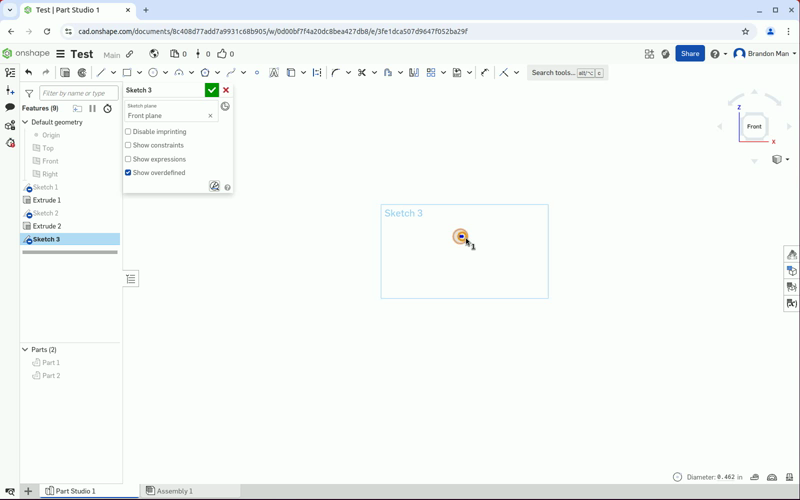
scroll(-6)
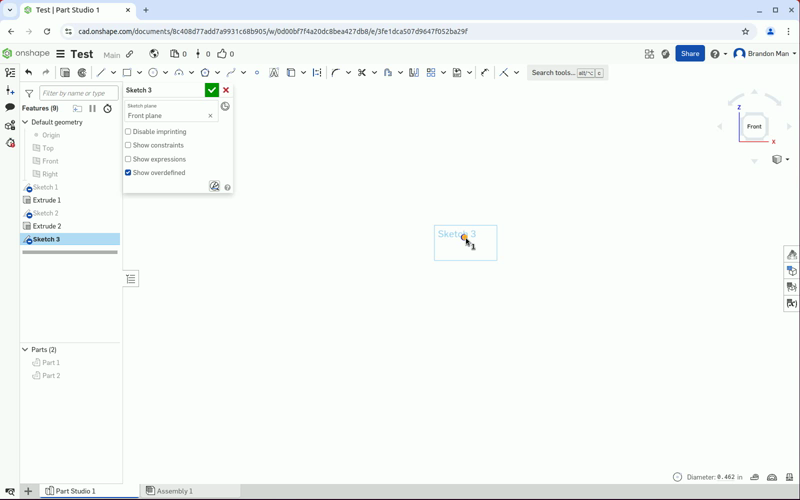
mouse_move(73, 352)
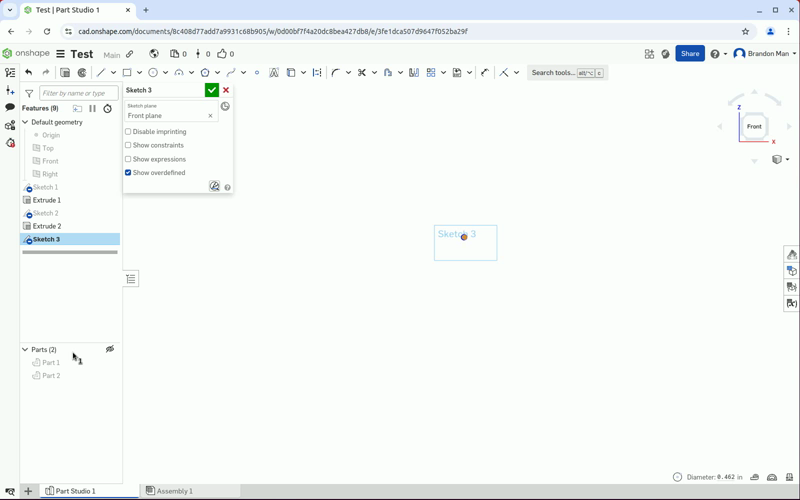
key(shift+y)
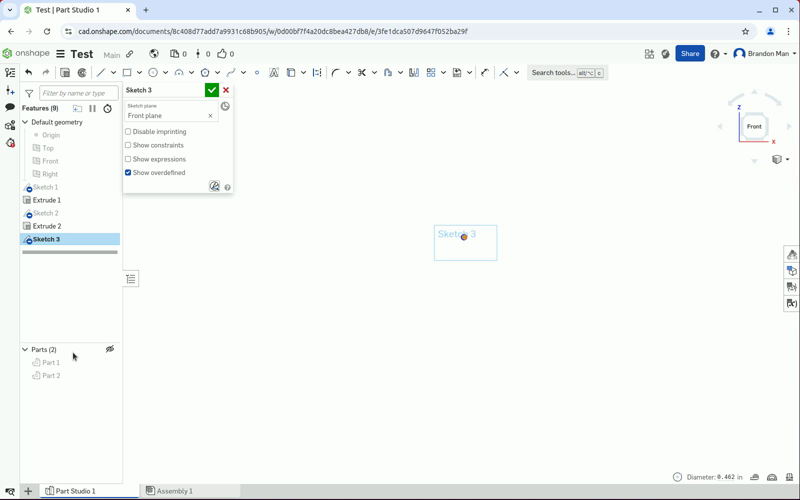
key(shift+e)
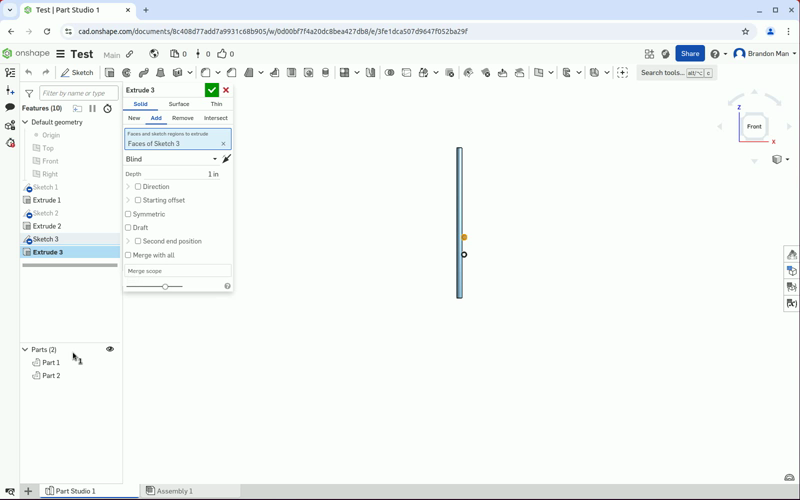
mouse_move(143, 106)
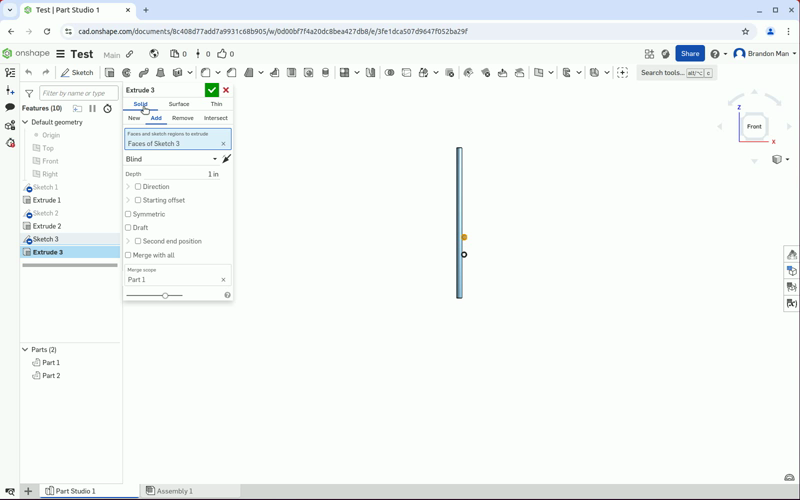
click(143, 106)
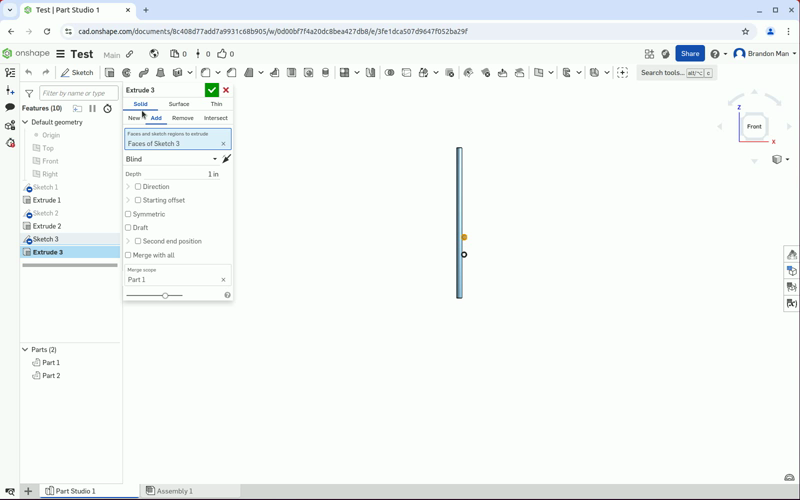
mouse_move(137, 120)
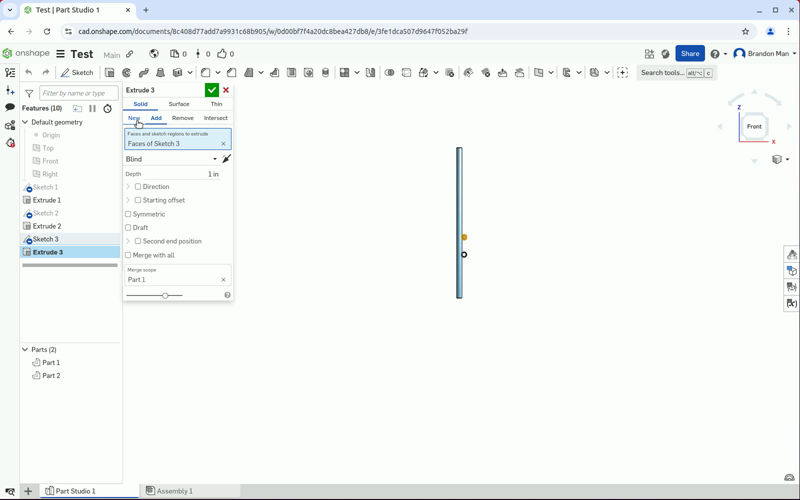
click(137, 120)
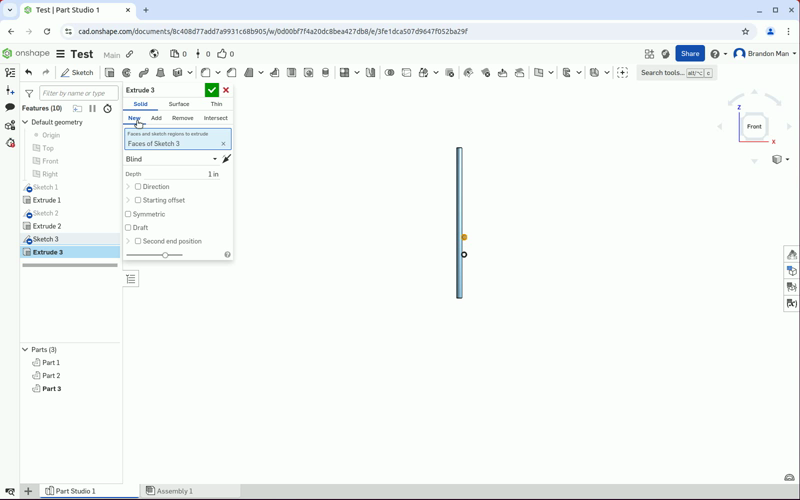
key(tab, 4)
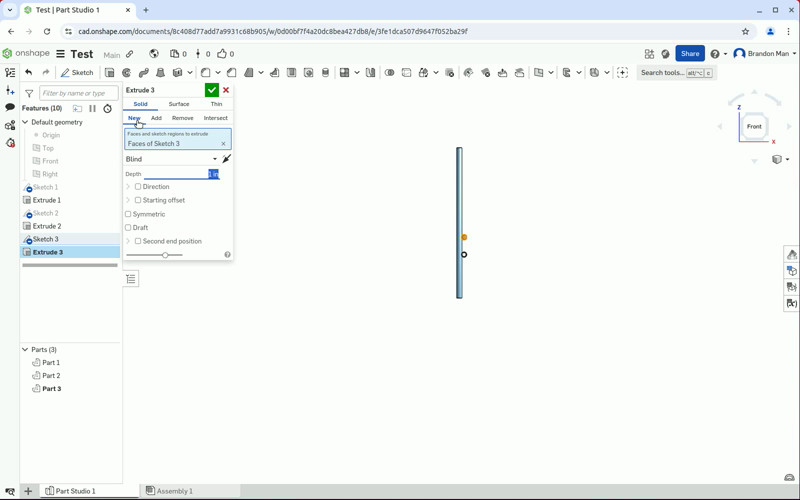
text(23.108)
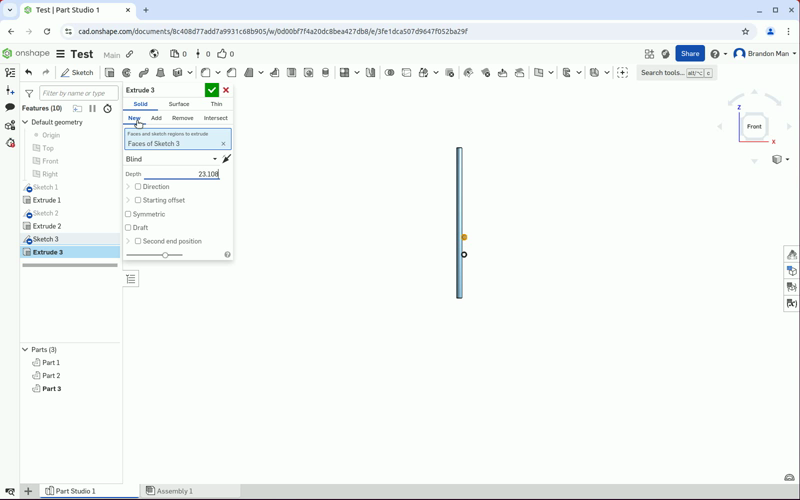
key(enter)
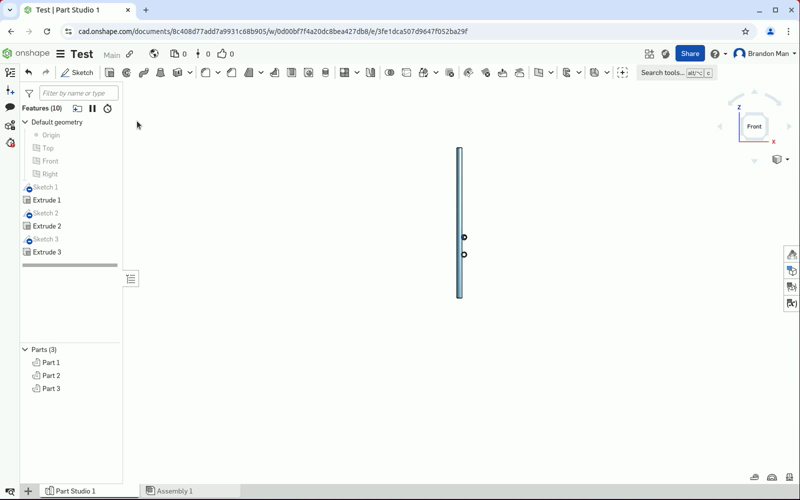
key(shift+h)
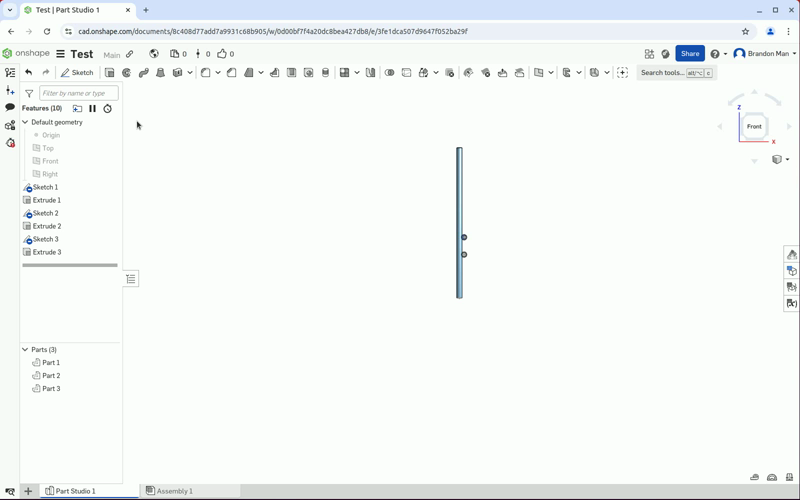
key(shift+h)
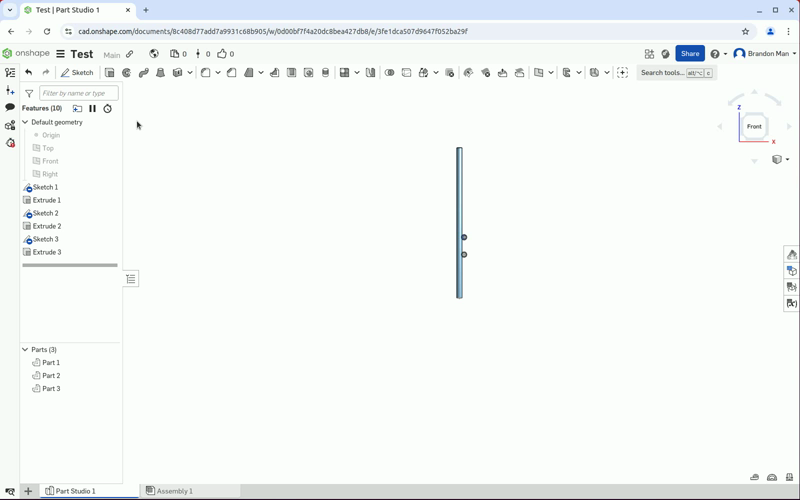
key(shift+7)
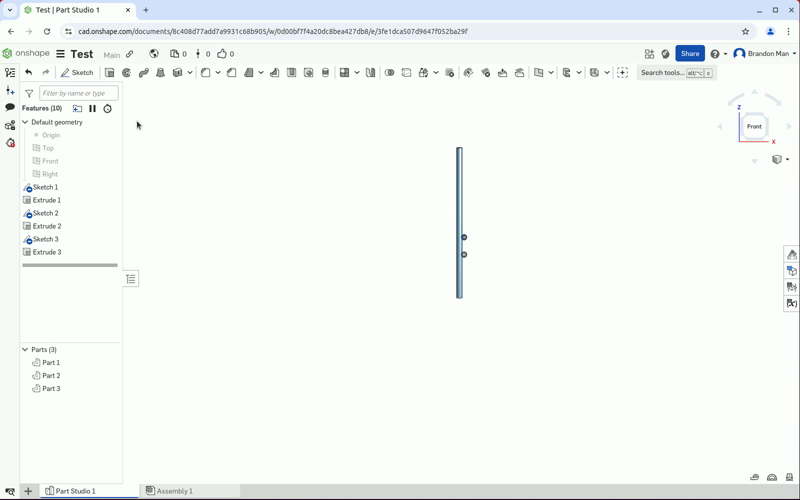
key(left, 2)
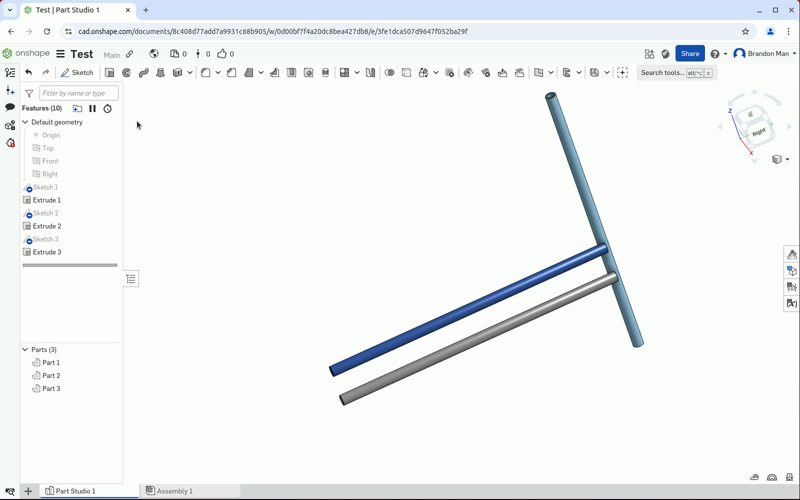
key(down, 2)
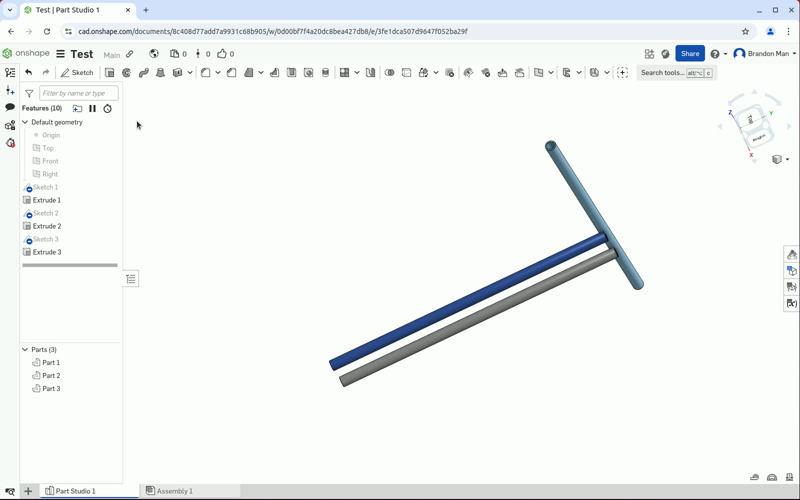
key(up, 2)
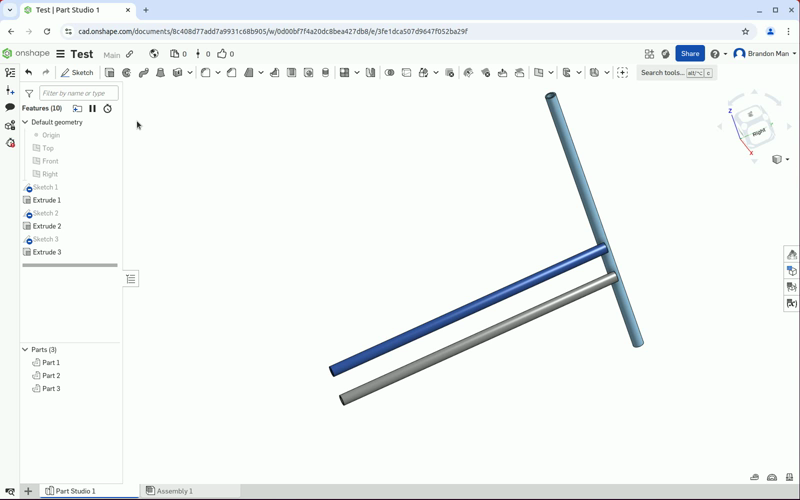
key(right, 2)
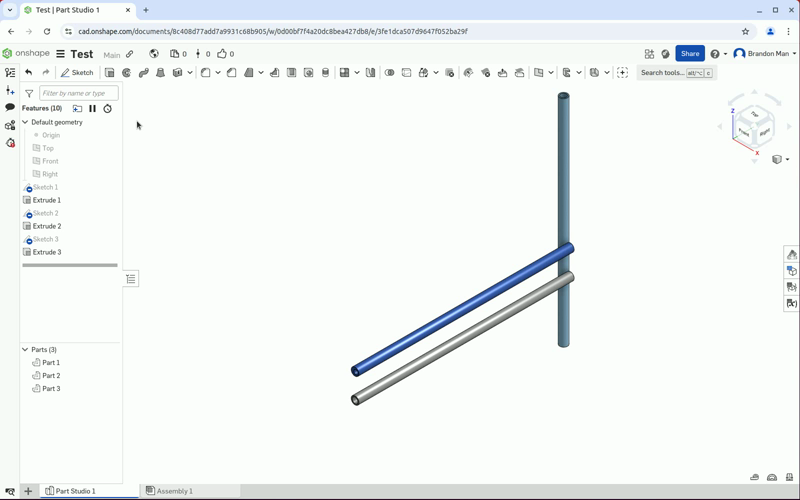
mouse_move(73, 189)
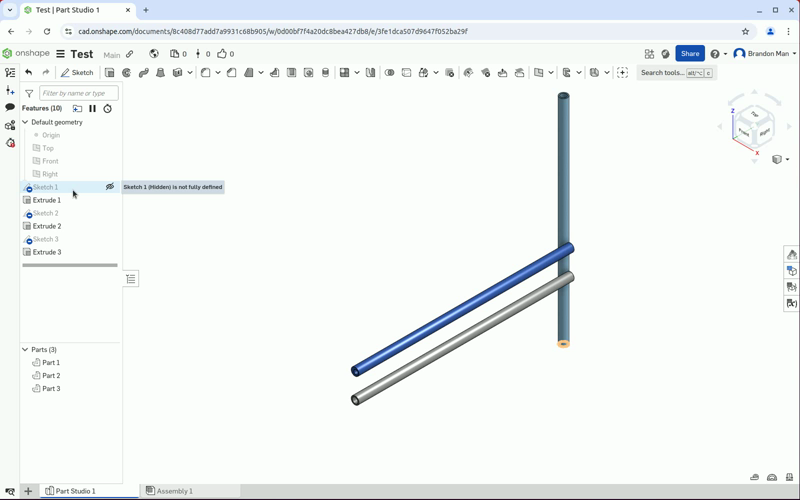
click(73, 189)